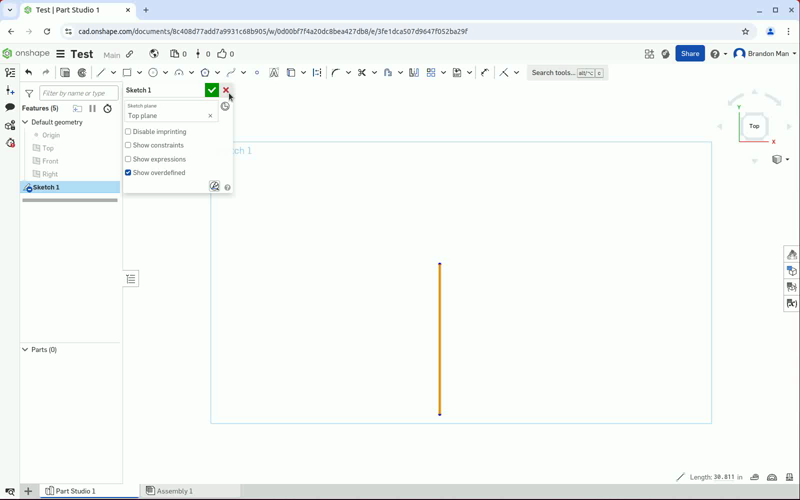
key(shift+h)
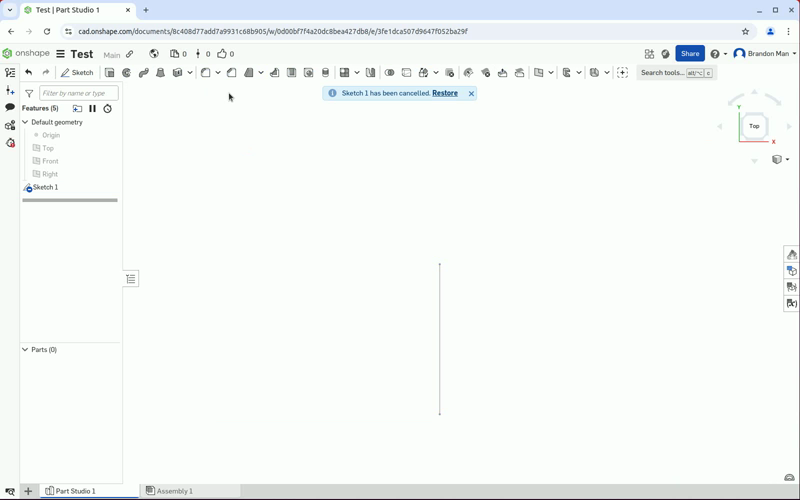
key(shift+s)
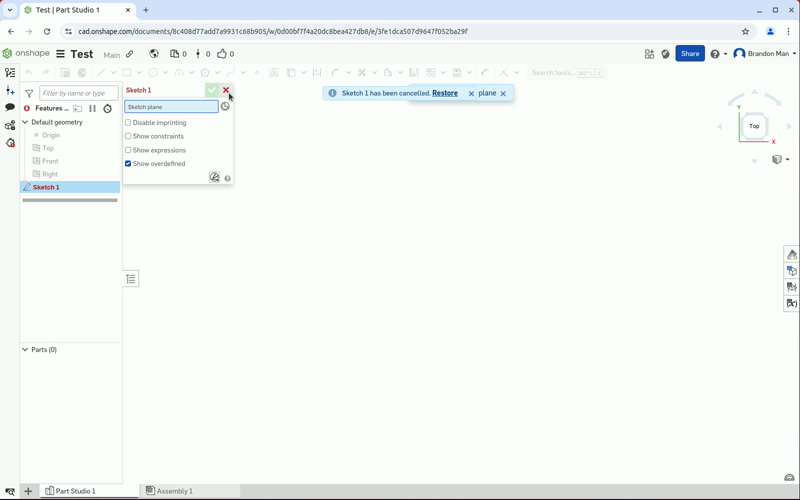
mouse_move(73, 150)
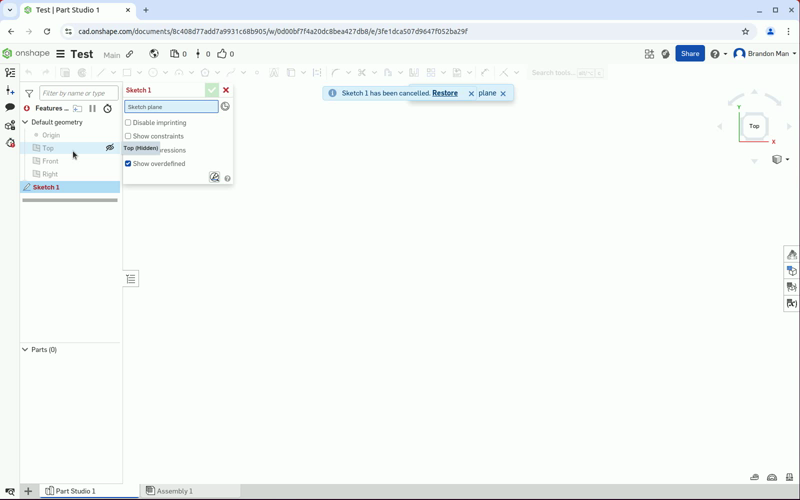
click(73, 150)
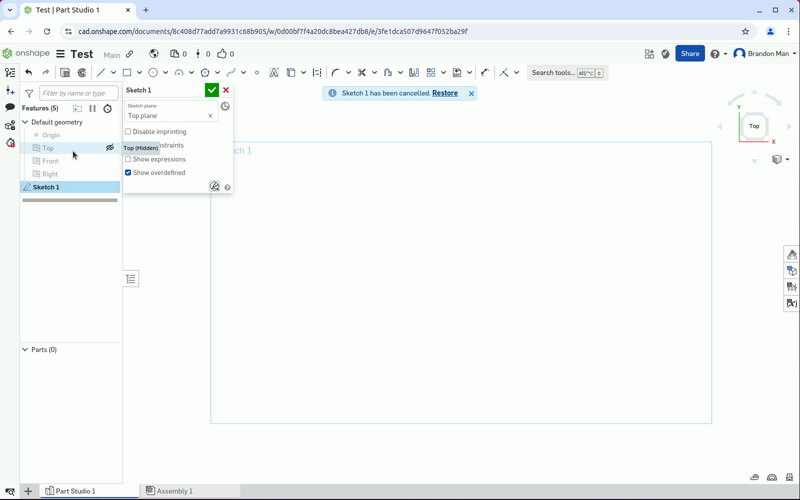
mouse_move(73, 352)
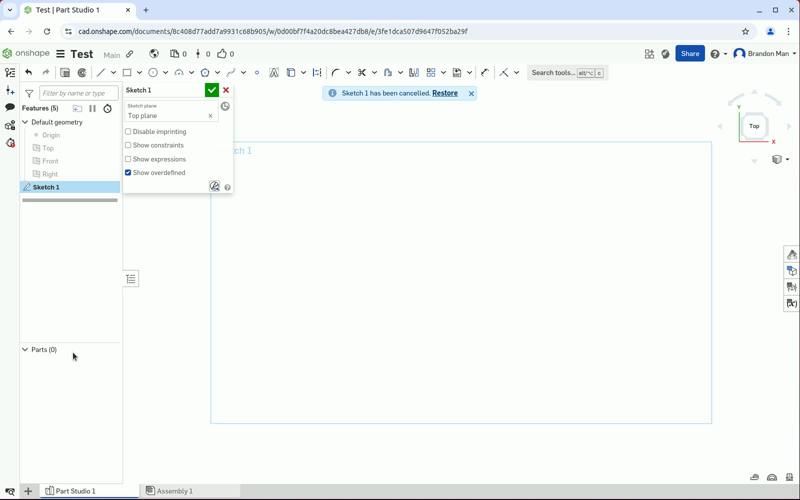
key(y)
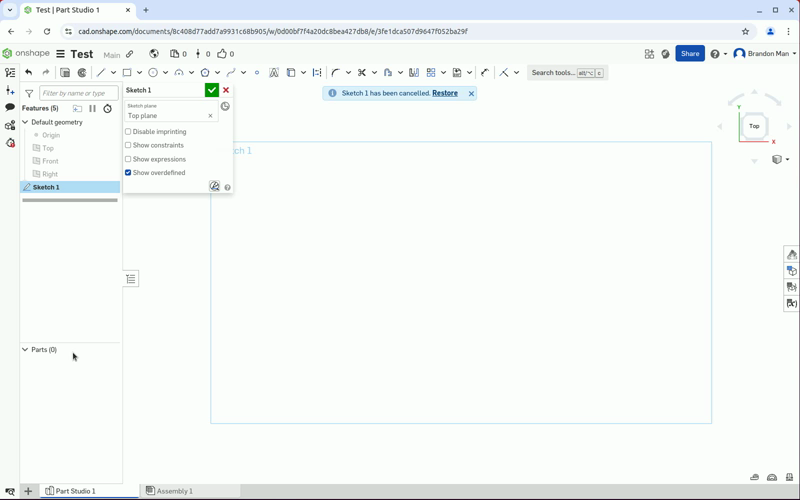
key(l)
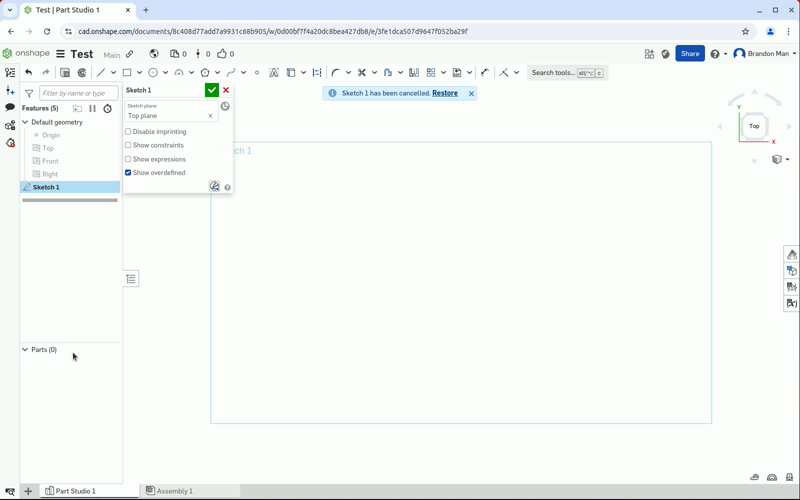
key_down(shift)
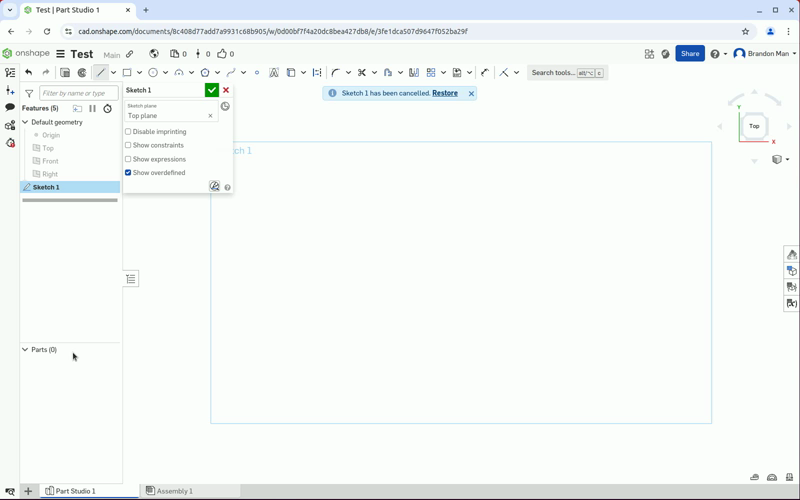
mouse_move(348, 395)
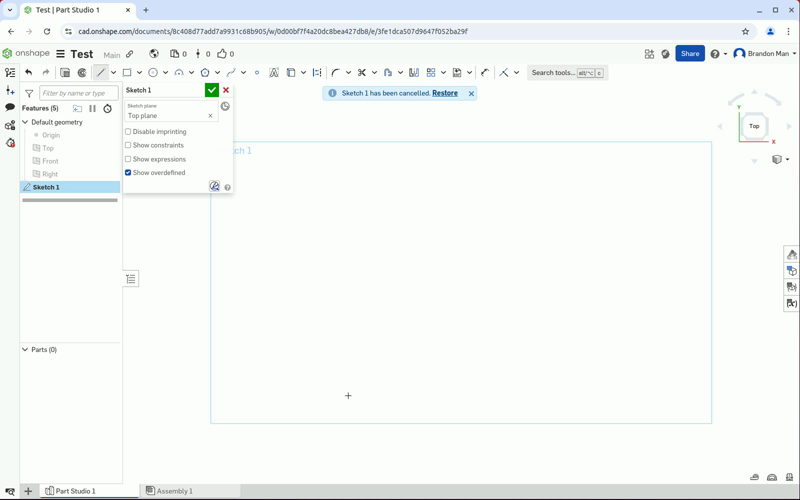
click(348, 395)
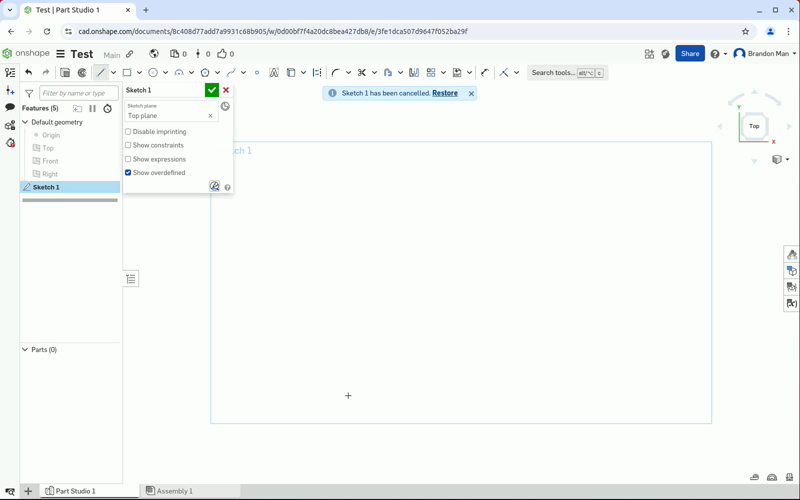
key_up(shift)
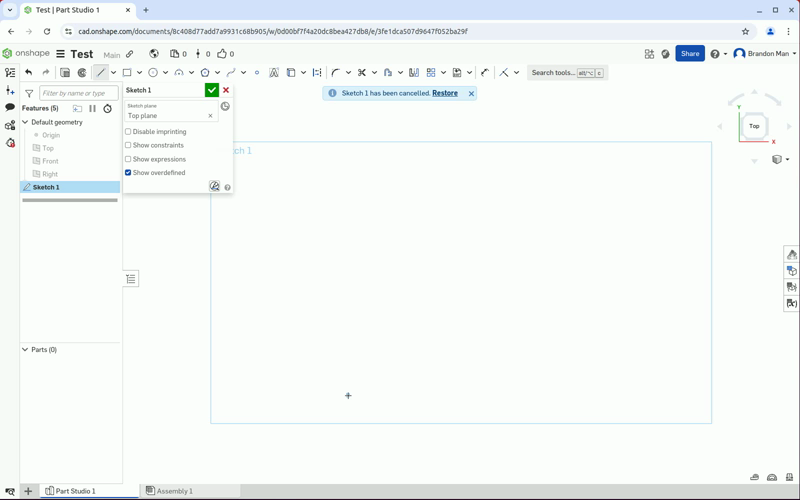
key_down(shift)
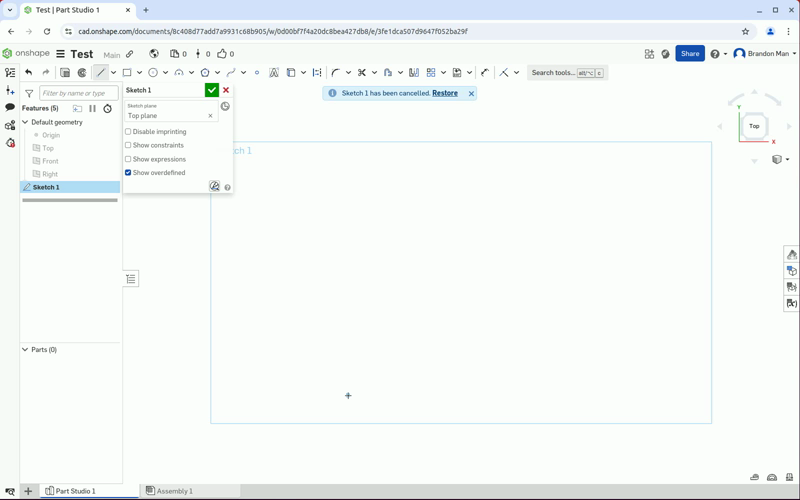
mouse_move(570, 395)
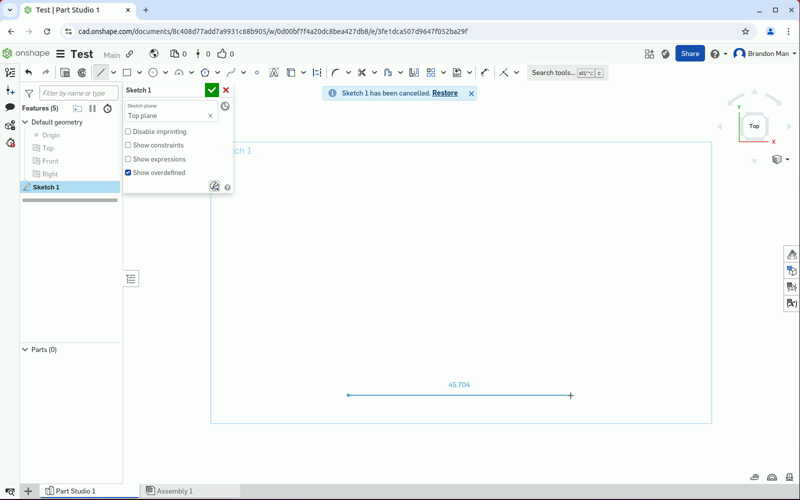
click(570, 395)
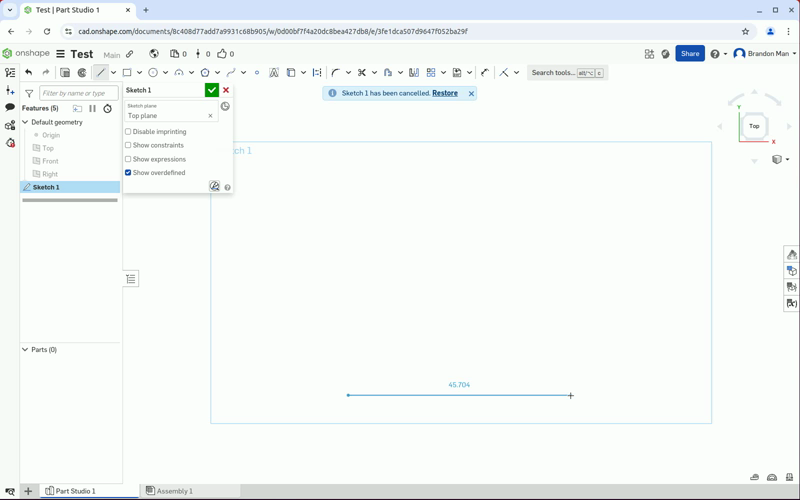
key_up(shift)
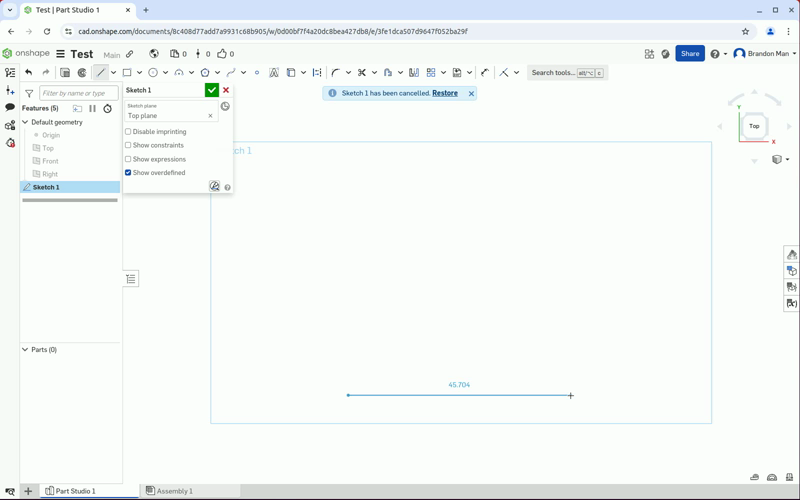
key_down(shift)
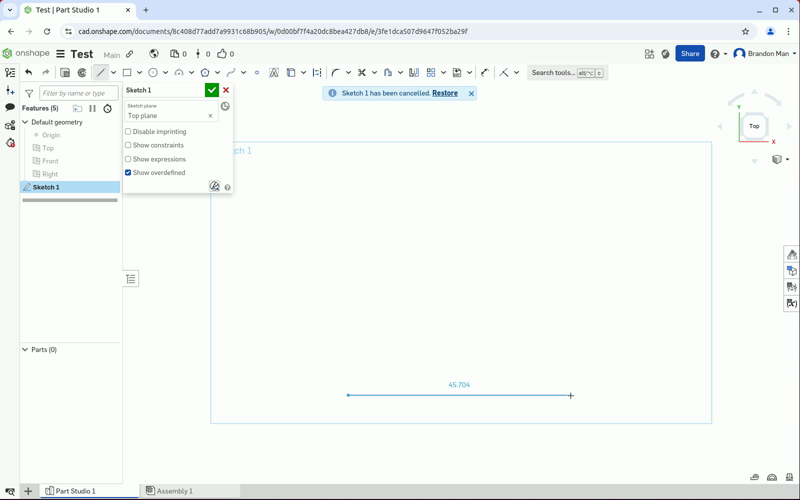
mouse_move(570, 172)
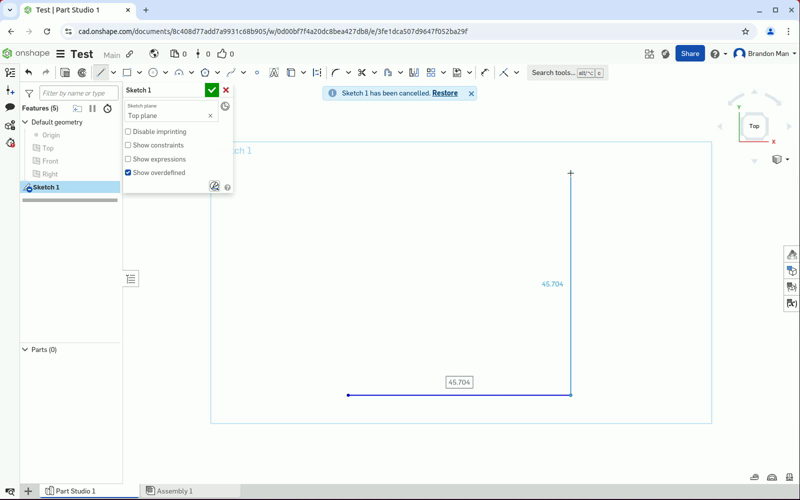
click(570, 172)
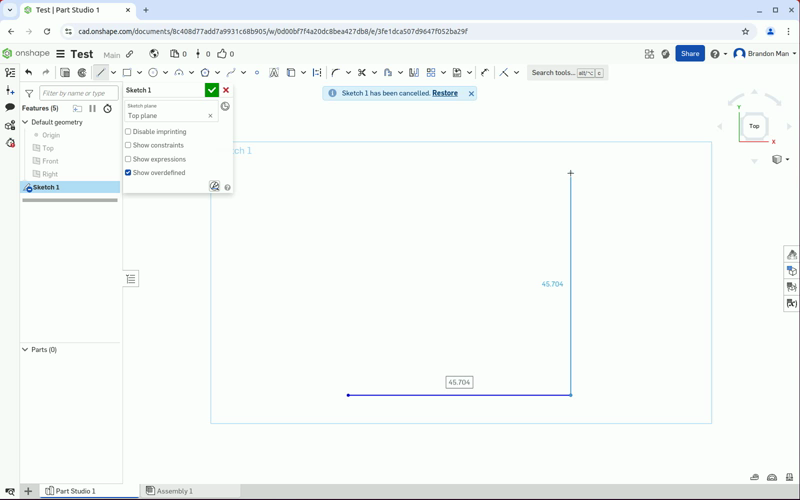
key_up(shift)
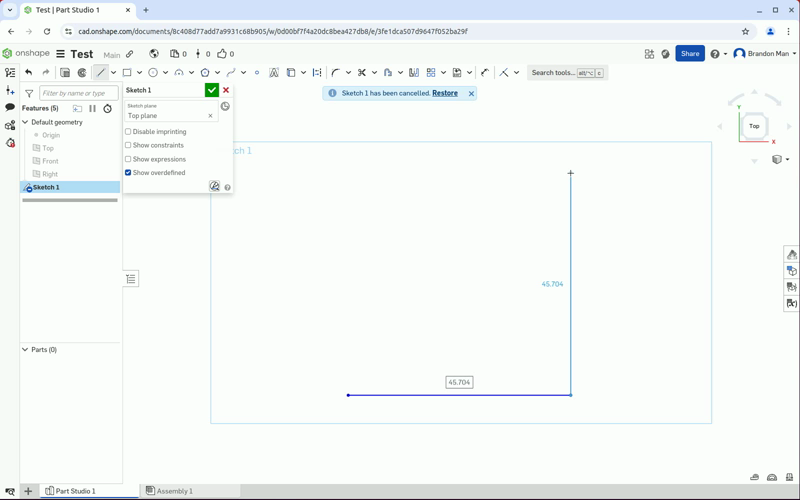
key_down(shift)
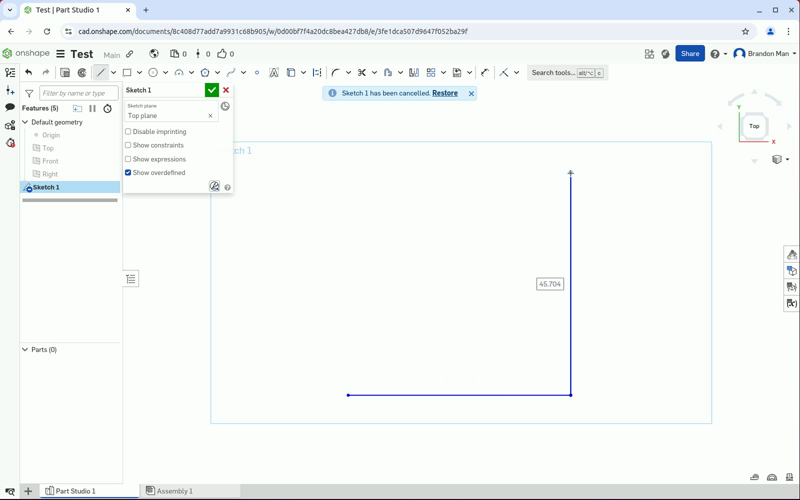
mouse_move(348, 172)
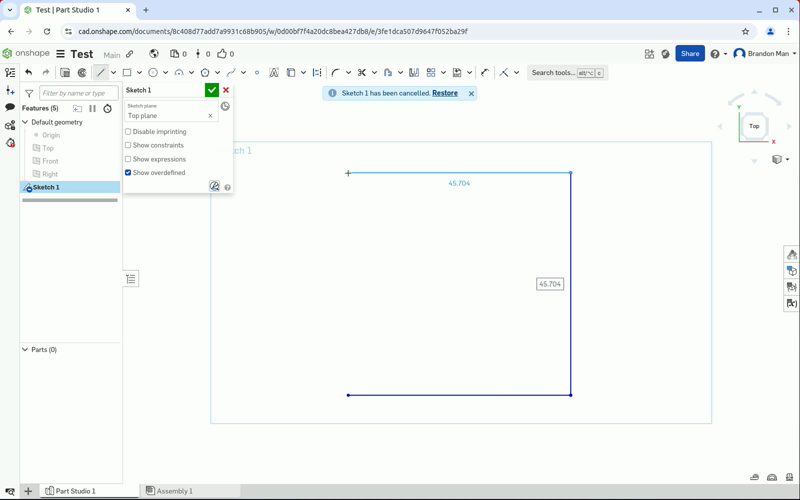
click(348, 172)
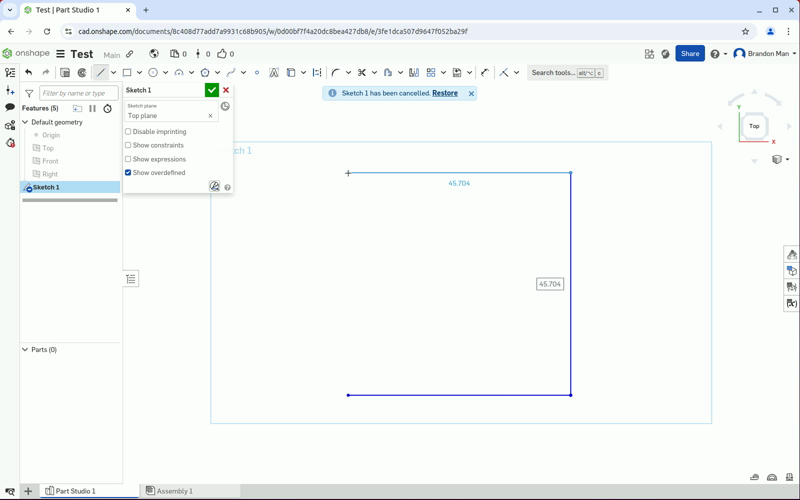
key_up(shift)
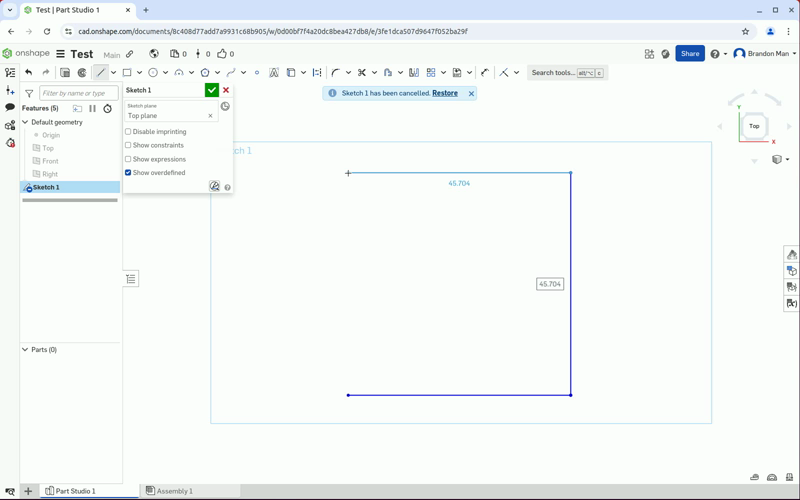
key_down(shift)
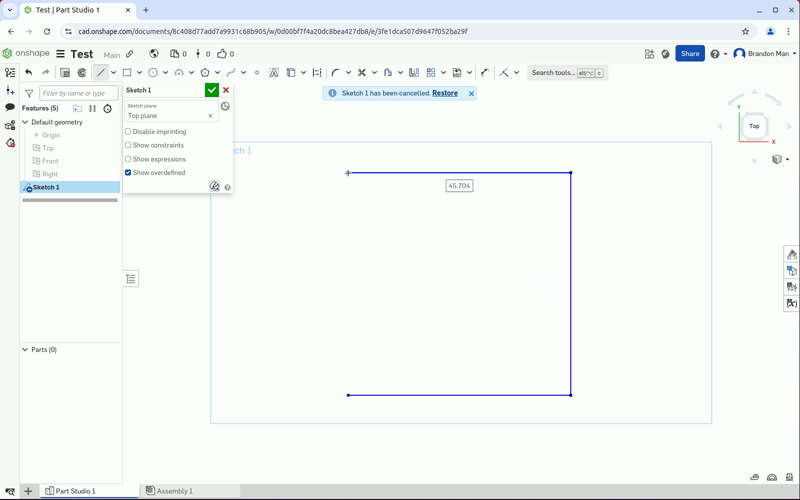
mouse_move(348, 395)
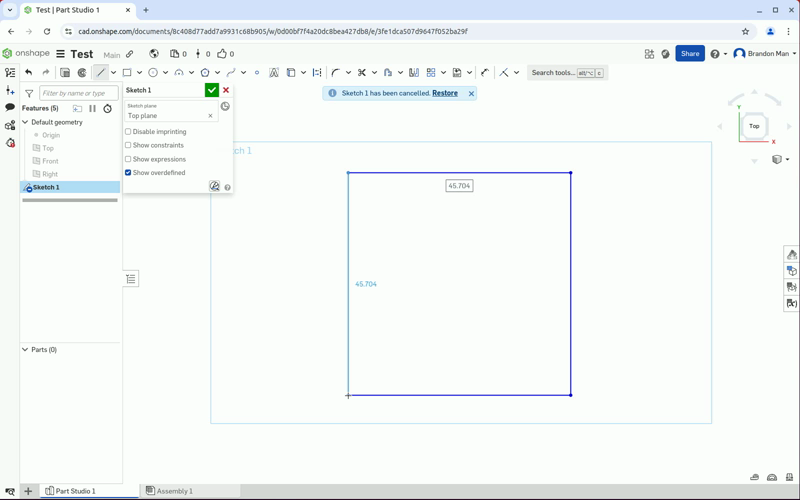
key_up(shift)
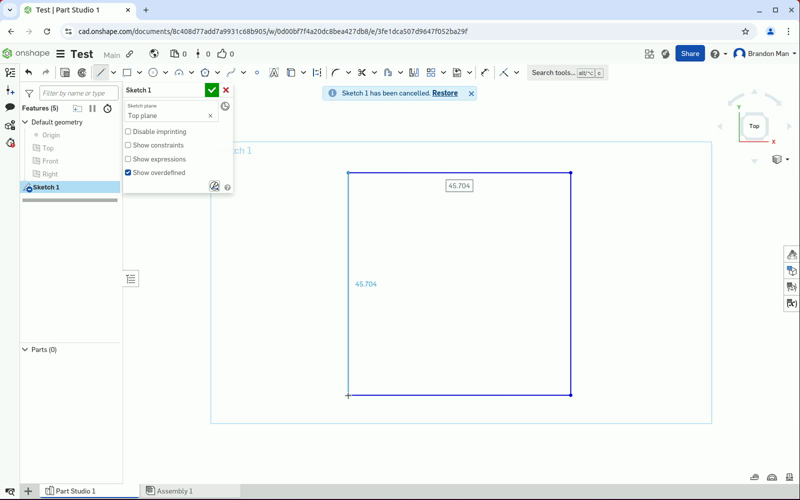
click(348, 395)
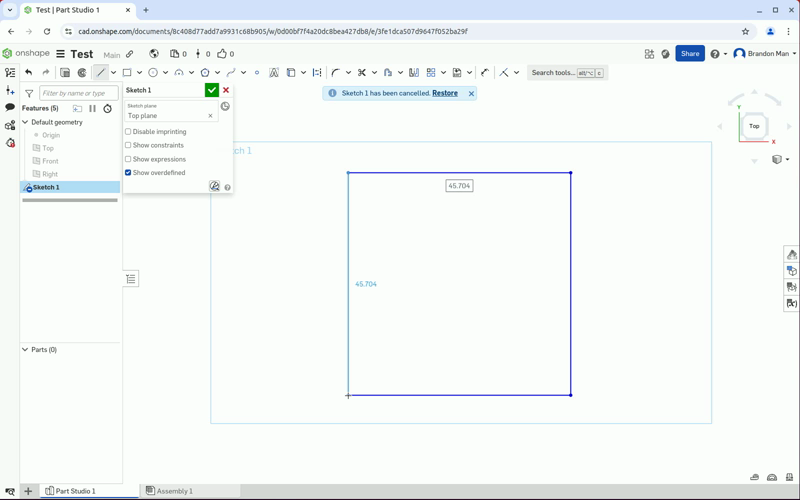
key(esc)
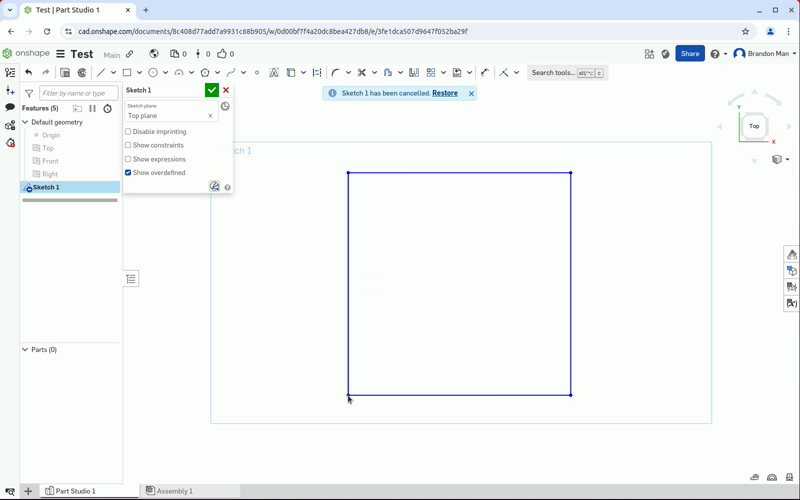
mouse_move(385, 350)
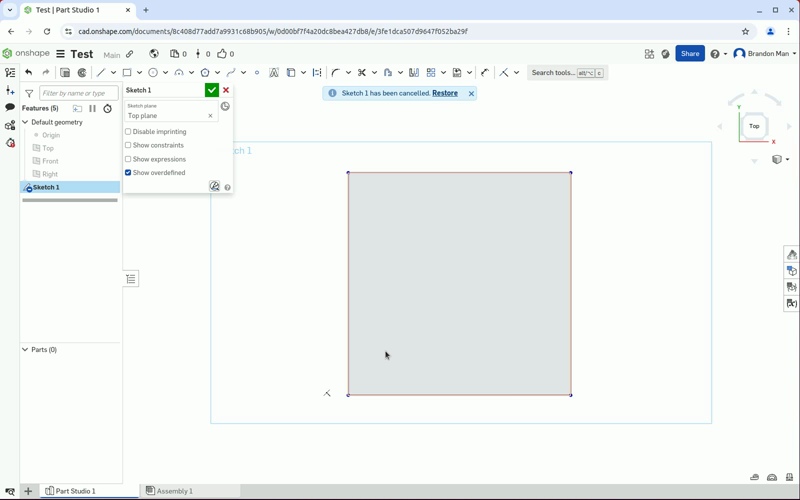
click(385, 350)
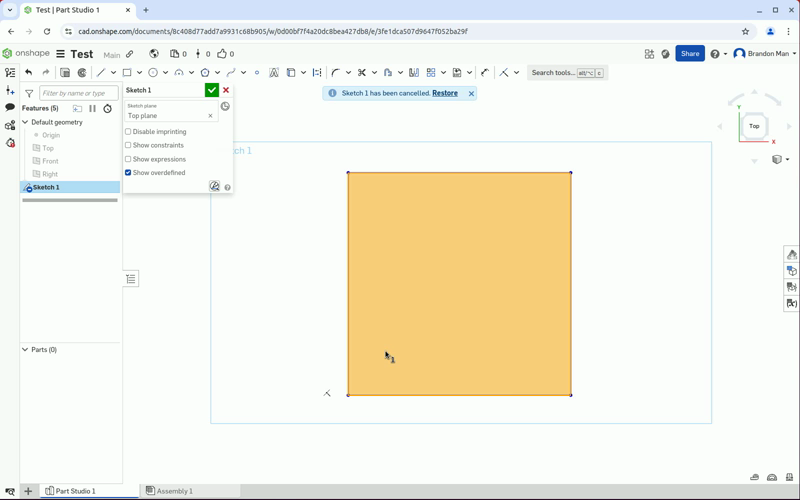
mouse_move(73, 352)
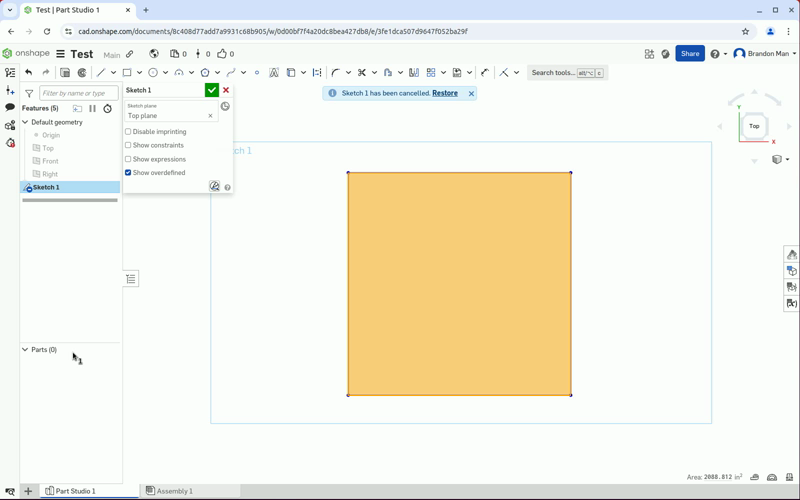
key(shift+y)
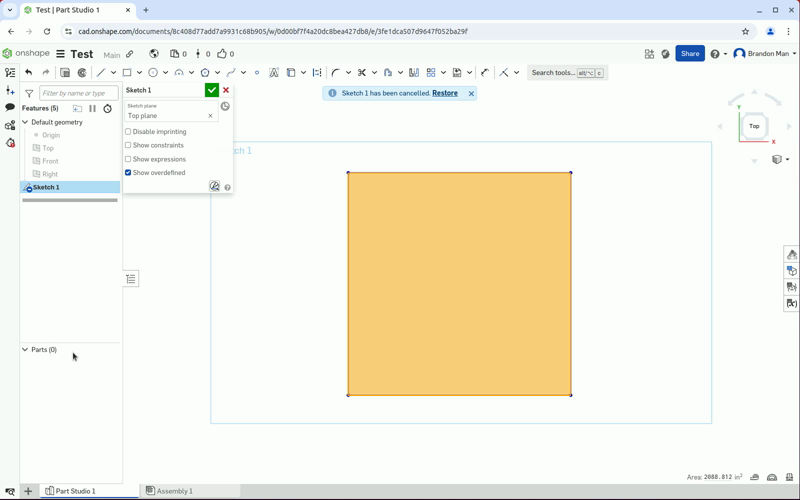
key(shift+e)
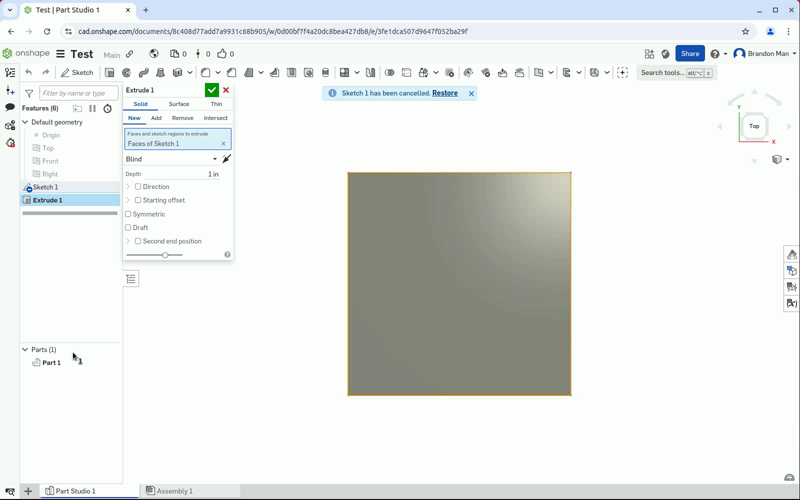
mouse_move(143, 106)
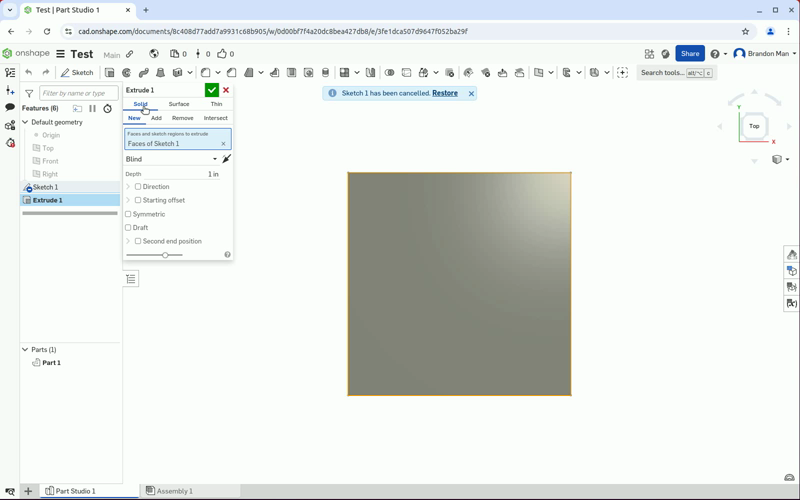
click(143, 106)
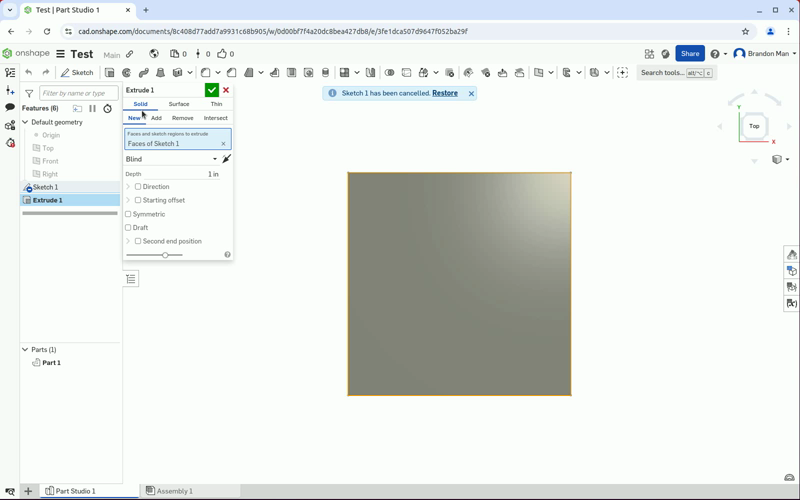
mouse_move(137, 120)
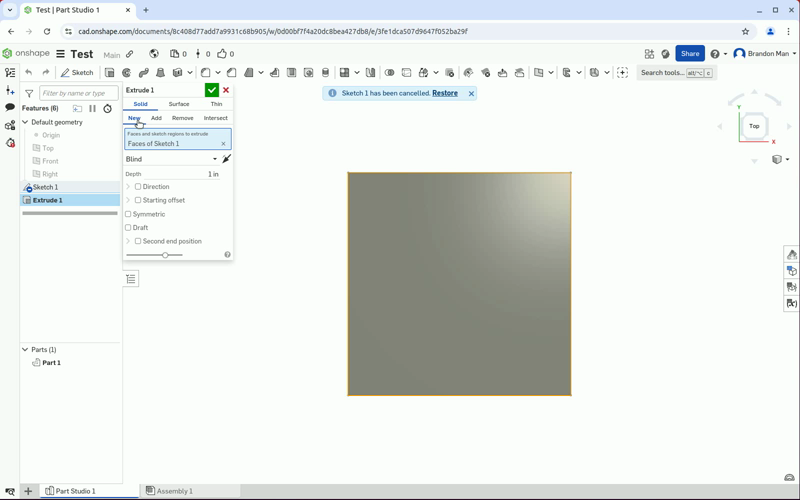
click(137, 120)
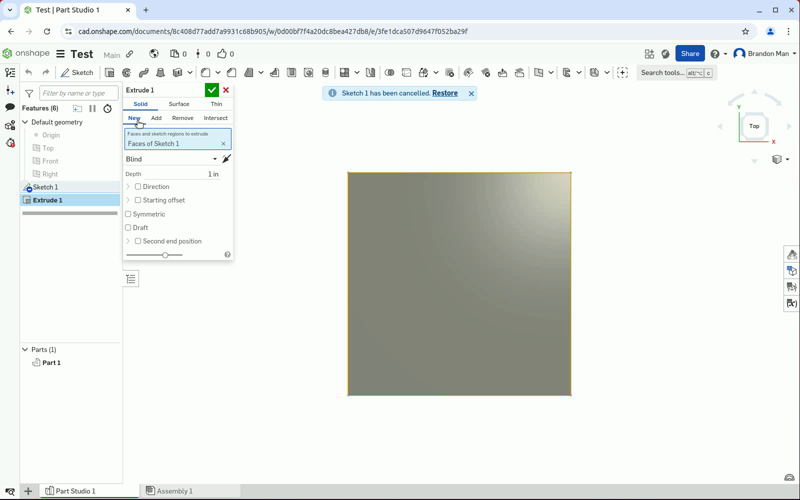
key(tab, 4)
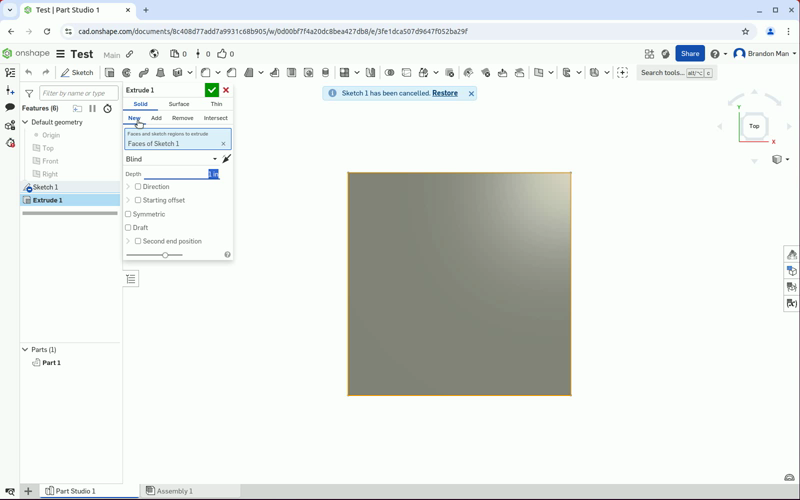
text(0.481)
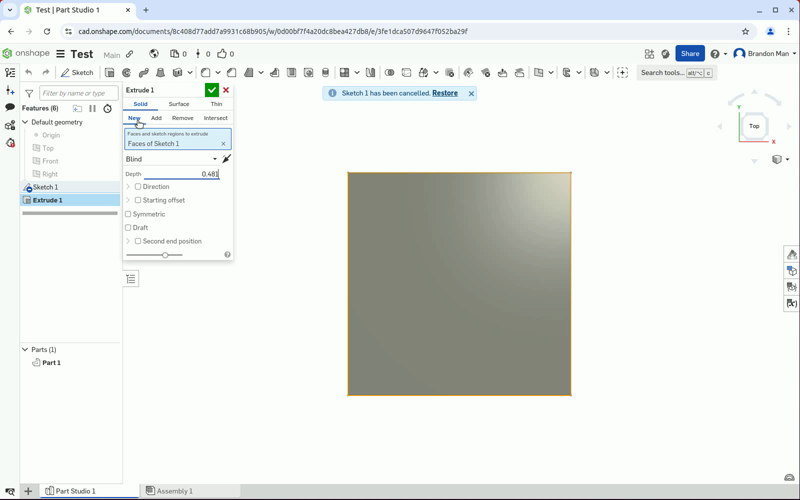
key(enter)
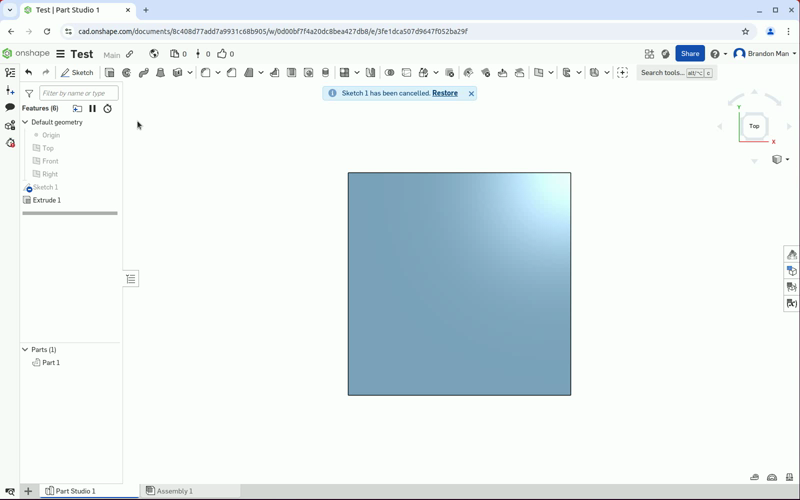
key(shift+h)
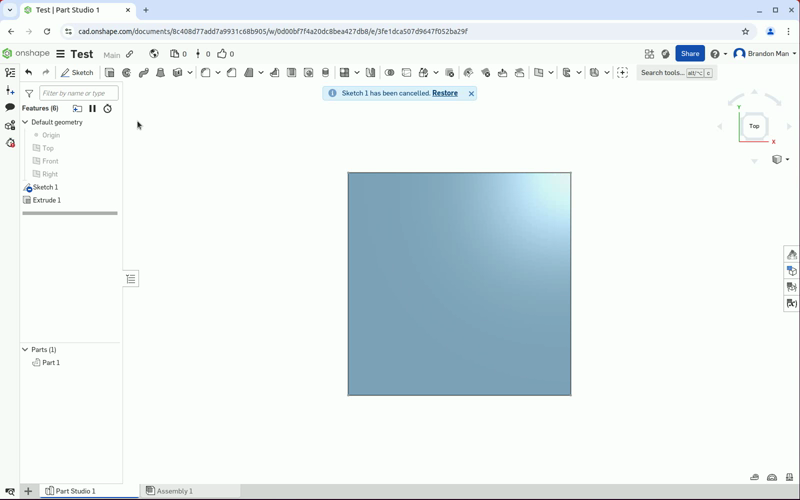
key(shift+h)
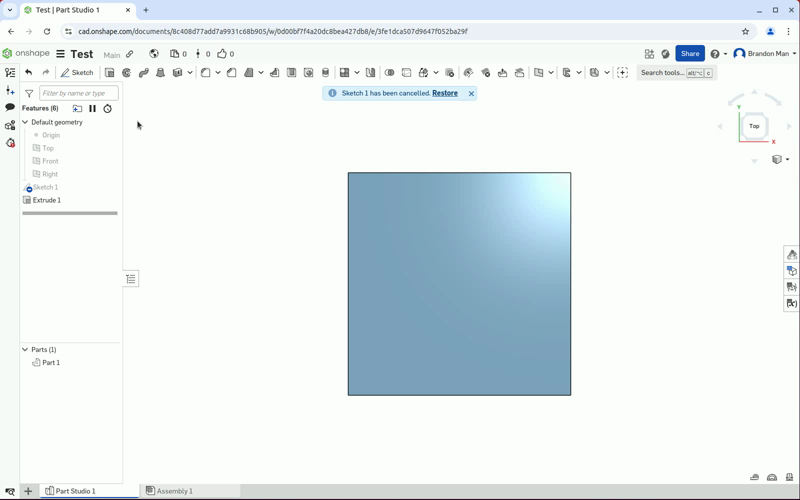
mouse_move(73, 189)
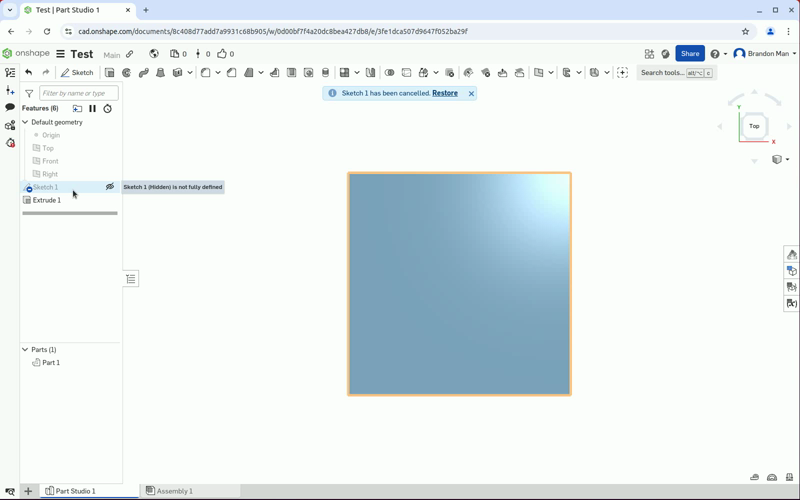
click(73, 189)
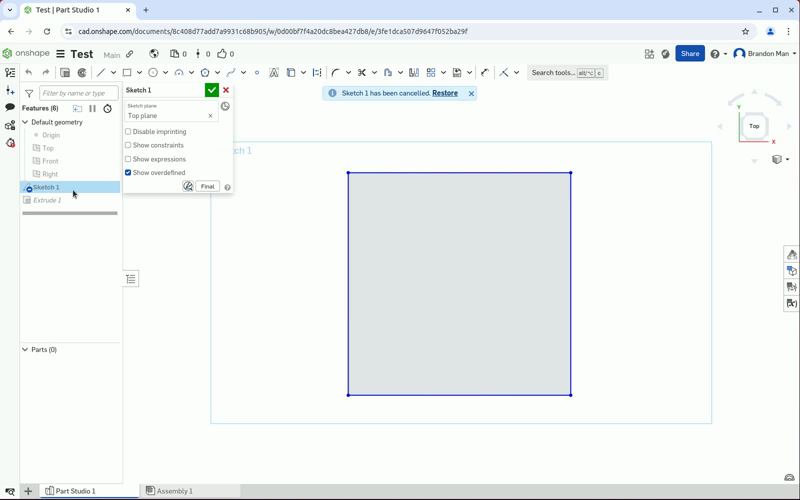
mouse_move(229, 92)
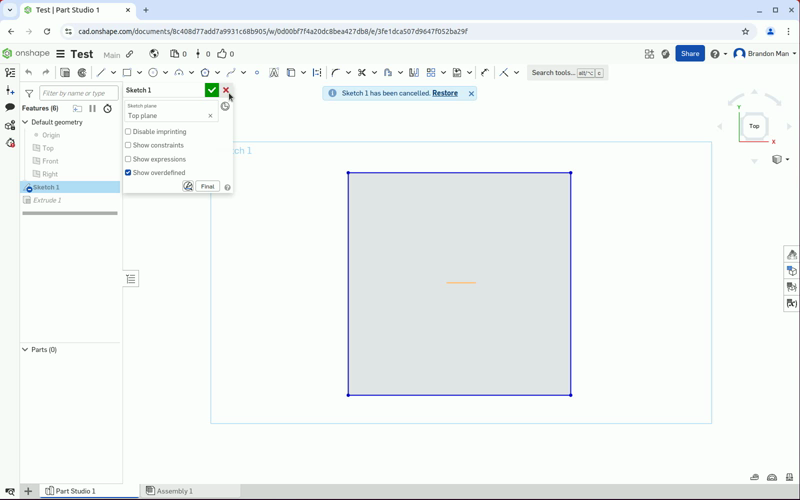
click(229, 92)
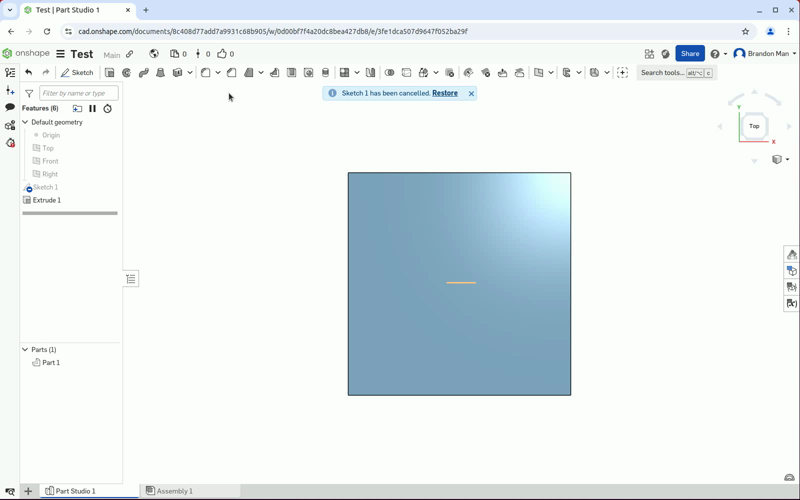
mouse_move(541, 75)
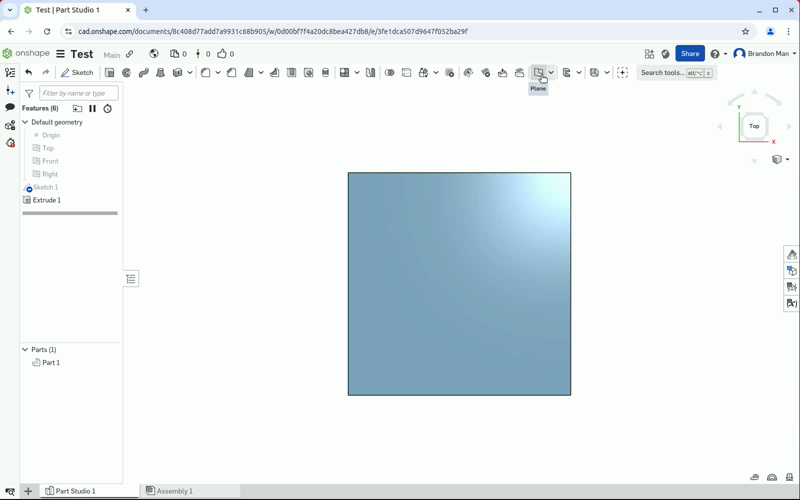
click(541, 75)
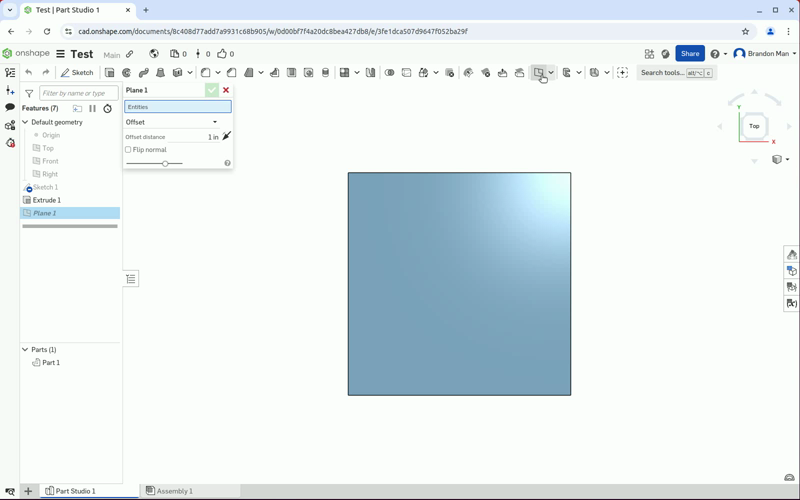
mouse_move(73, 150)
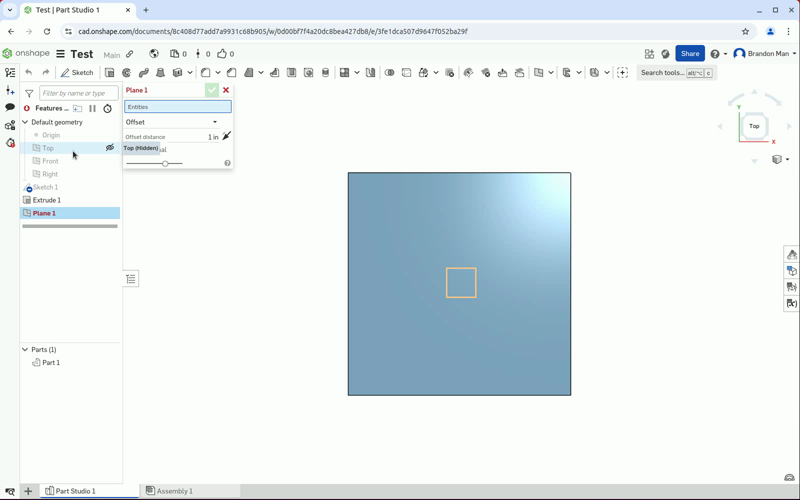
click(73, 150)
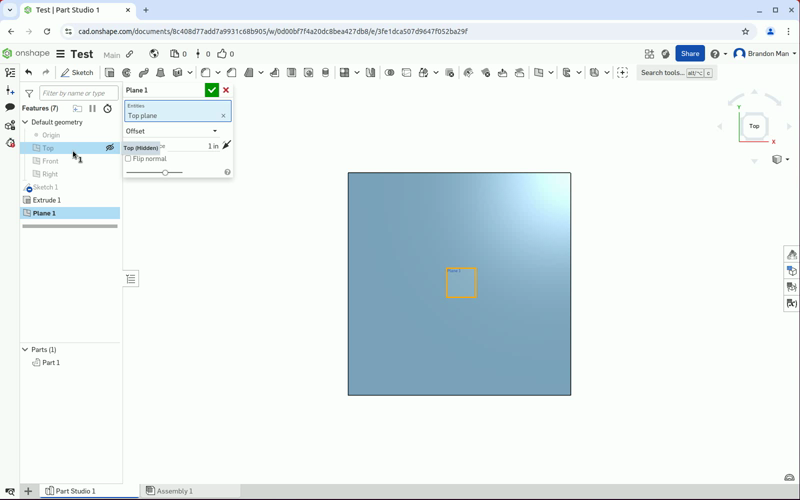
key(tab, 2)
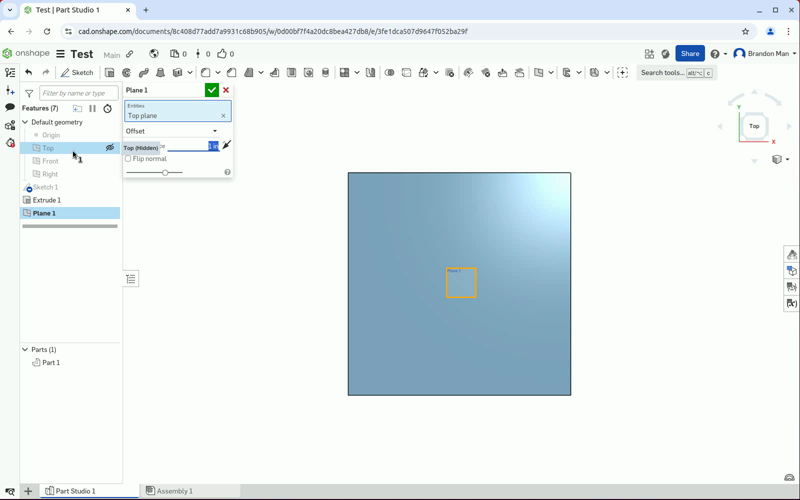
text(0.493)
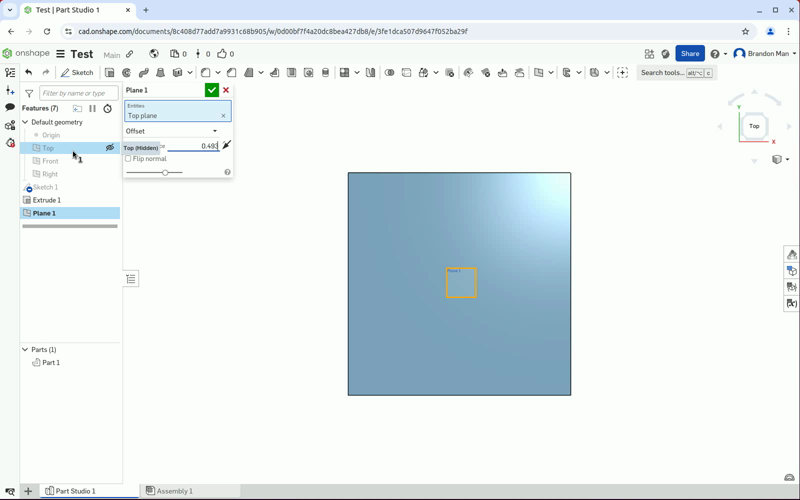
key(enter, 2)
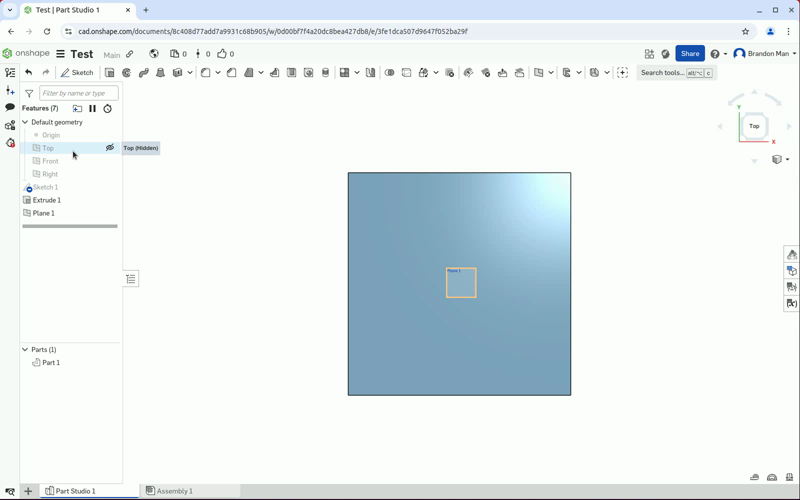
key(shift+s)
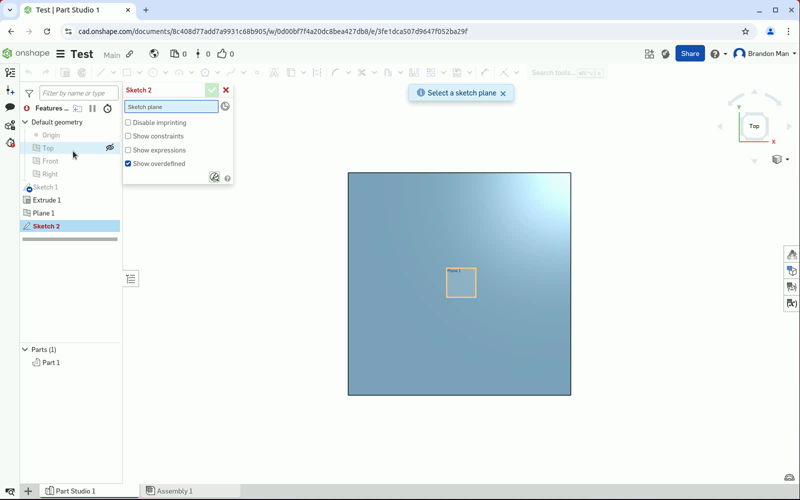
mouse_move(73, 215)
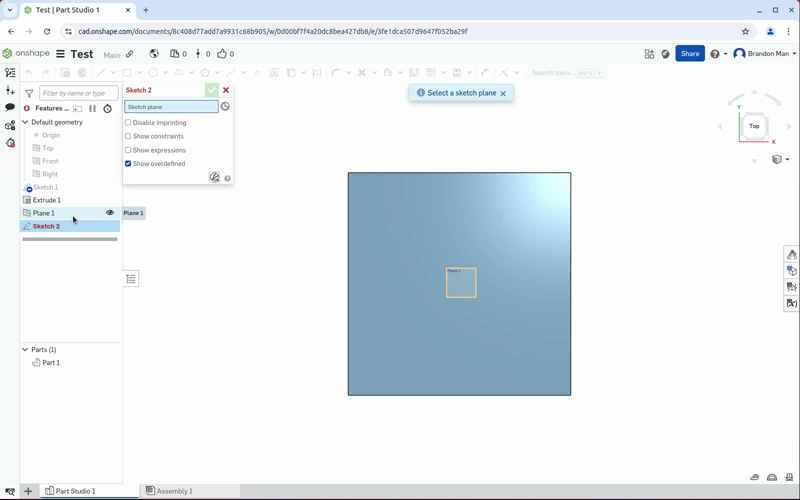
click(73, 215)
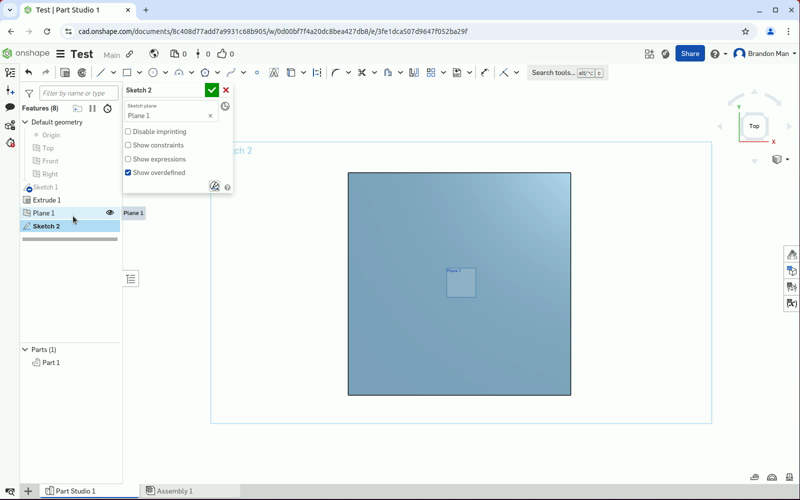
mouse_move(73, 352)
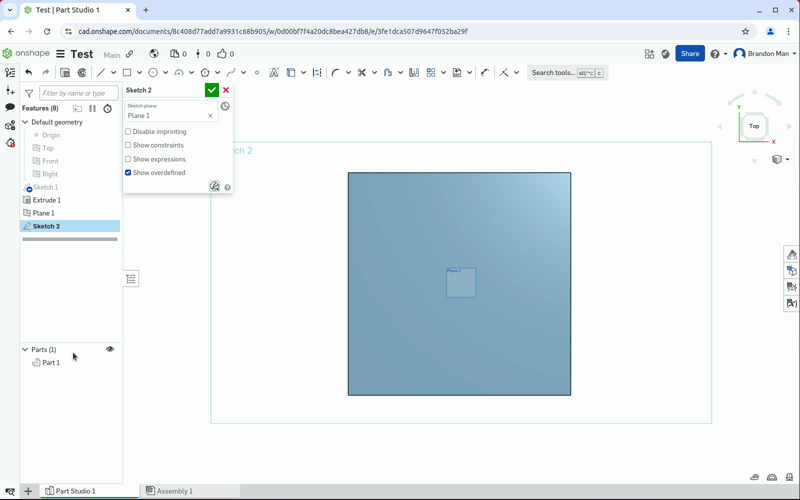
key(y)
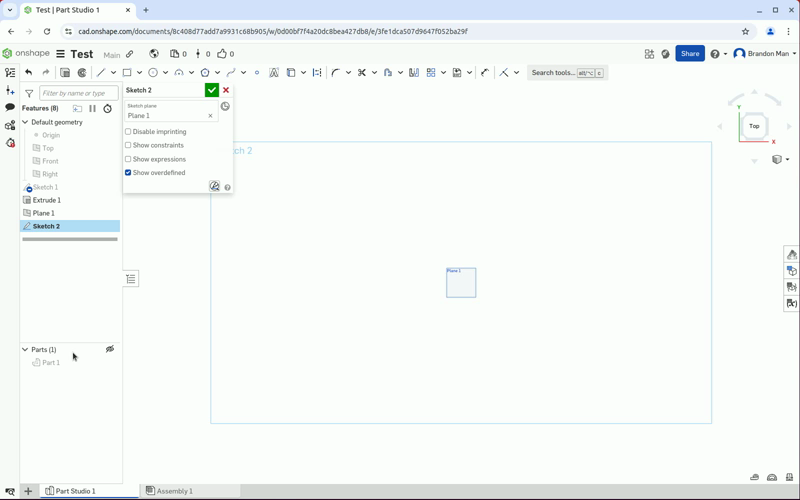
key(l)
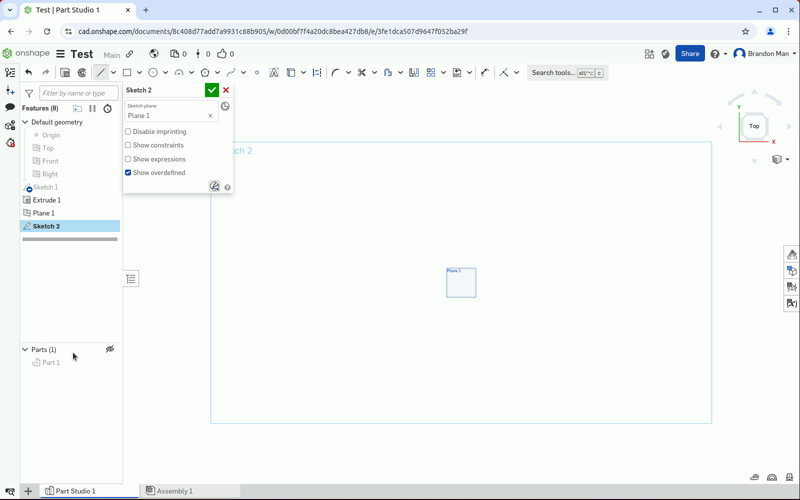
key_down(shift)
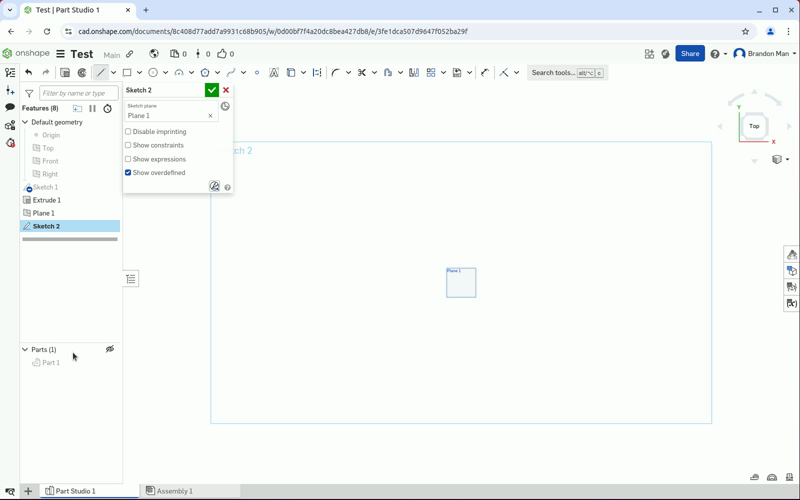
mouse_move(348, 395)
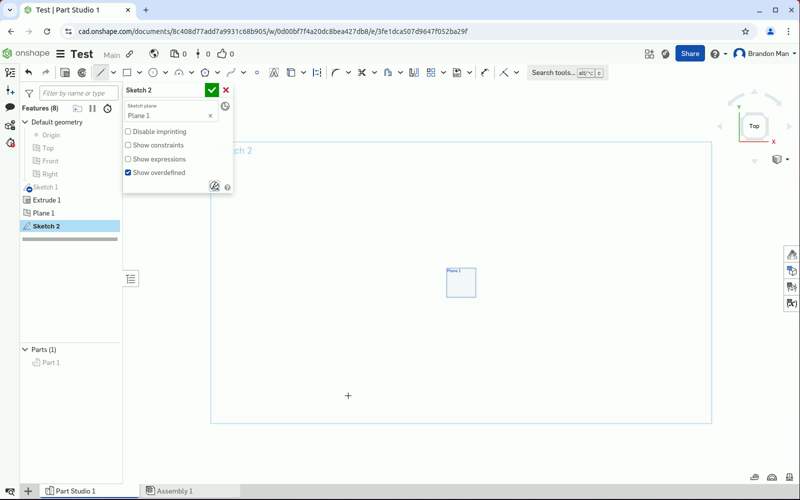
click(348, 395)
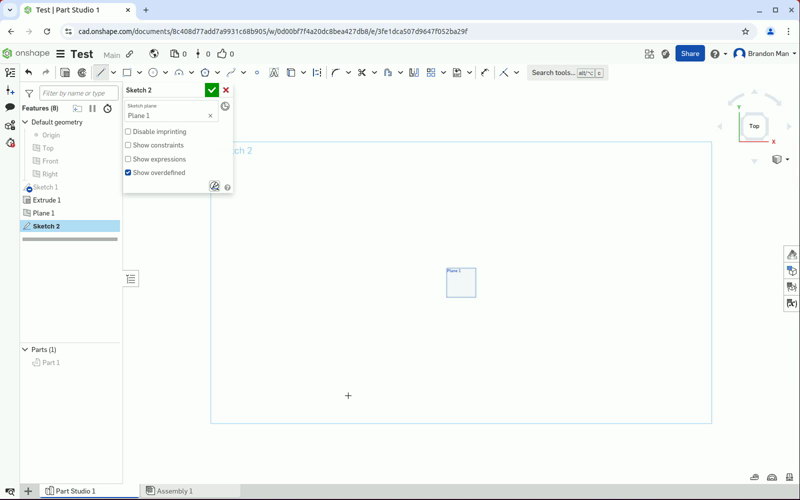
key_up(shift)
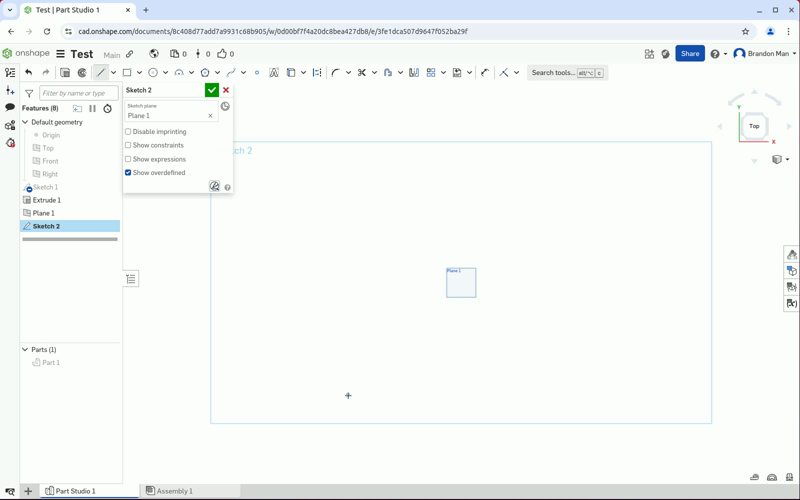
key_down(shift)
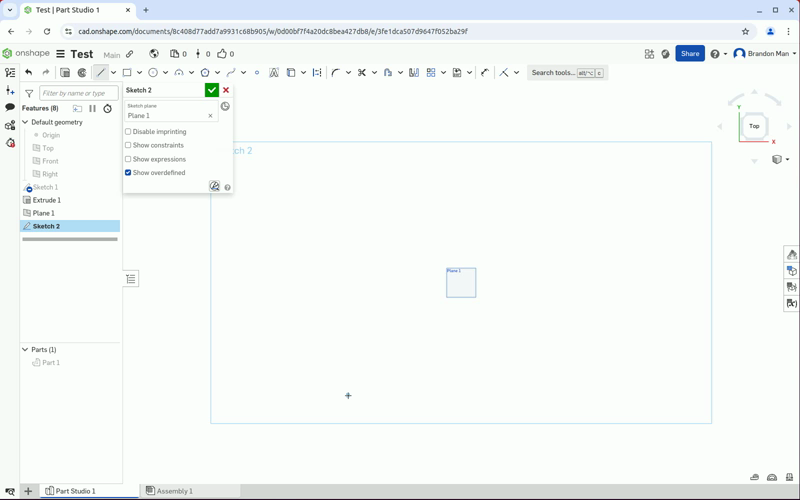
mouse_move(570, 395)
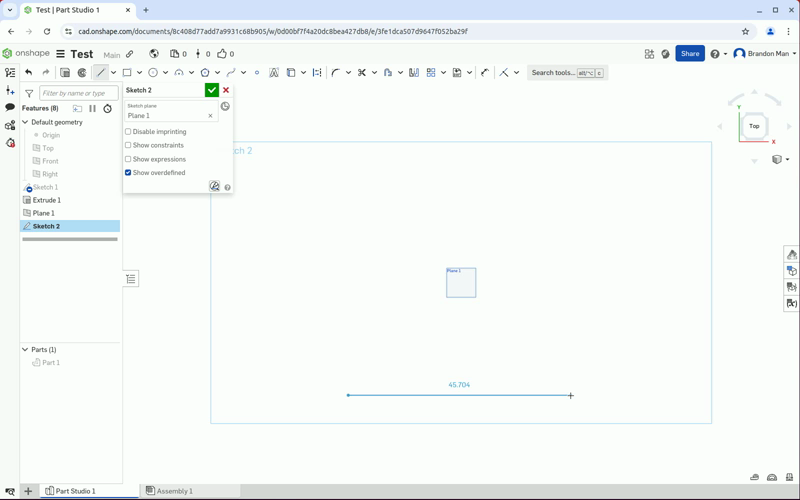
click(570, 395)
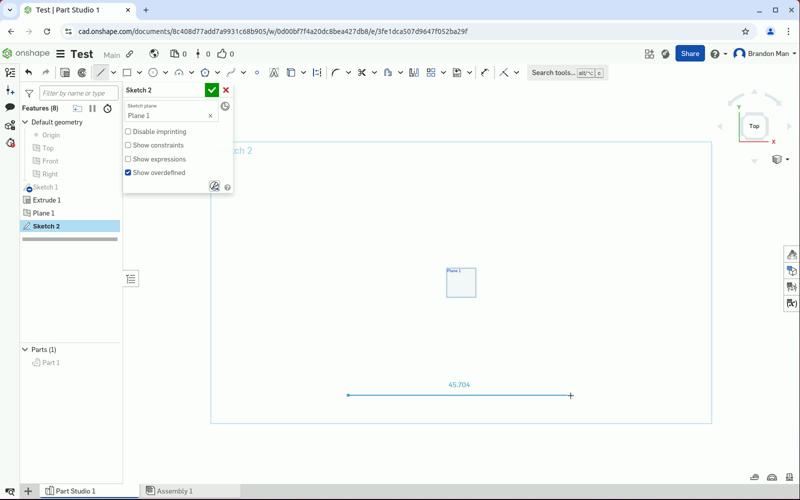
key_up(shift)
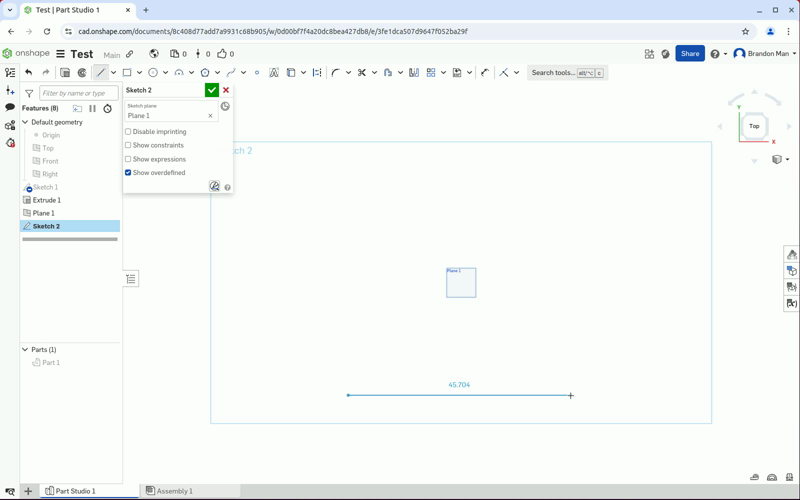
key_down(shift)
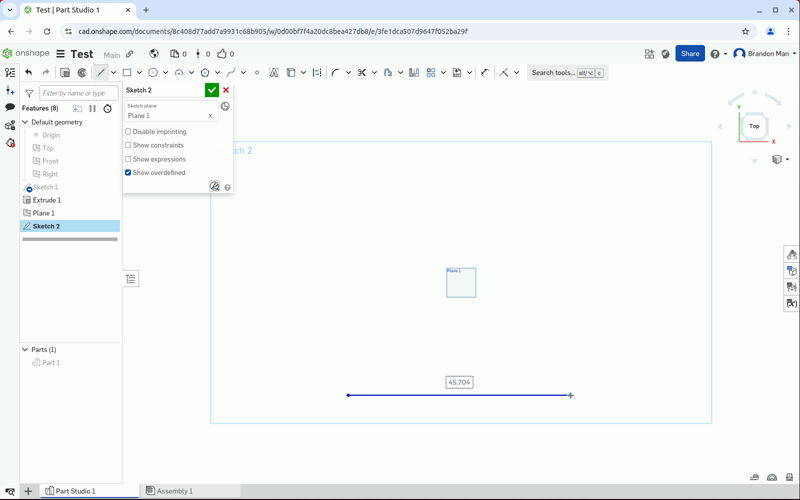
mouse_move(570, 172)
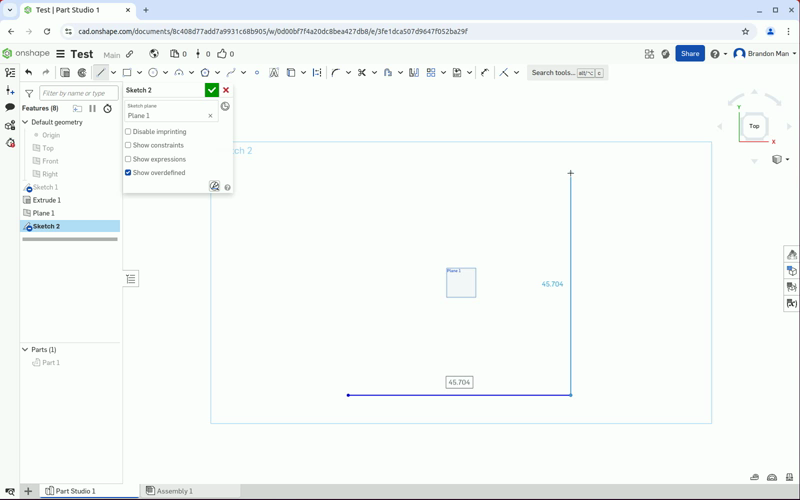
click(570, 172)
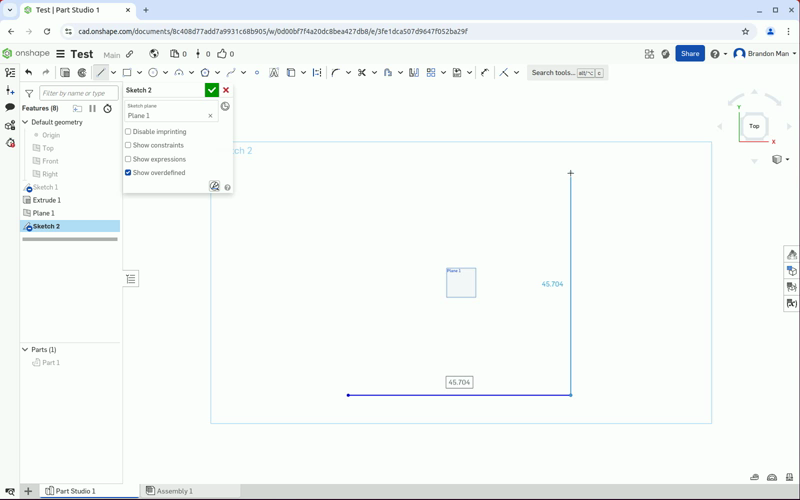
key_up(shift)
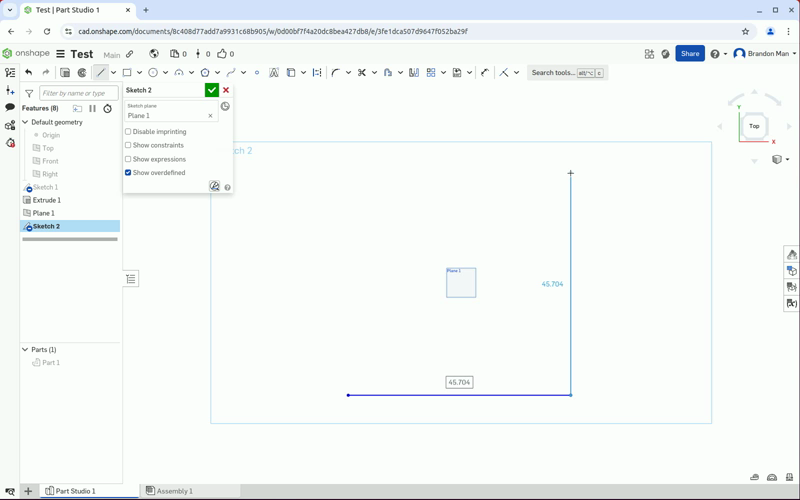
key_down(shift)
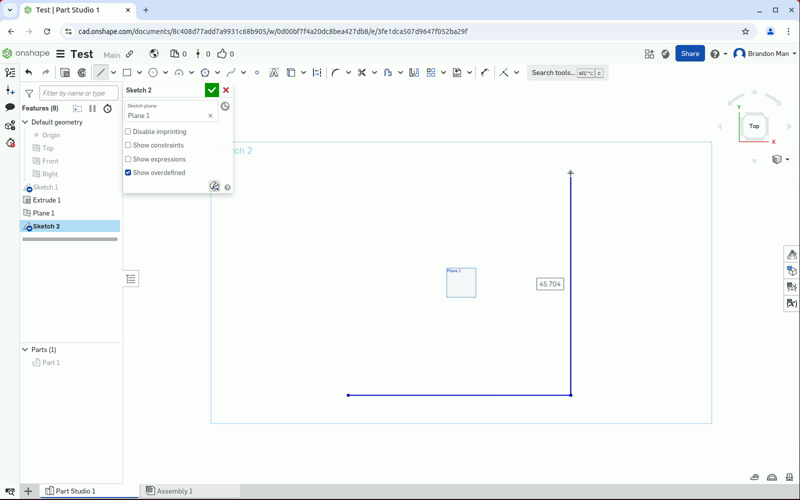
mouse_move(348, 172)
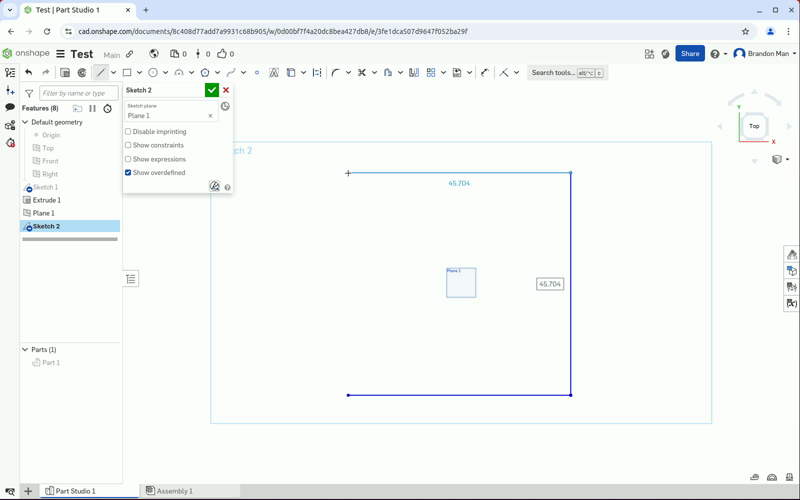
click(348, 172)
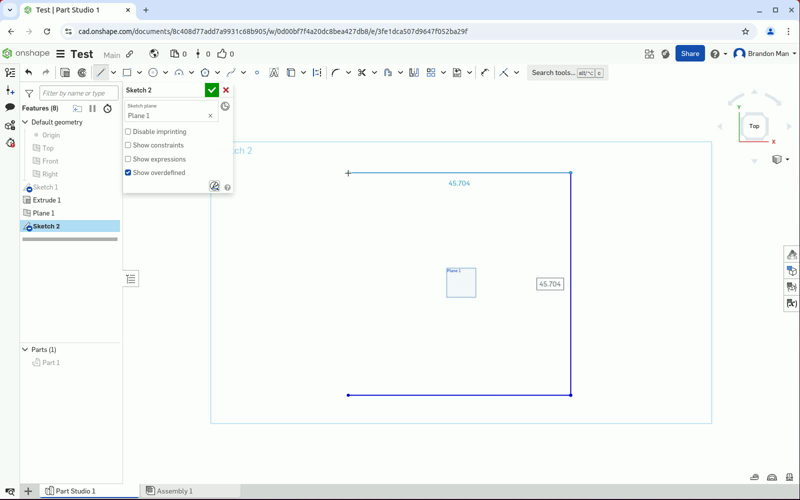
key_up(shift)
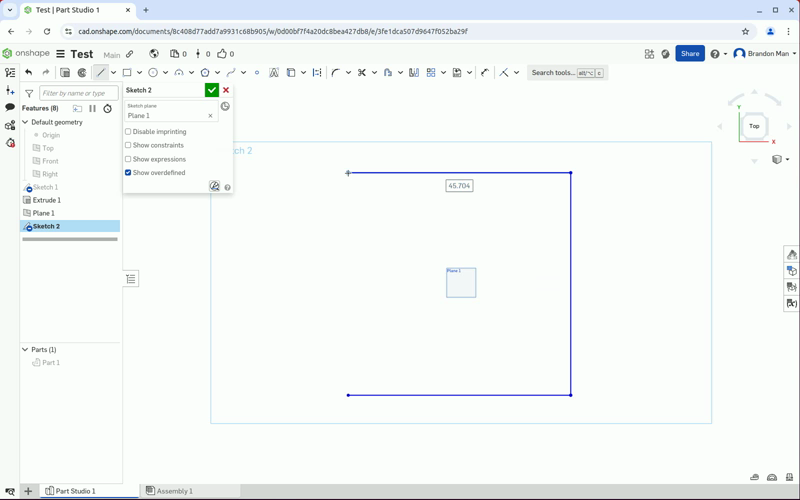
key_down(shift)
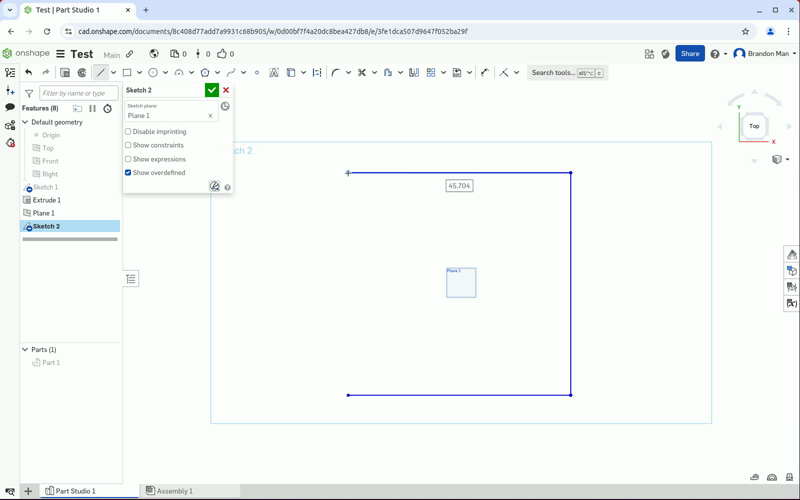
mouse_move(348, 395)
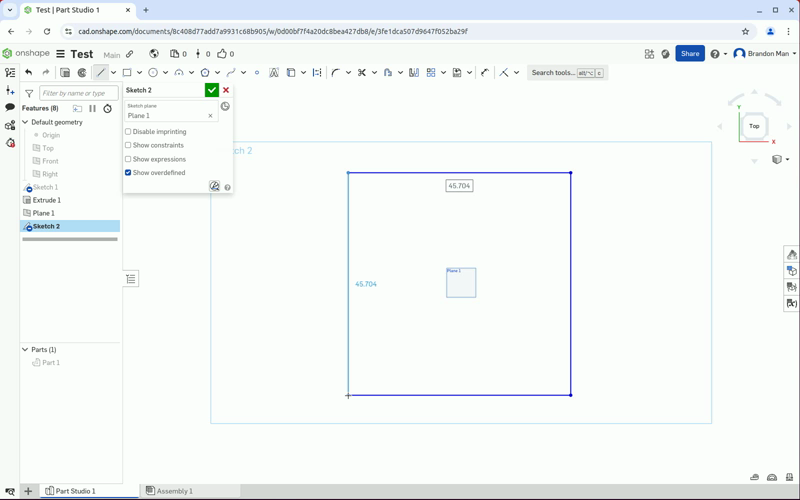
key_up(shift)
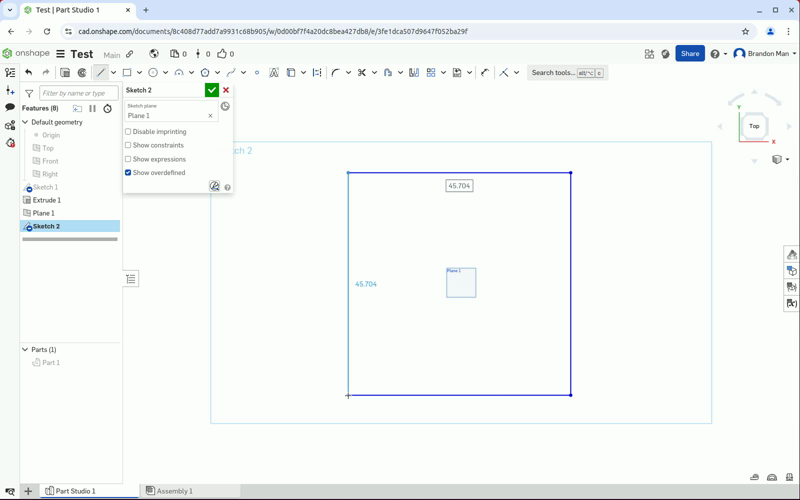
click(348, 395)
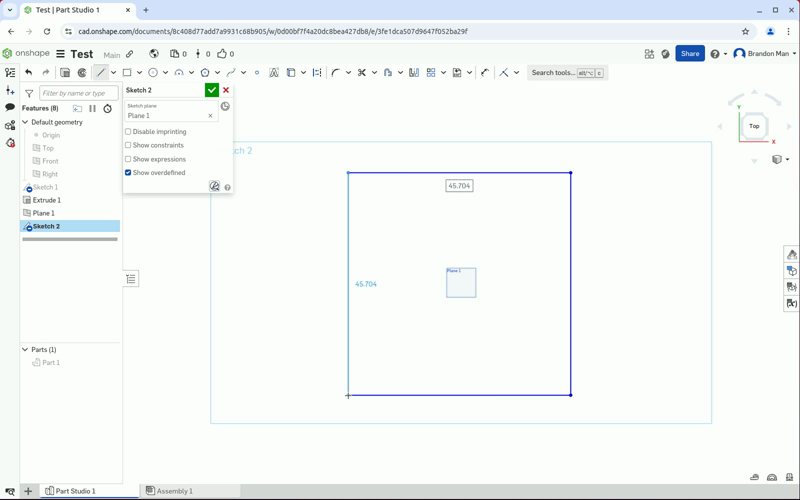
key(esc)
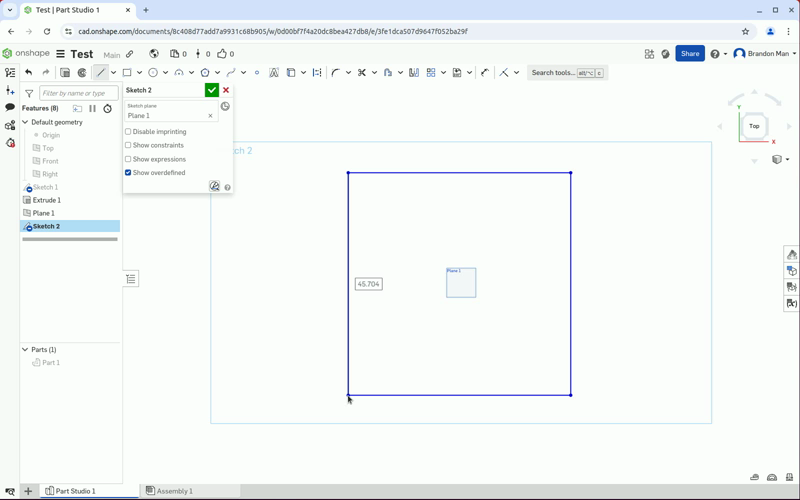
key(l)
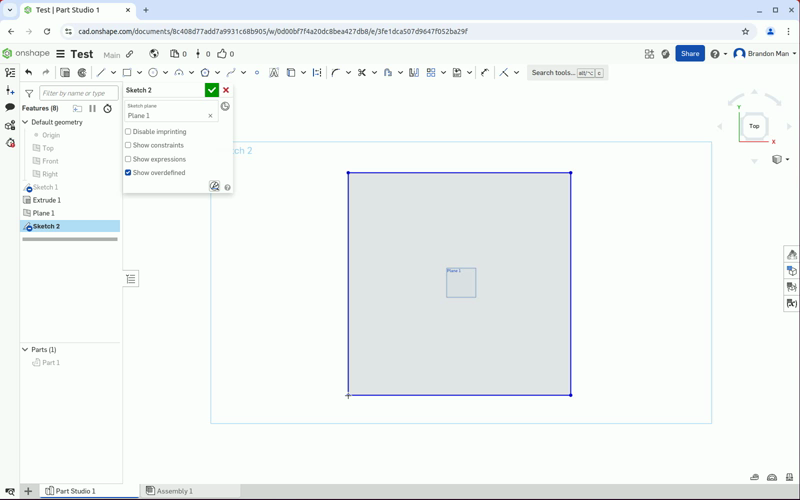
key_down(shift)
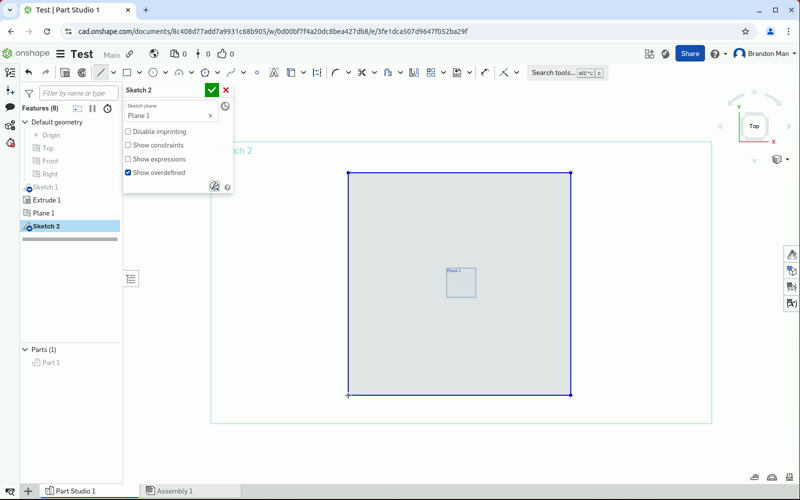
mouse_move(353, 390)
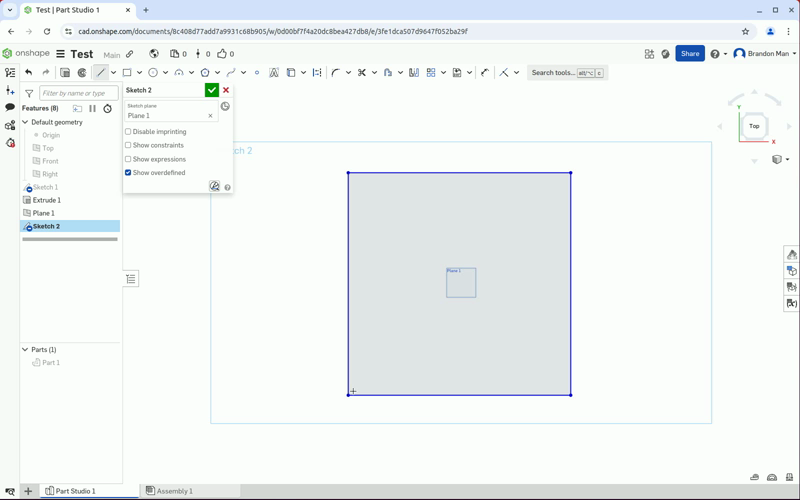
click(353, 390)
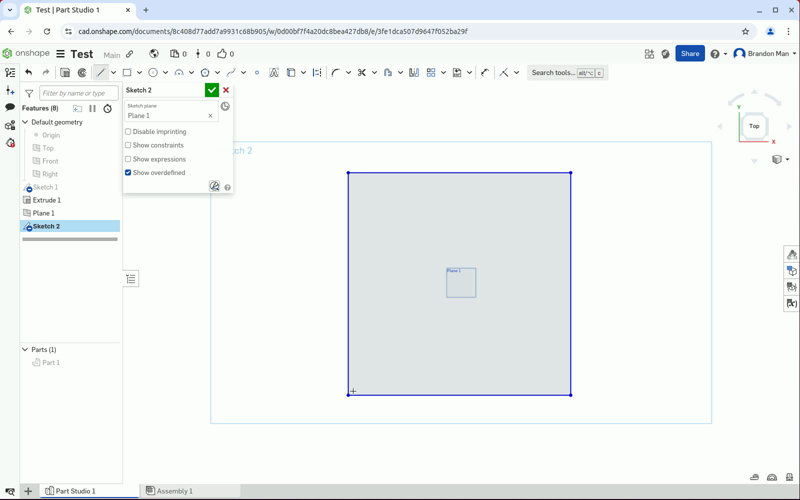
key_up(shift)
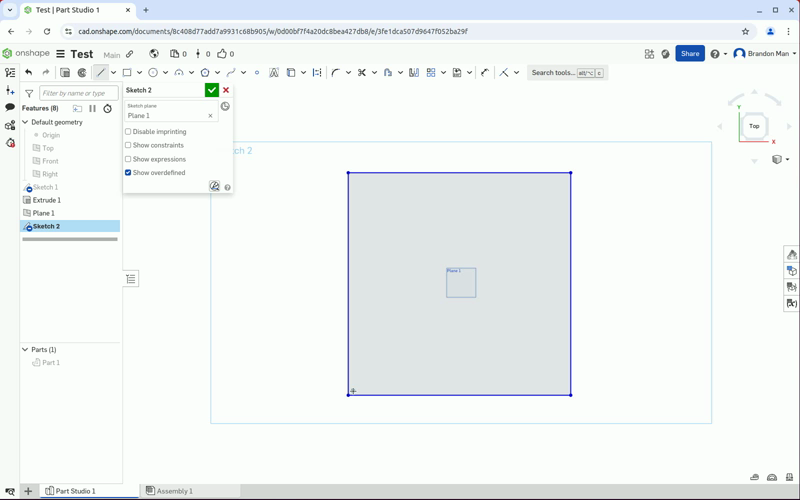
key_down(shift)
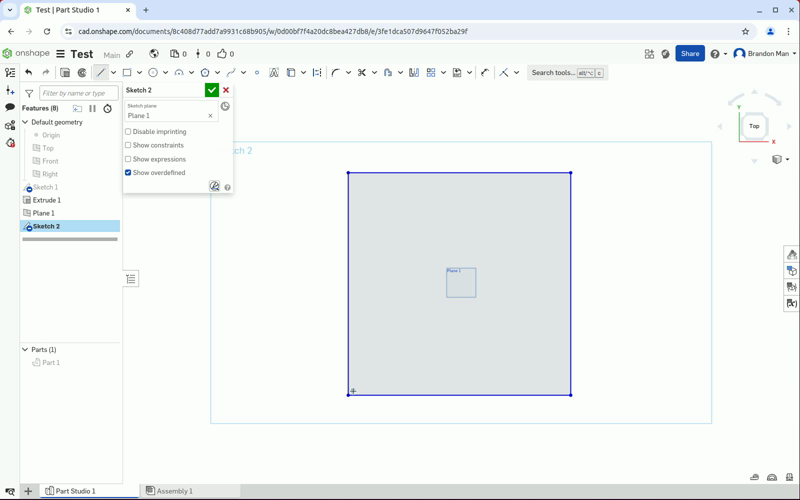
mouse_move(566, 390)
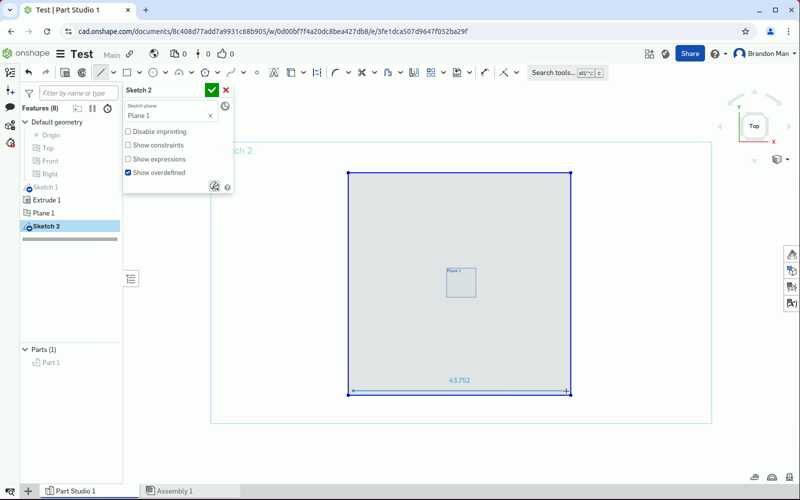
click(566, 390)
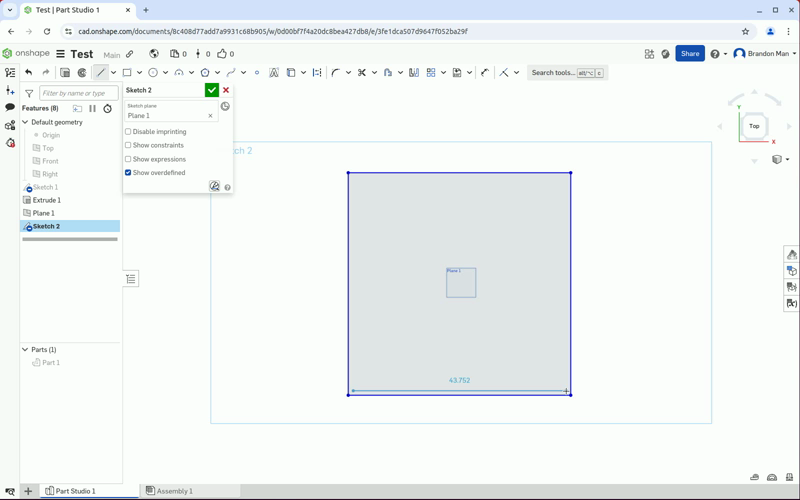
key_up(shift)
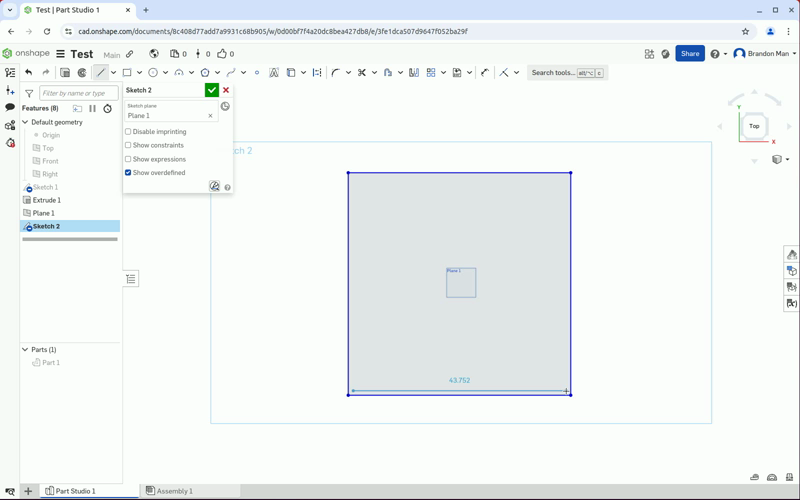
key_down(shift)
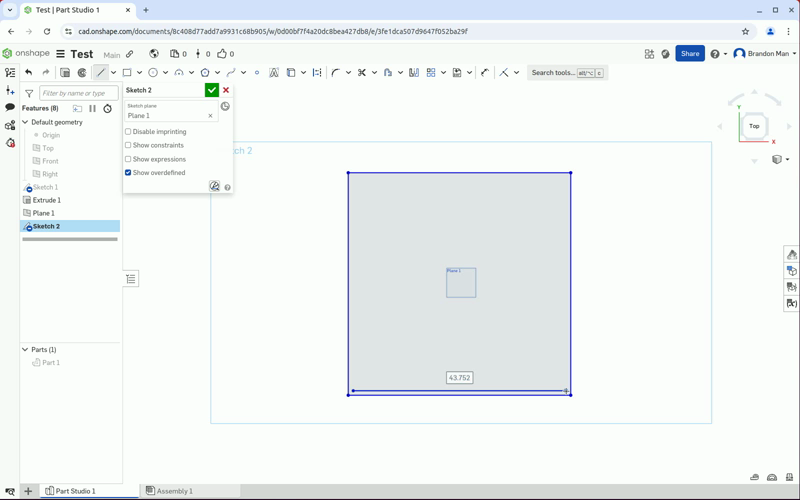
mouse_move(566, 177)
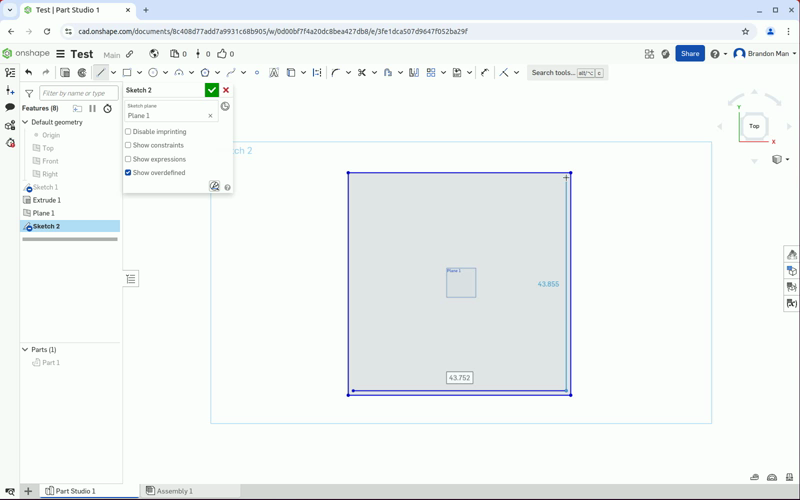
click(566, 177)
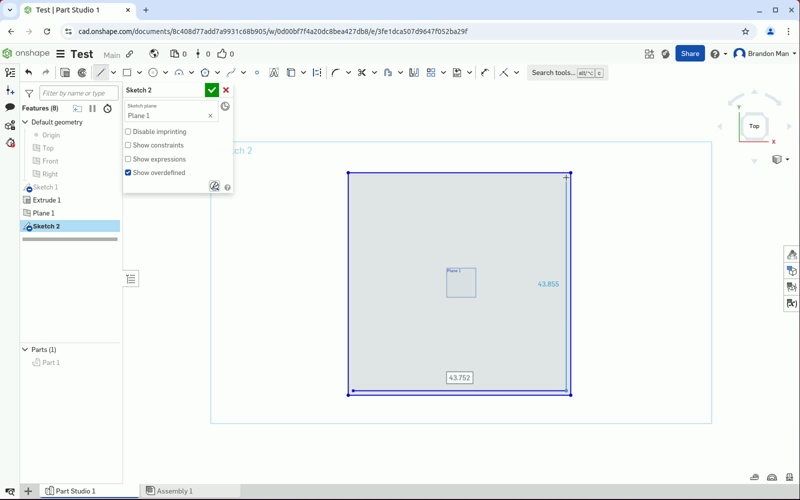
key_up(shift)
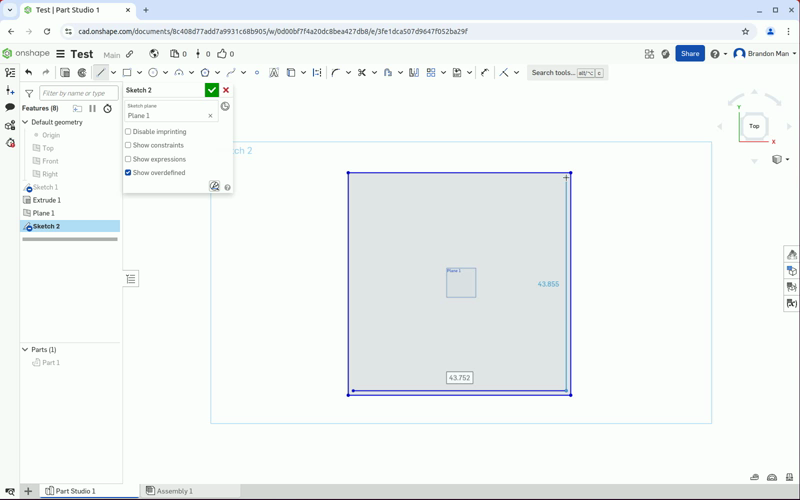
key_down(shift)
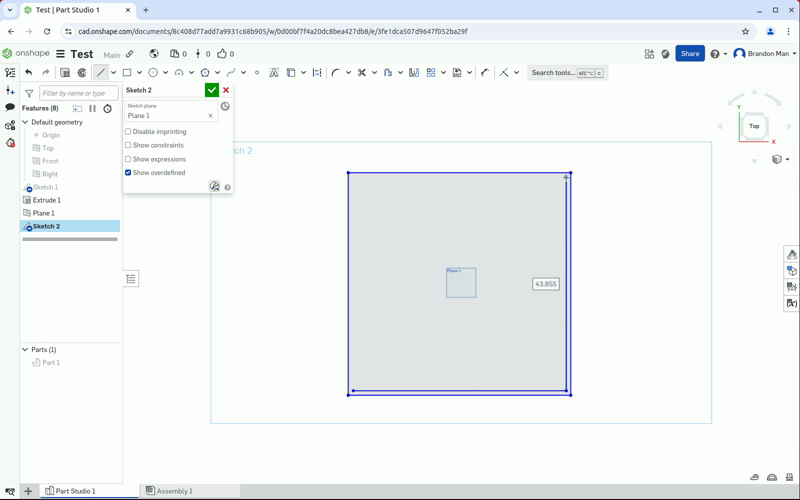
mouse_move(479, 177)
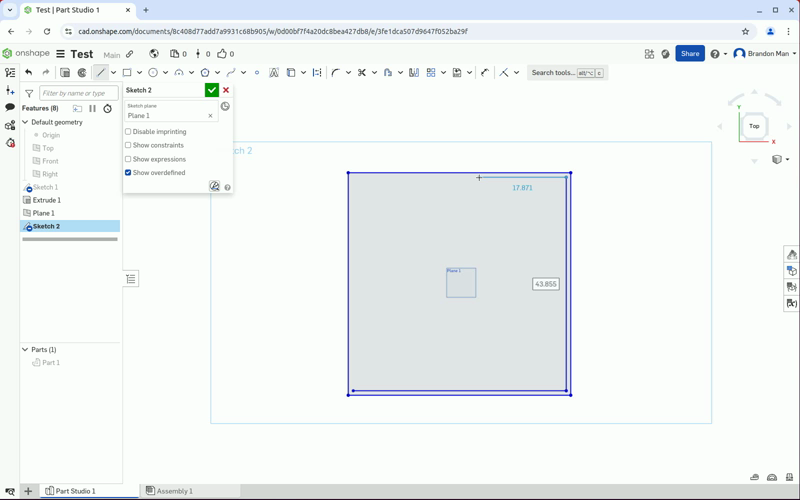
click(479, 177)
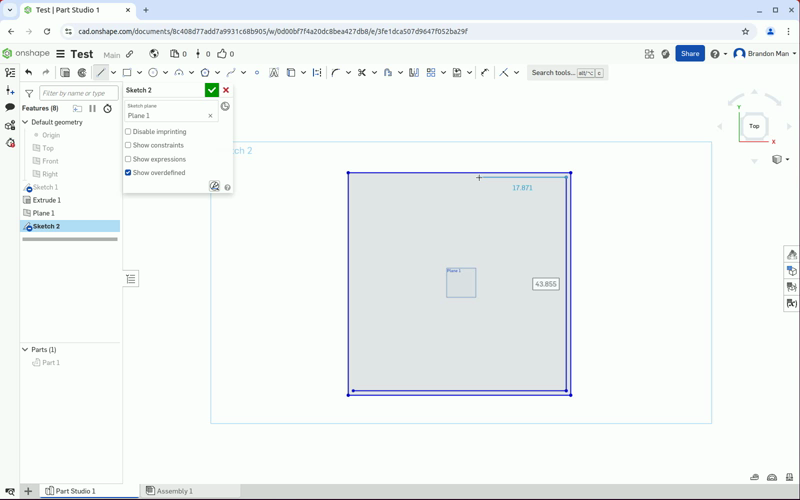
key_up(shift)
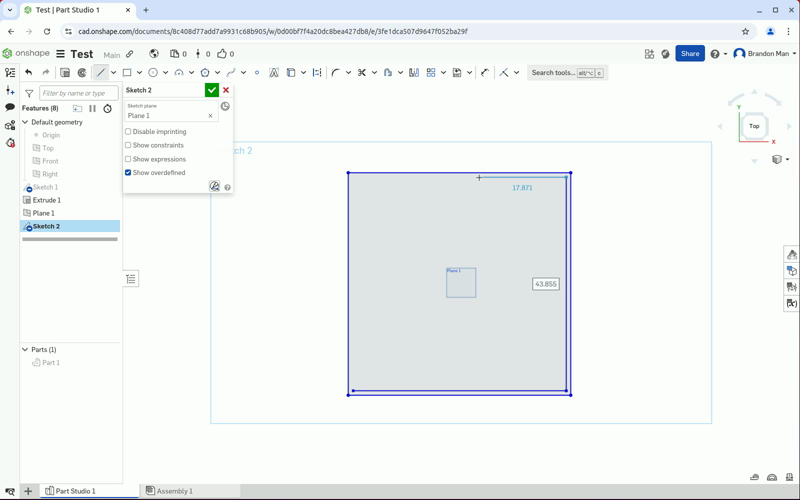
key_down(shift)
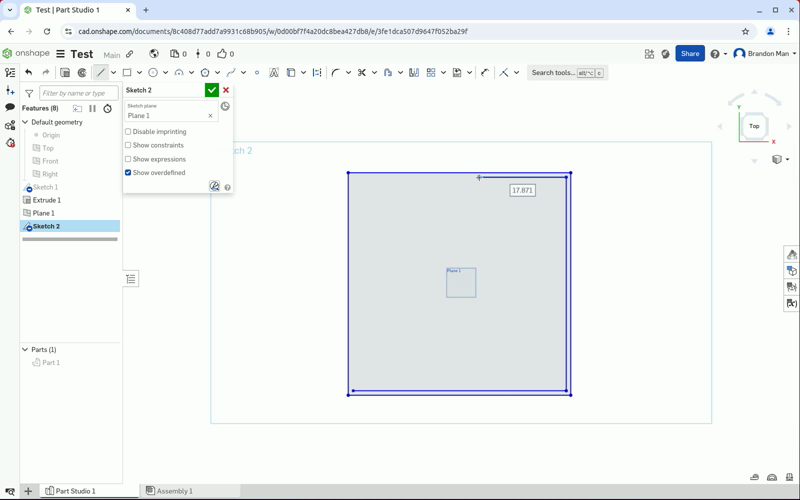
mouse_move(479, 254)
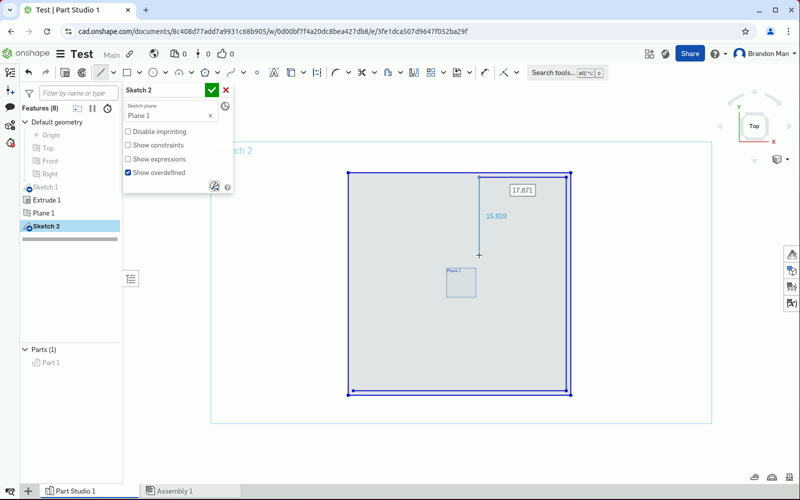
click(479, 254)
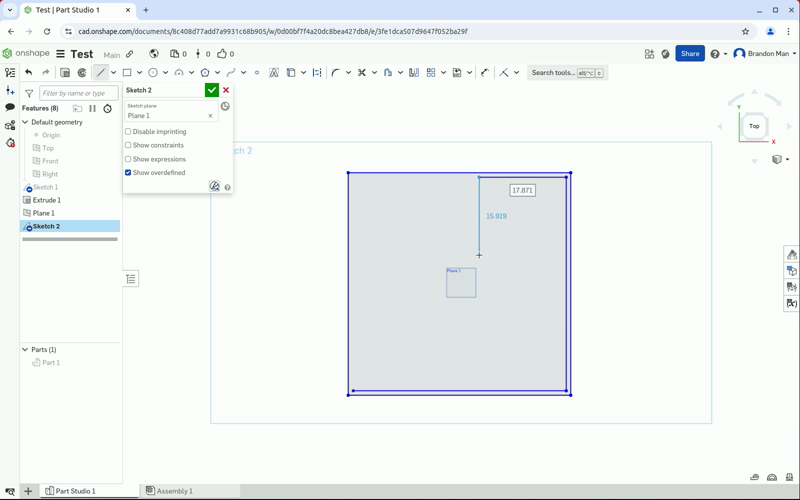
key_up(shift)
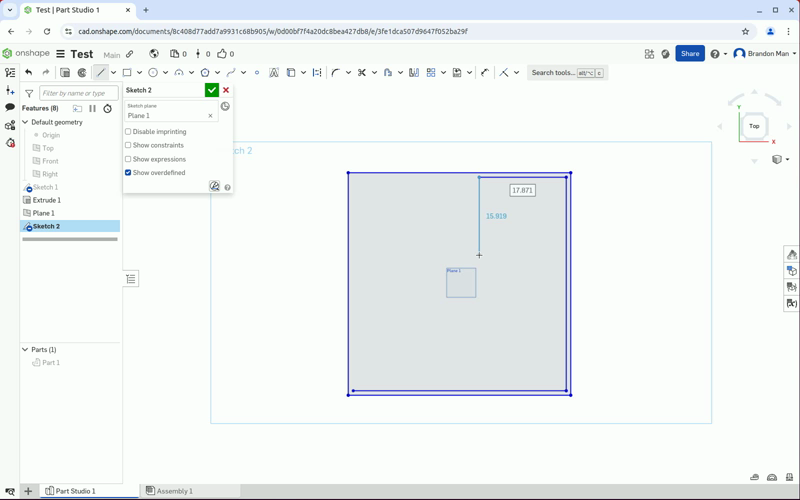
key_down(shift)
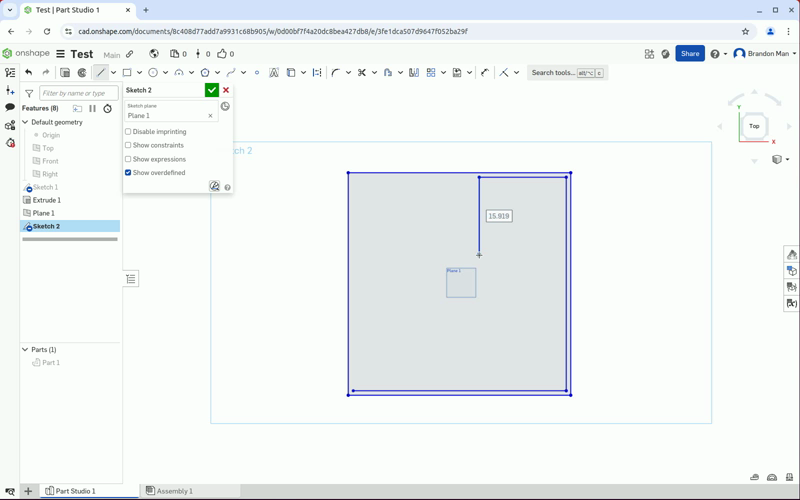
mouse_move(353, 254)
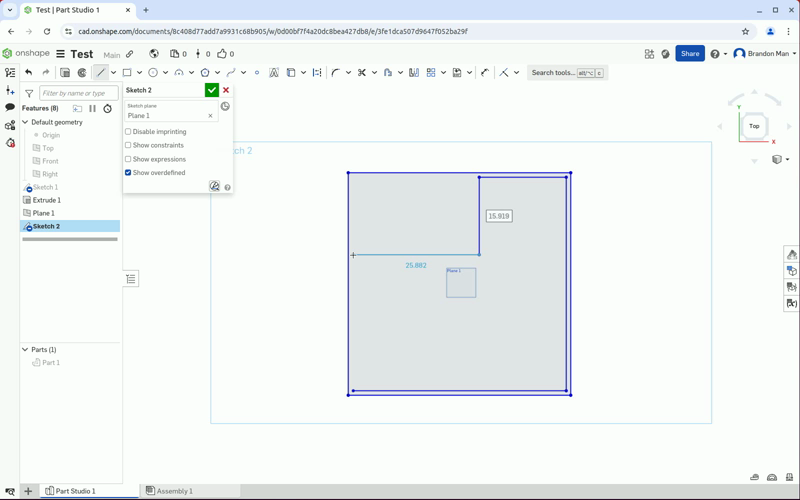
click(353, 254)
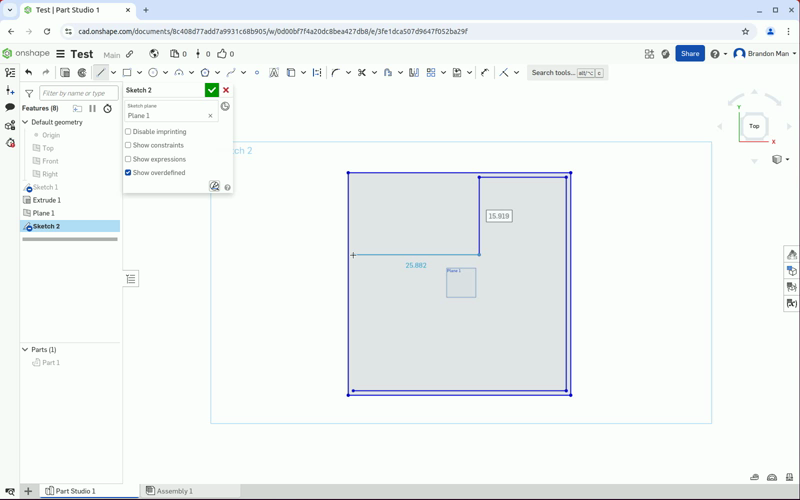
key_up(shift)
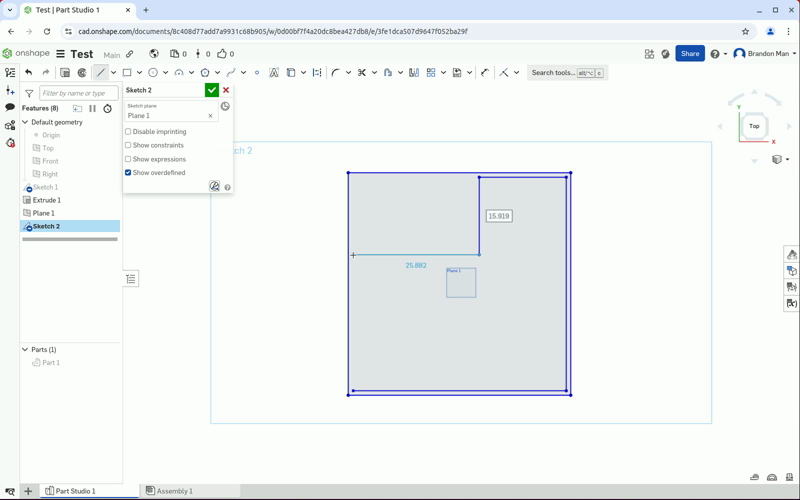
key_down(shift)
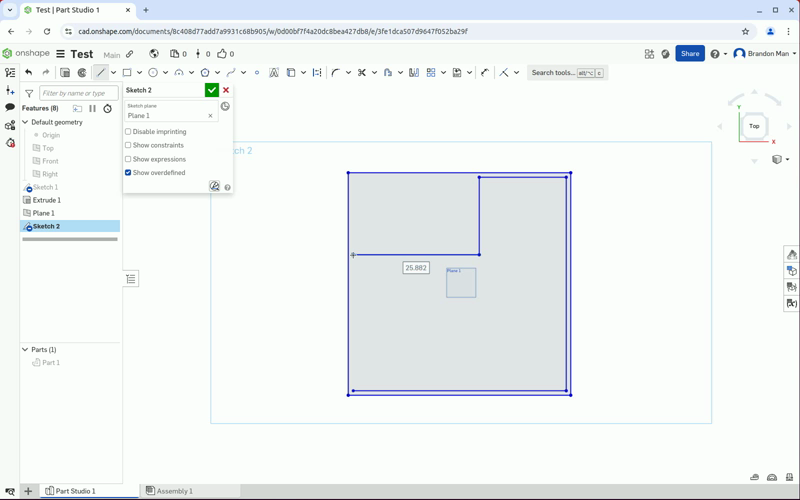
mouse_move(353, 390)
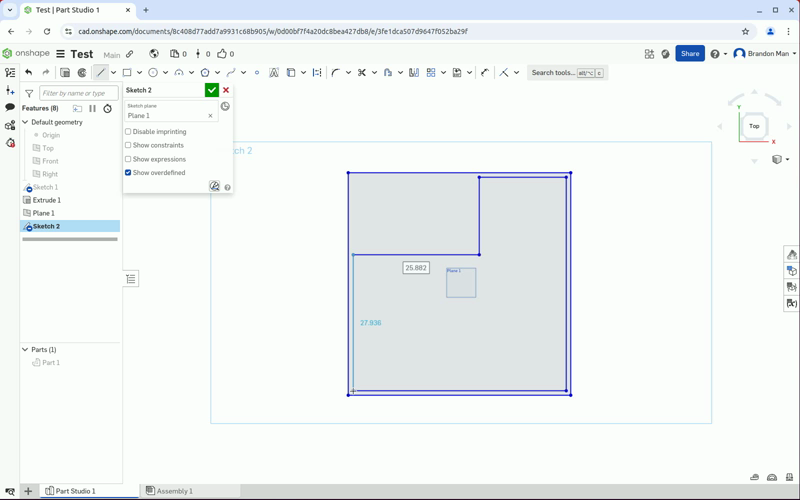
key_up(shift)
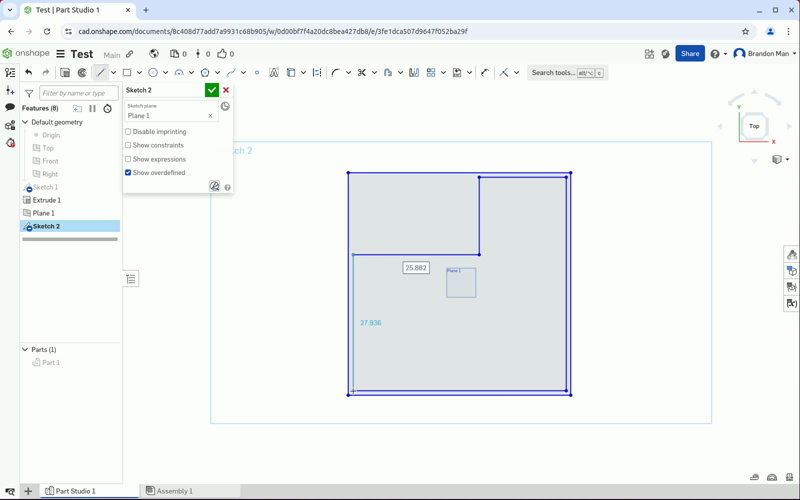
click(353, 390)
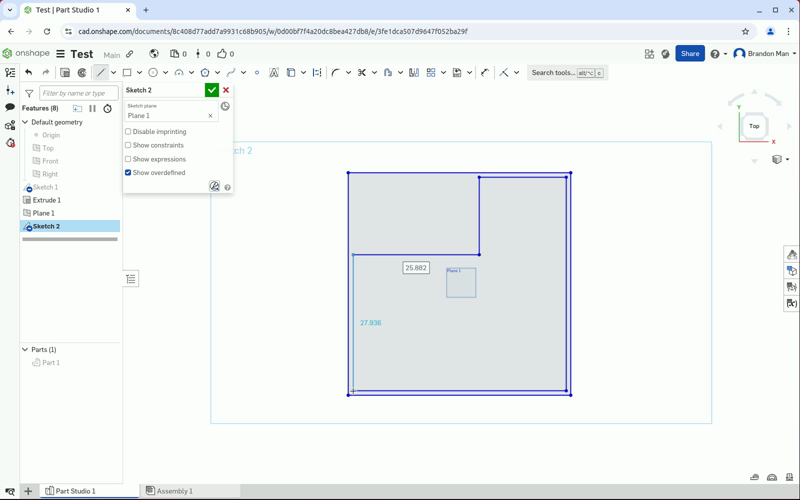
key(esc)
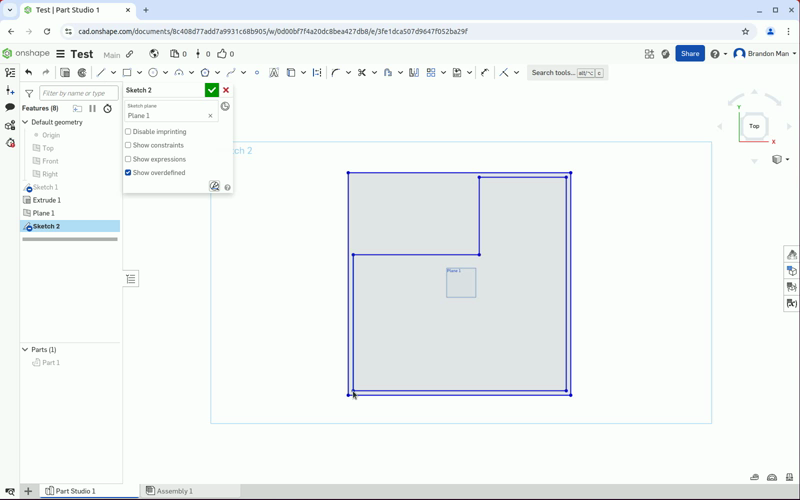
key(l)
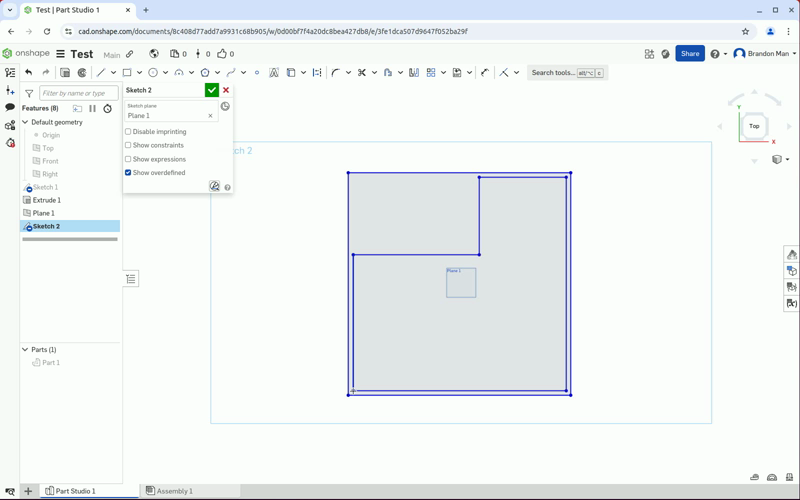
key_down(shift)
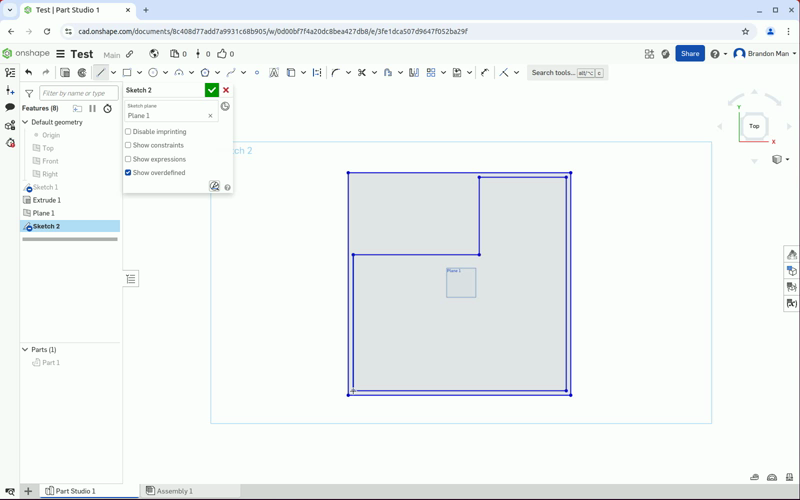
mouse_move(353, 252)
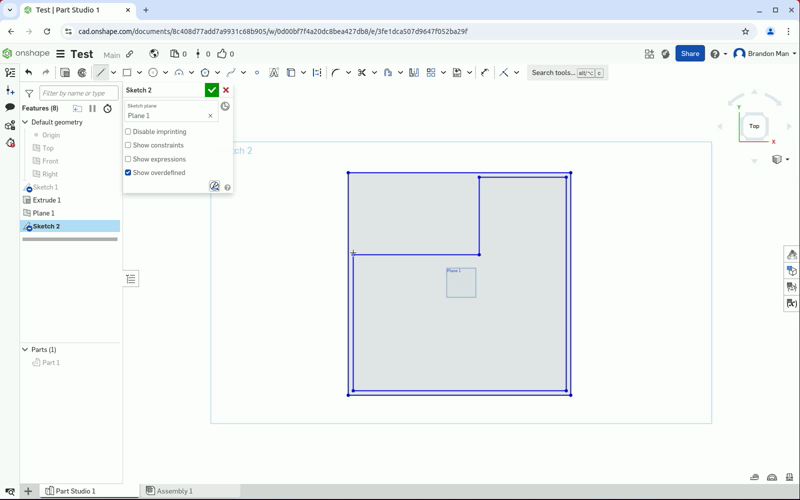
scroll(6)
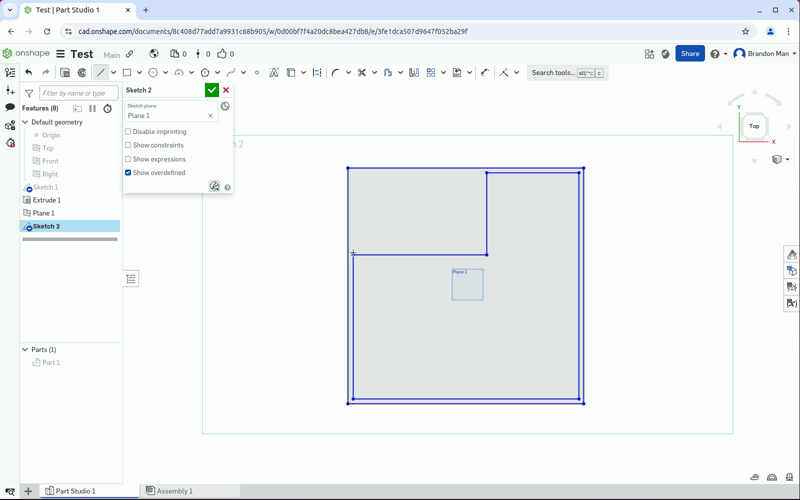
scroll(6)
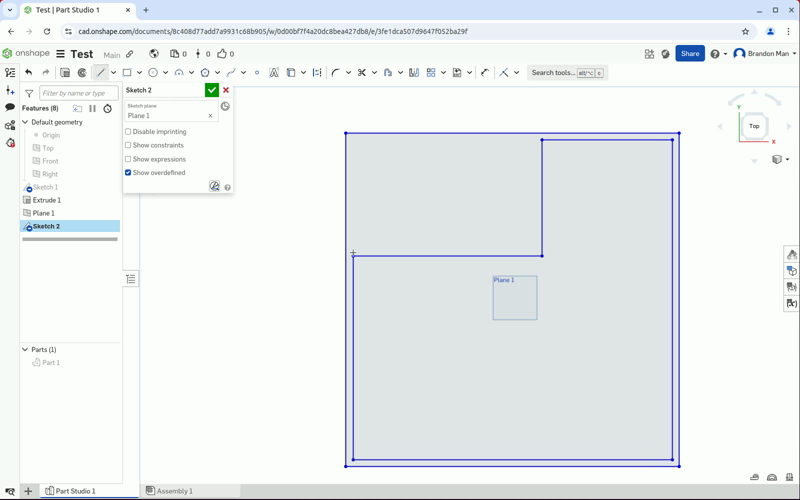
scroll(6)
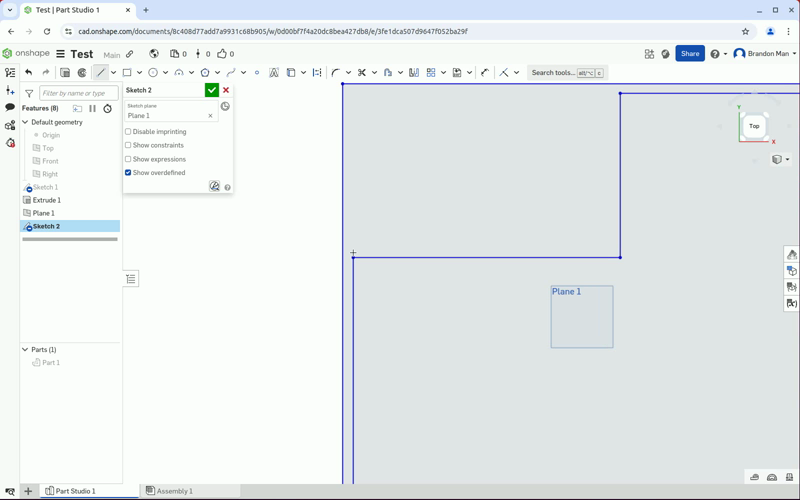
scroll(6)
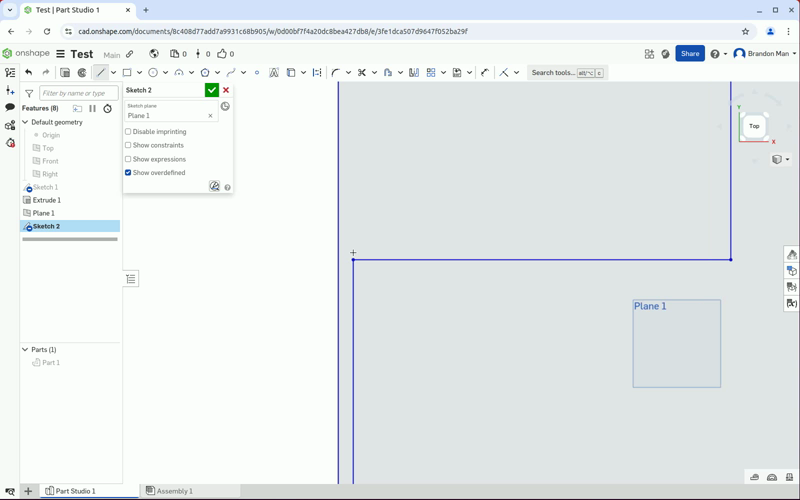
scroll(6)
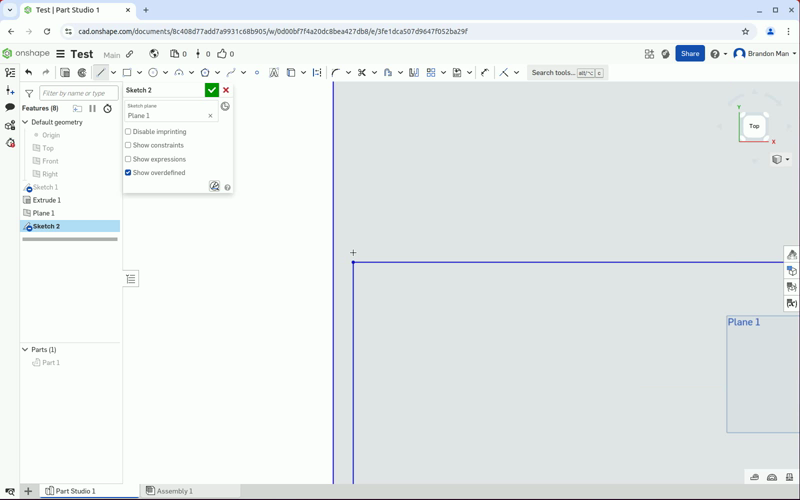
scroll(6)
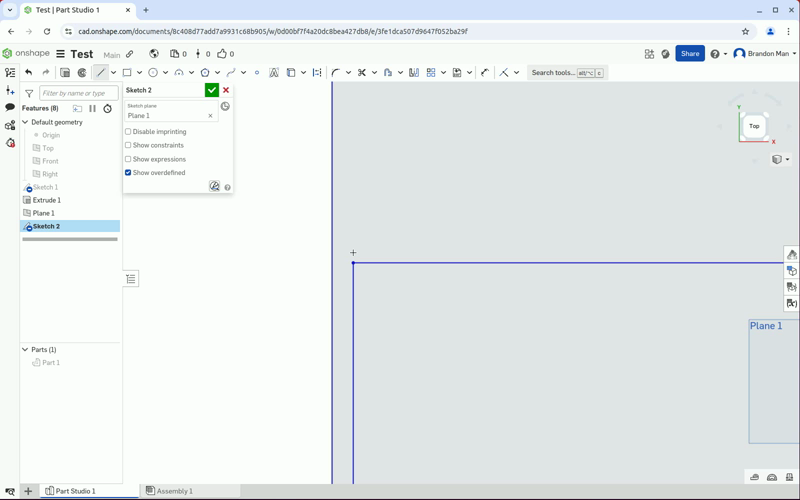
scroll(6)
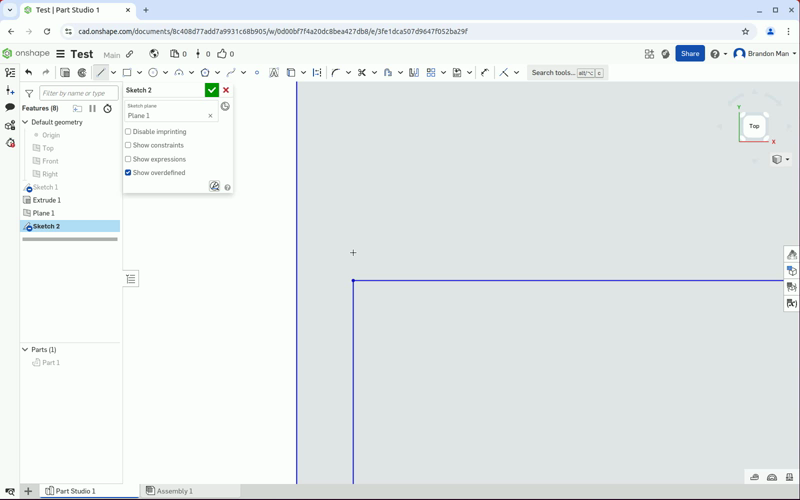
click(353, 252)
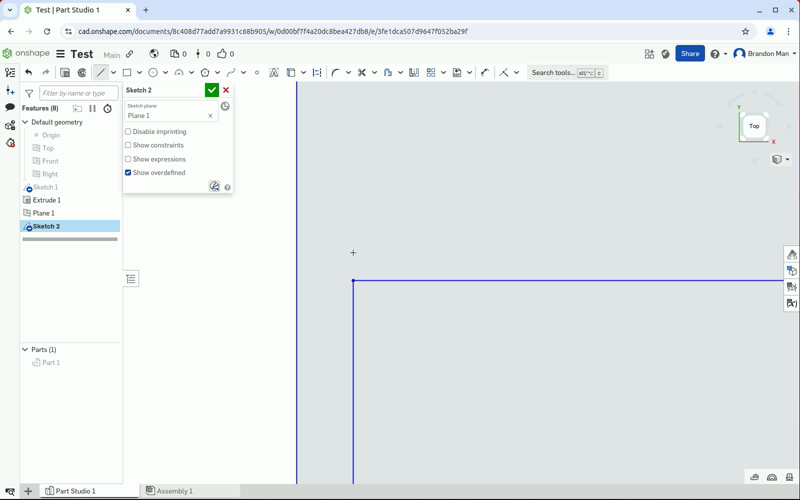
scroll(-6)
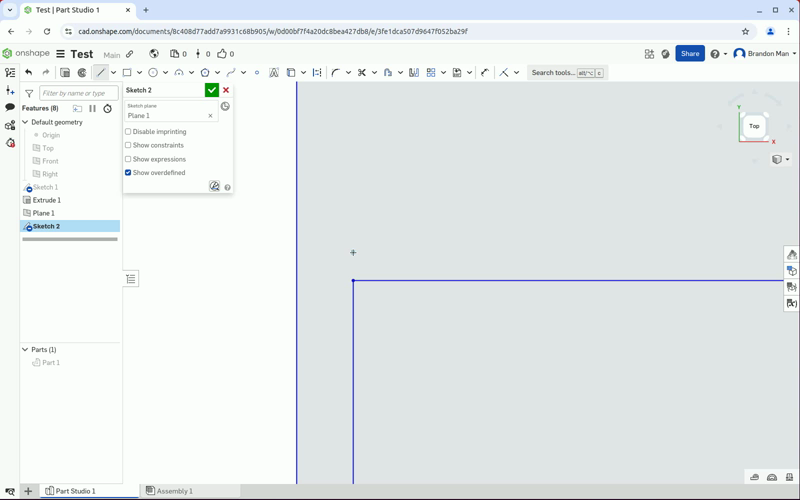
scroll(-6)
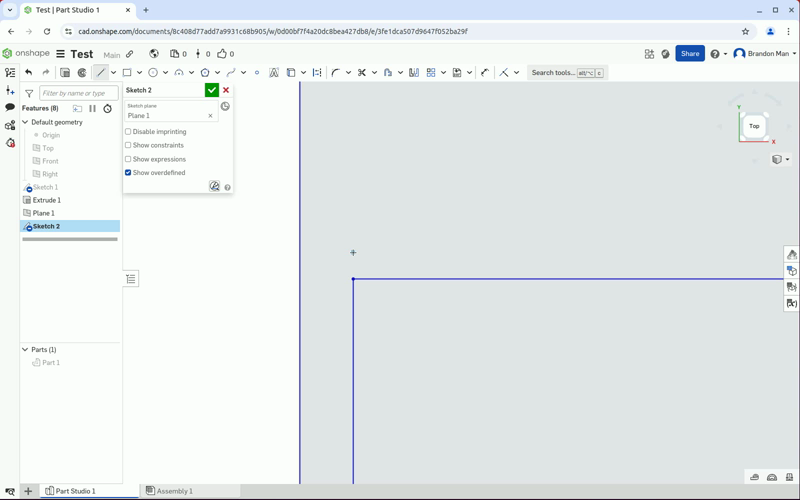
scroll(-6)
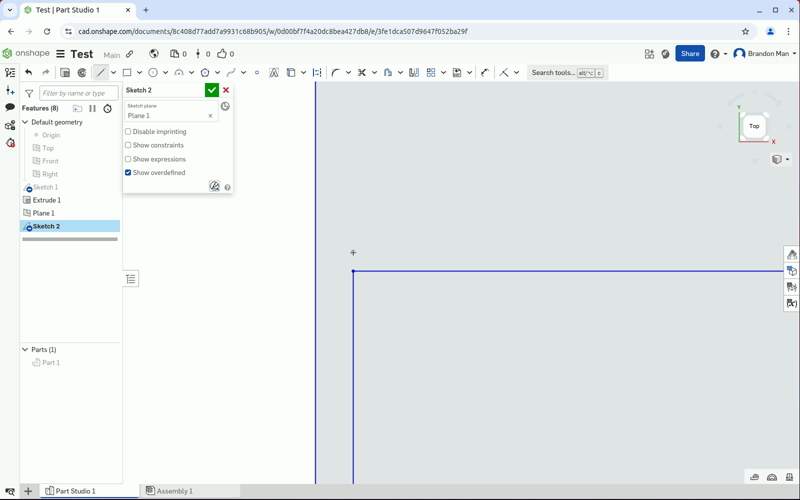
scroll(-6)
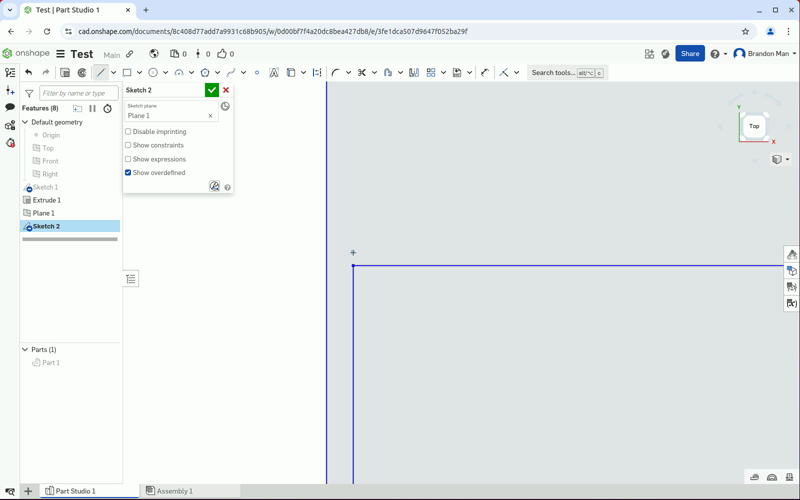
scroll(-6)
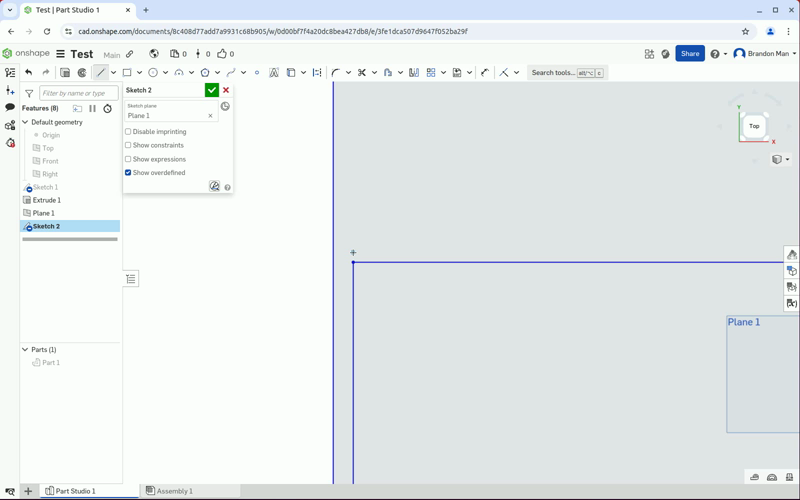
scroll(-6)
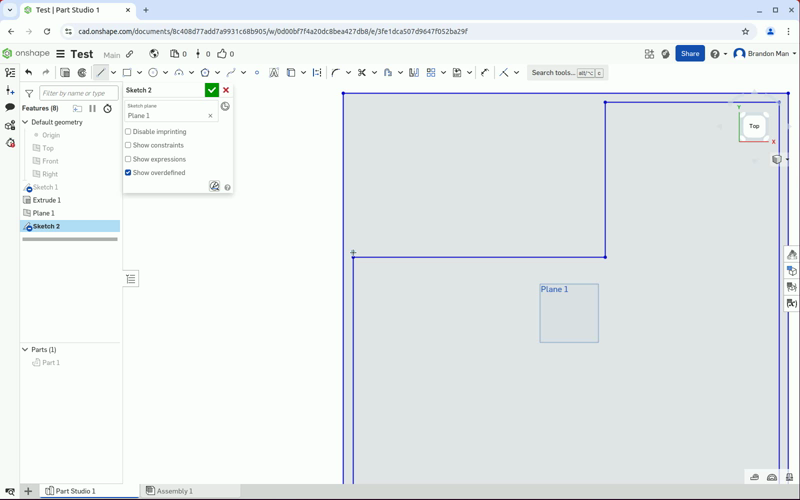
scroll(-6)
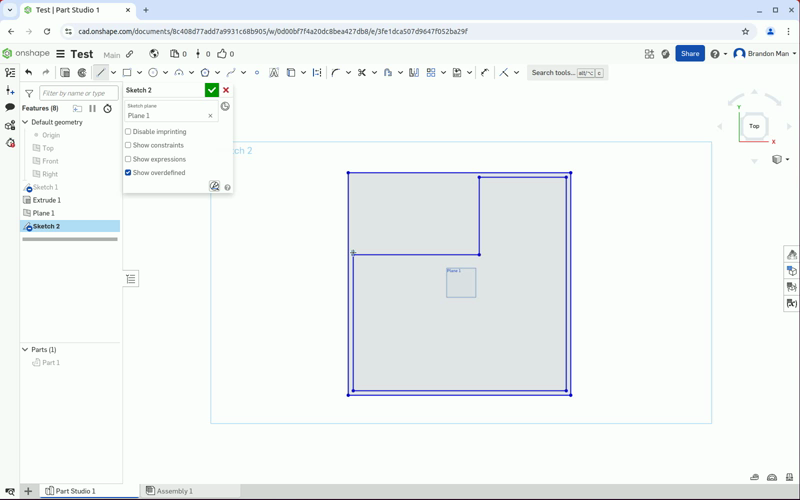
key_up(shift)
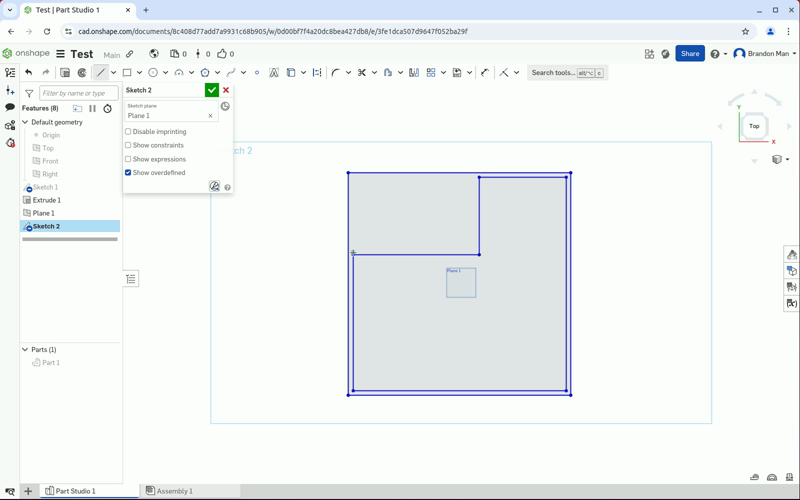
key_down(shift)
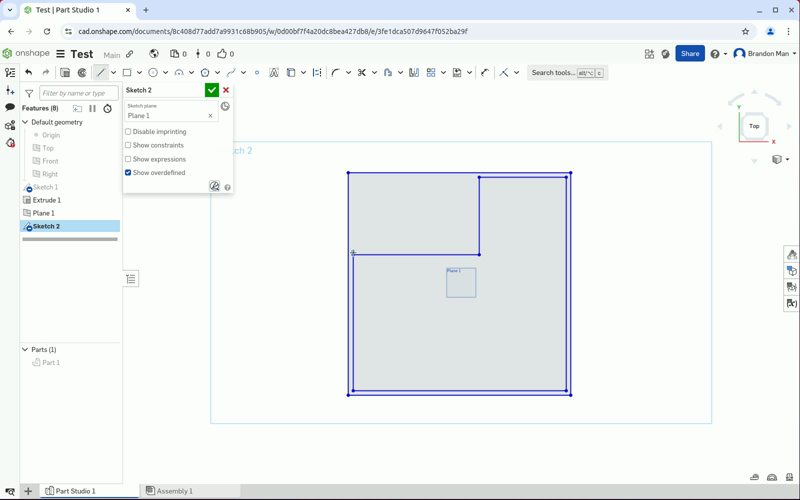
mouse_move(477, 252)
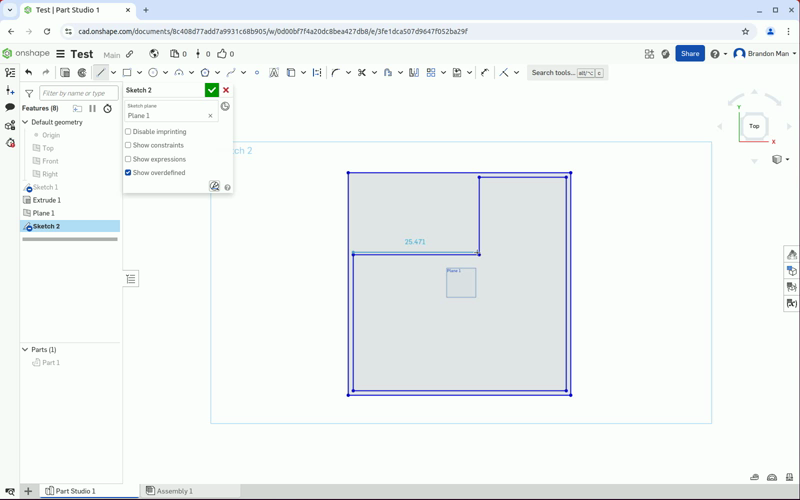
scroll(6)
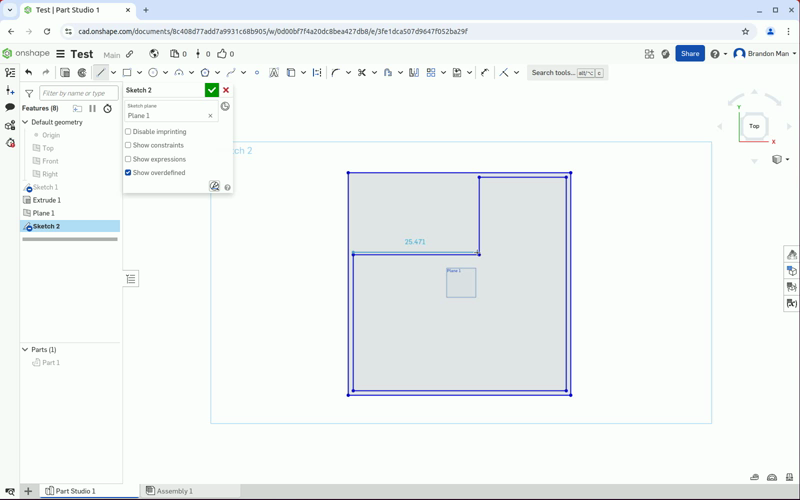
scroll(6)
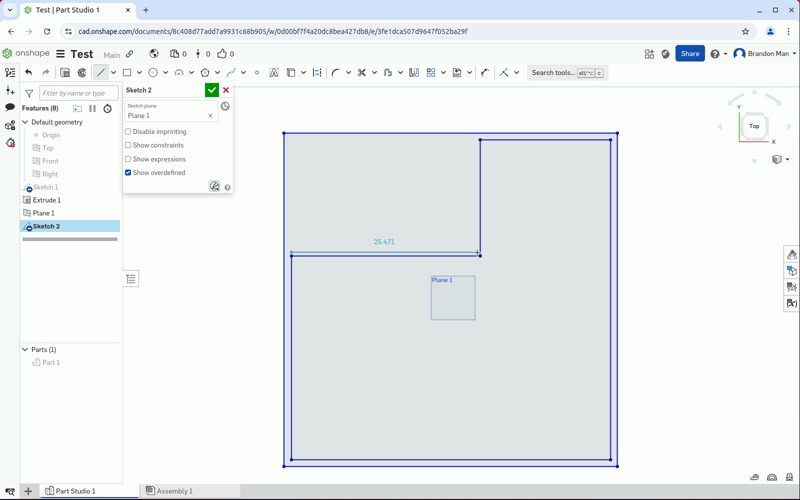
scroll(6)
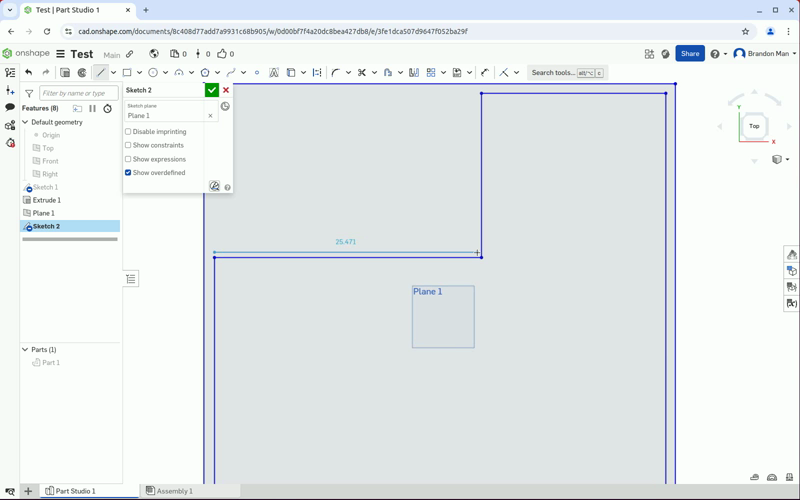
scroll(6)
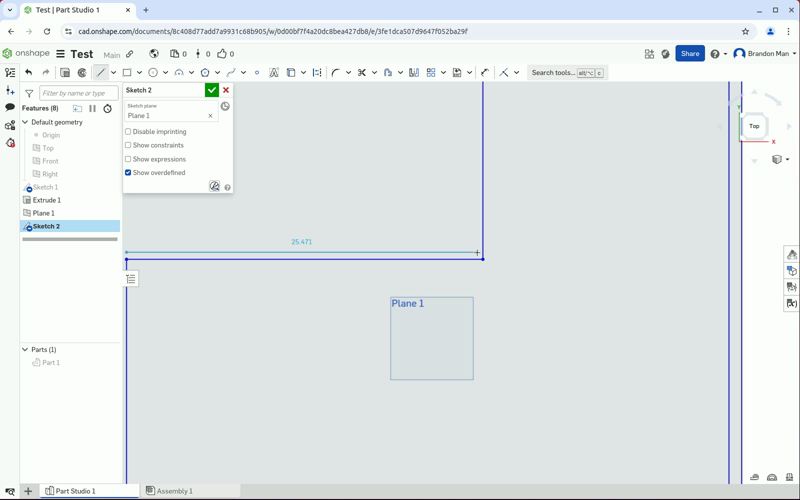
scroll(6)
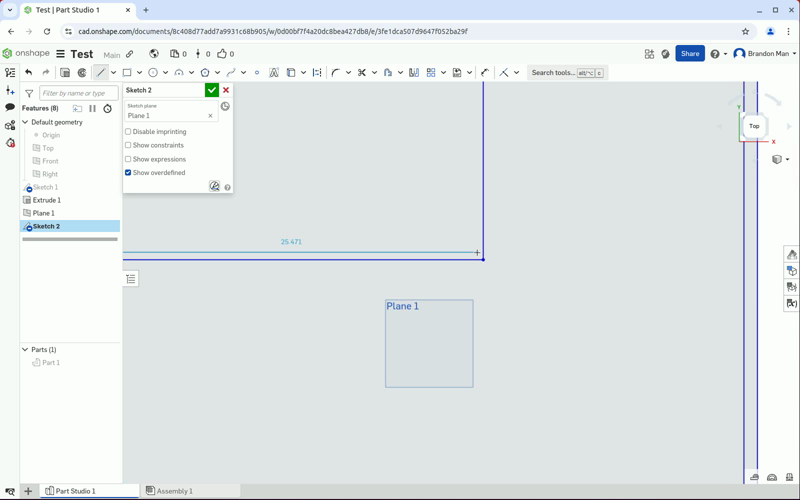
scroll(6)
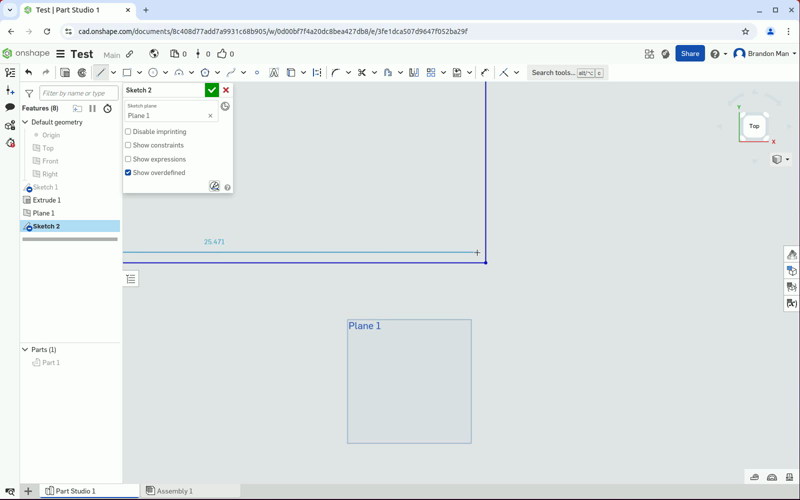
scroll(6)
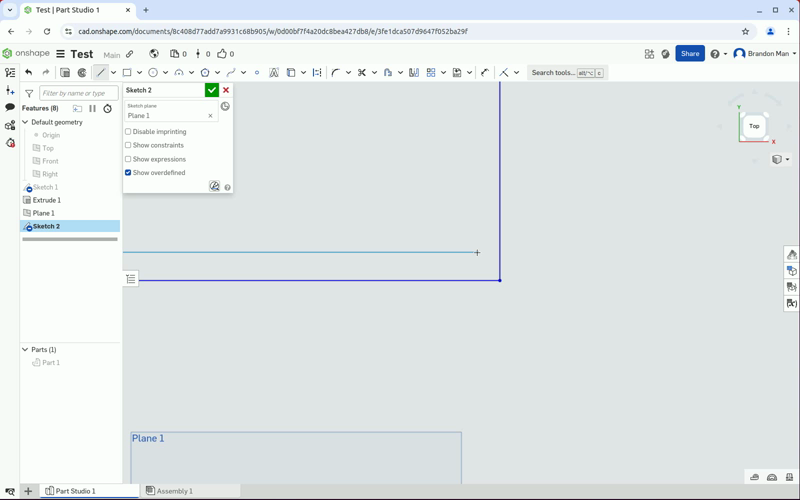
click(477, 252)
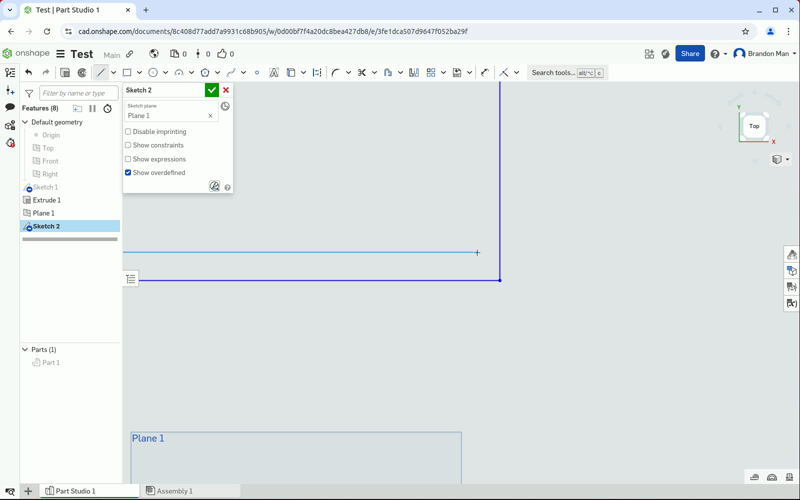
scroll(-6)
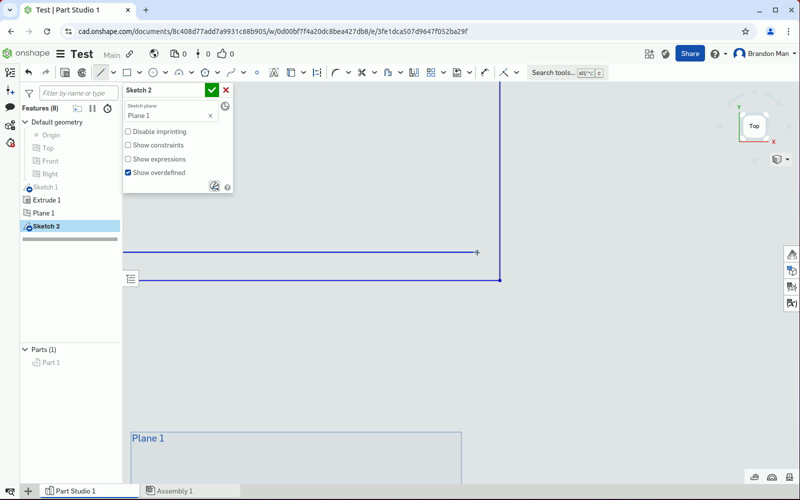
scroll(-6)
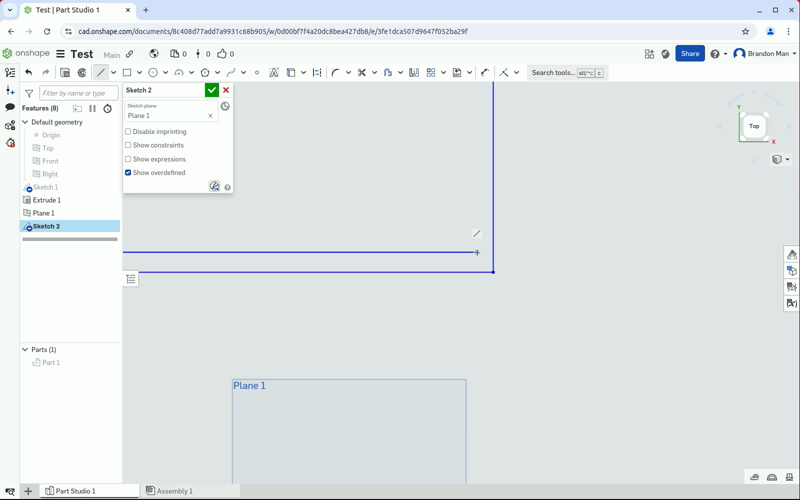
scroll(-6)
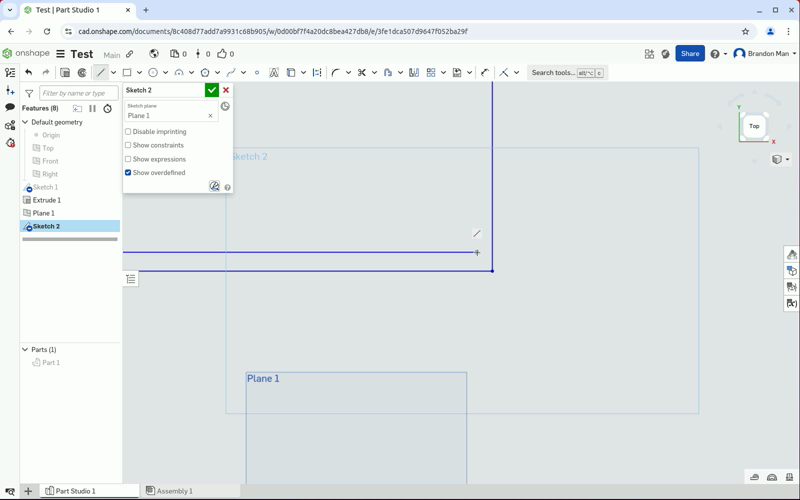
scroll(-6)
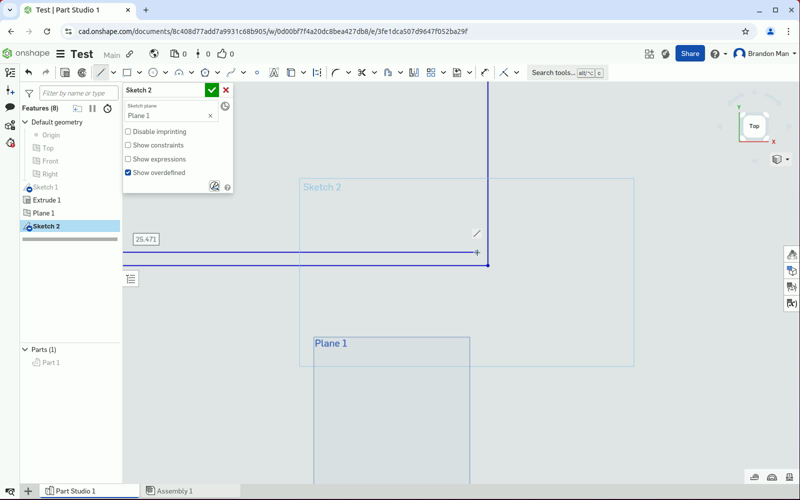
scroll(-6)
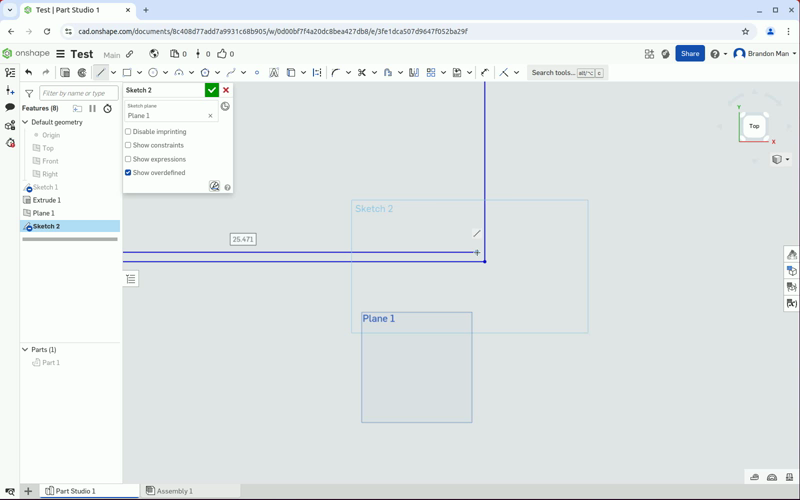
scroll(-6)
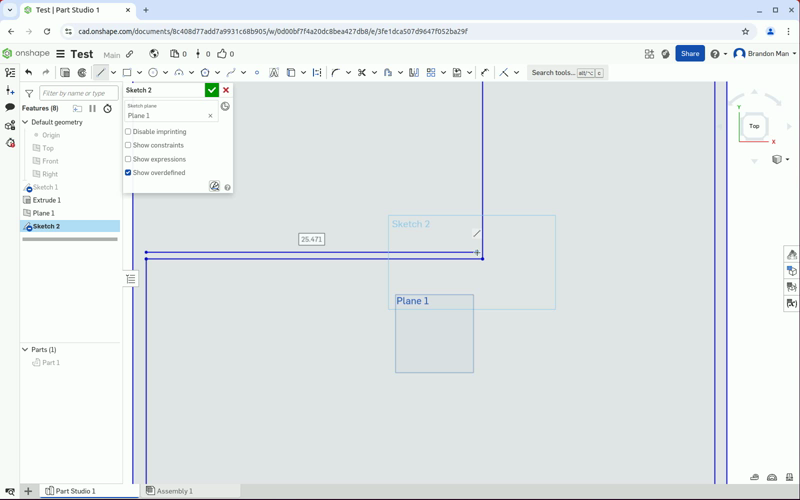
scroll(-6)
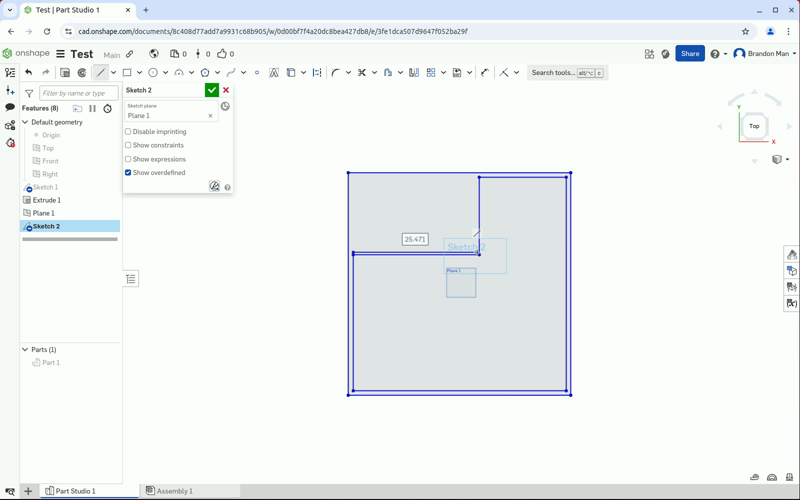
key_up(shift)
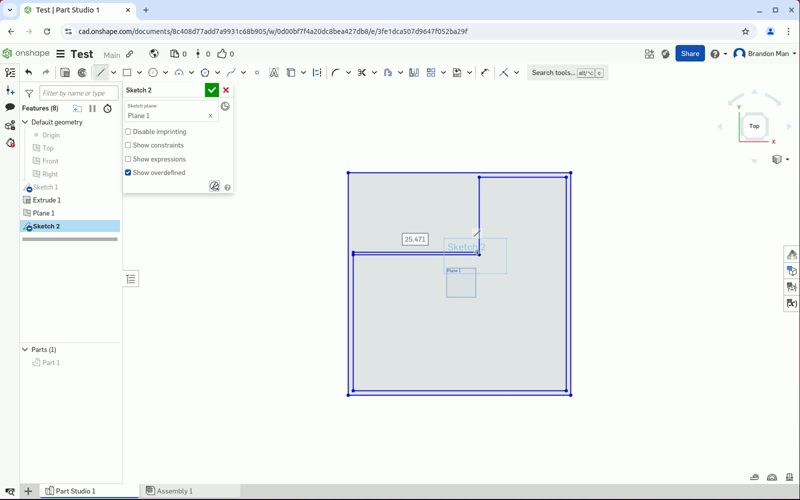
key_down(shift)
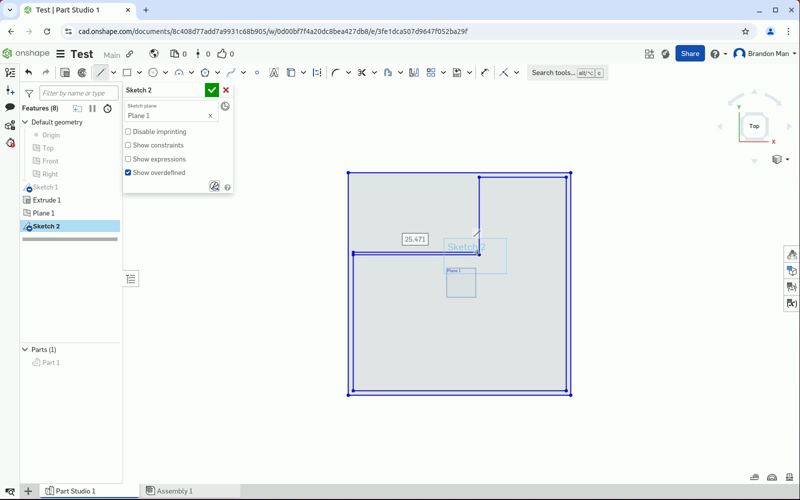
mouse_move(477, 177)
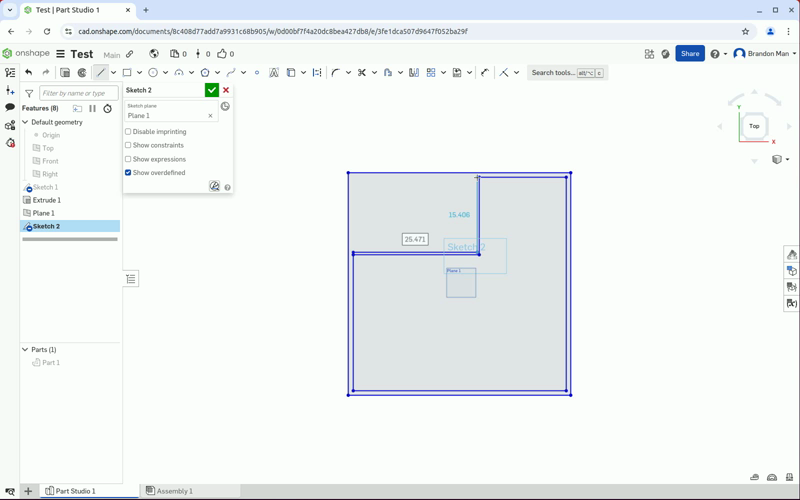
scroll(6)
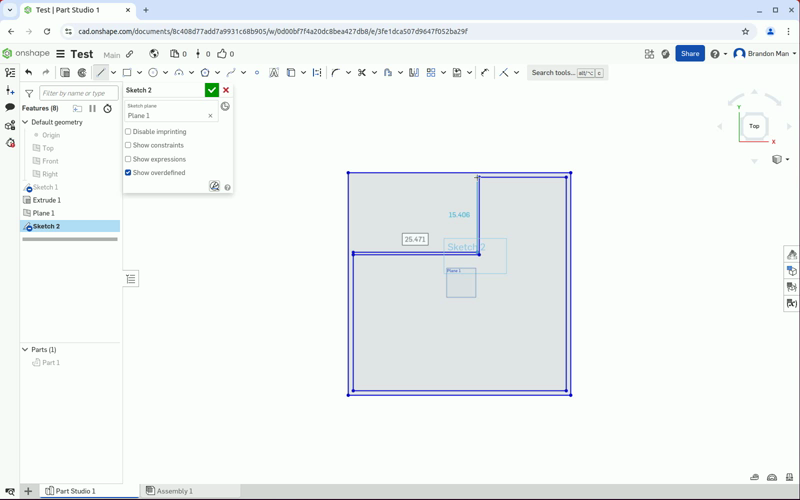
scroll(6)
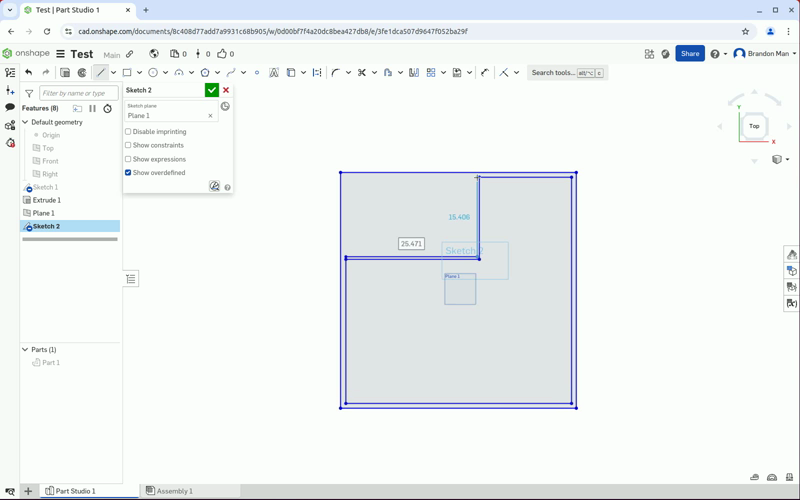
scroll(6)
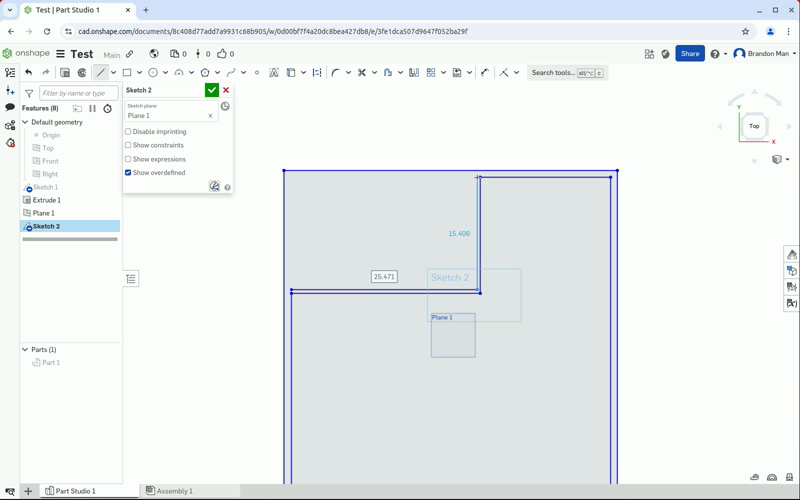
scroll(6)
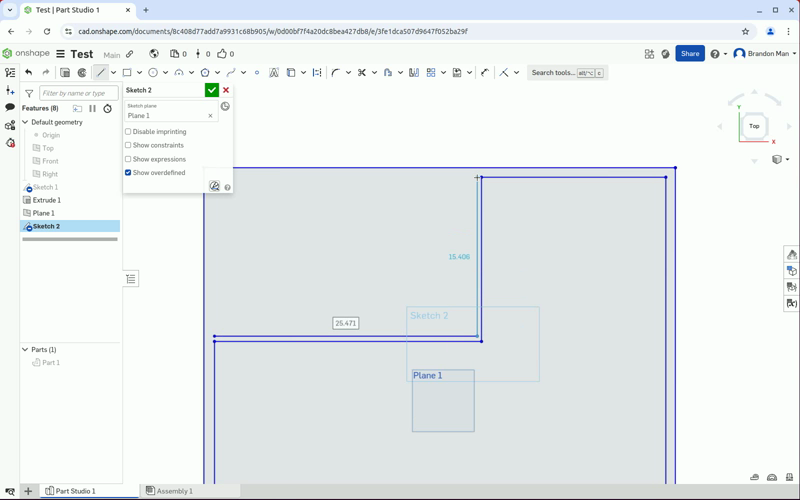
scroll(6)
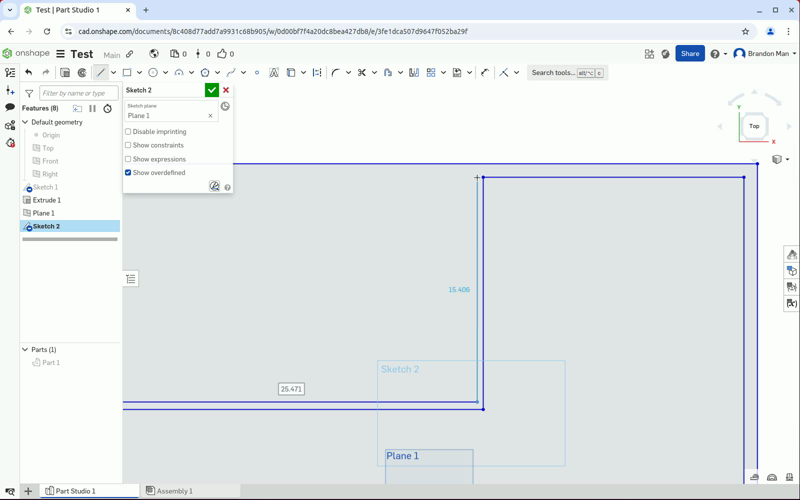
scroll(6)
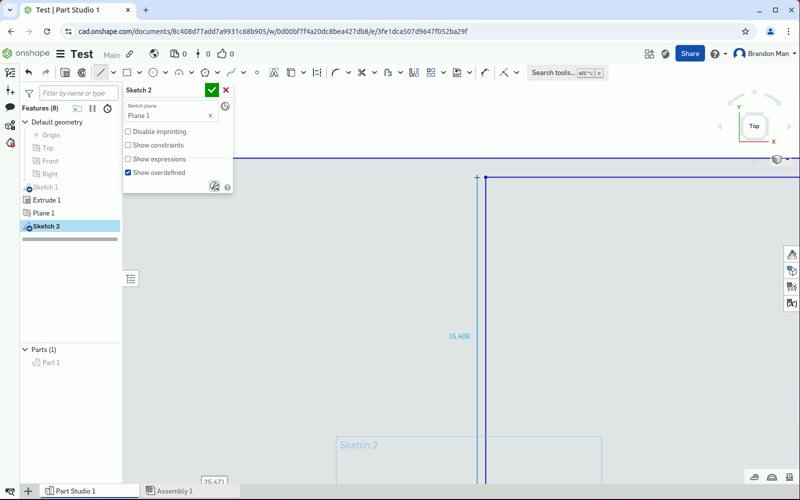
scroll(6)
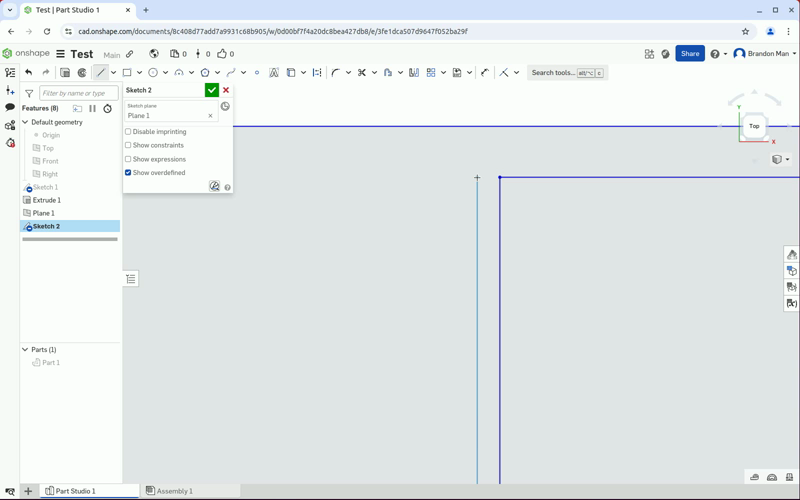
click(477, 177)
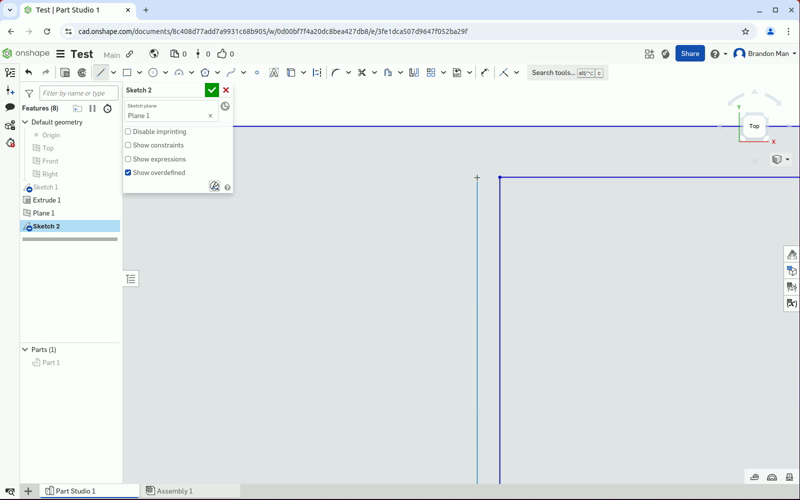
scroll(-6)
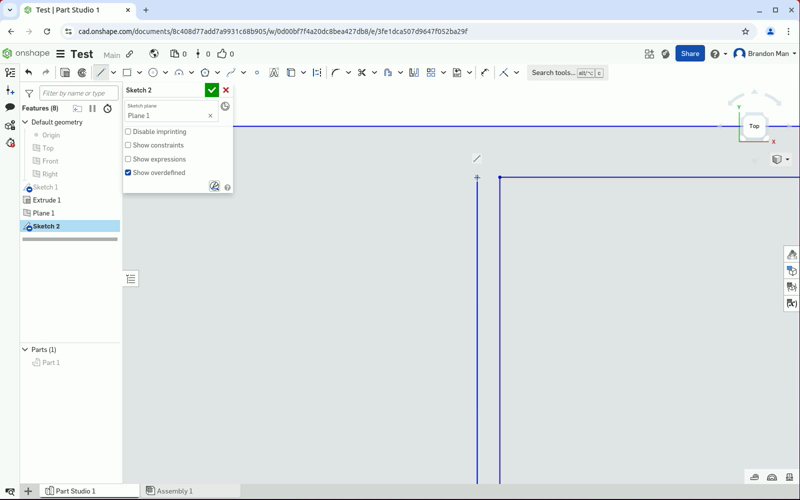
scroll(-6)
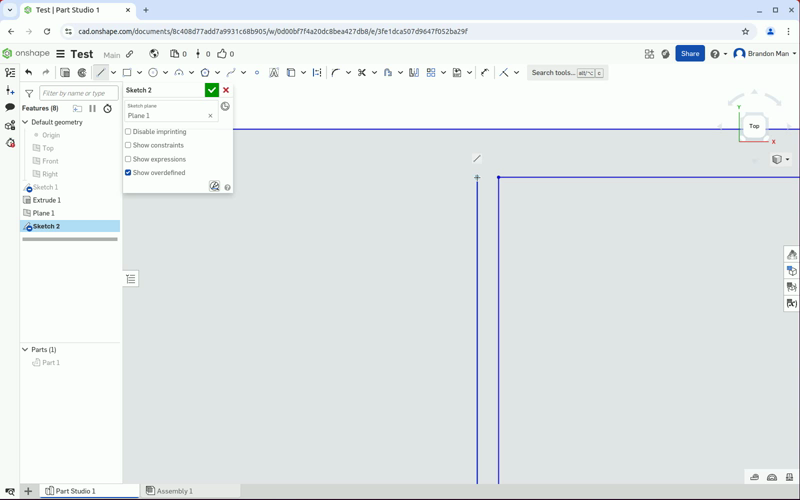
scroll(-6)
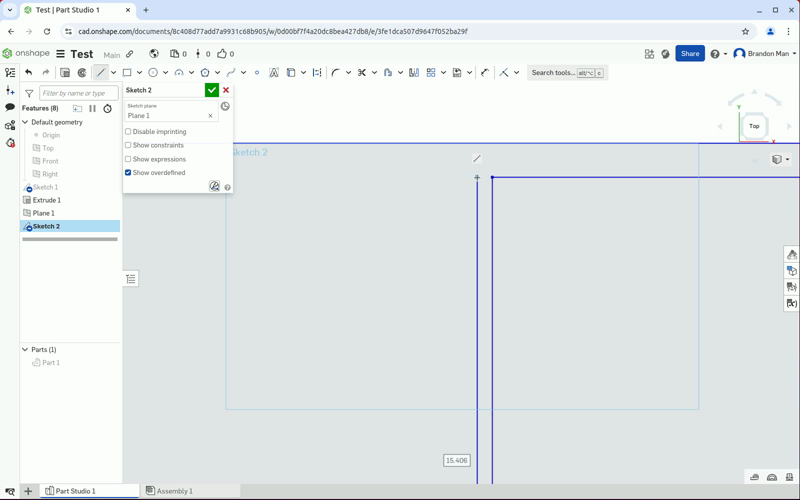
scroll(-6)
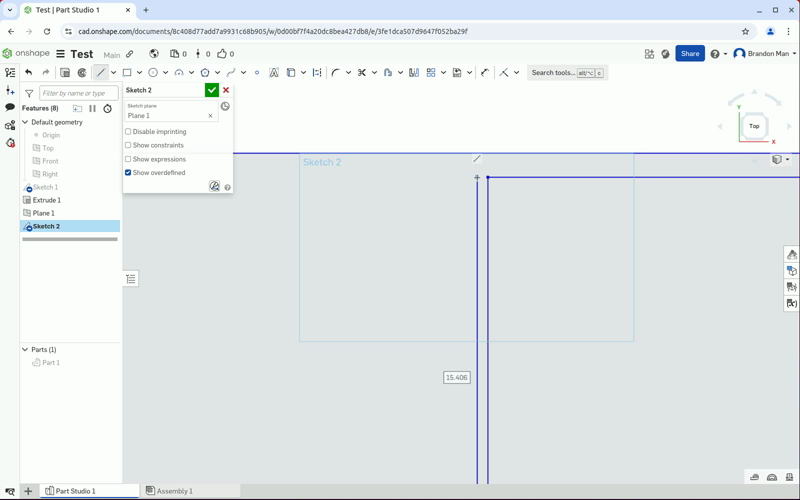
scroll(-6)
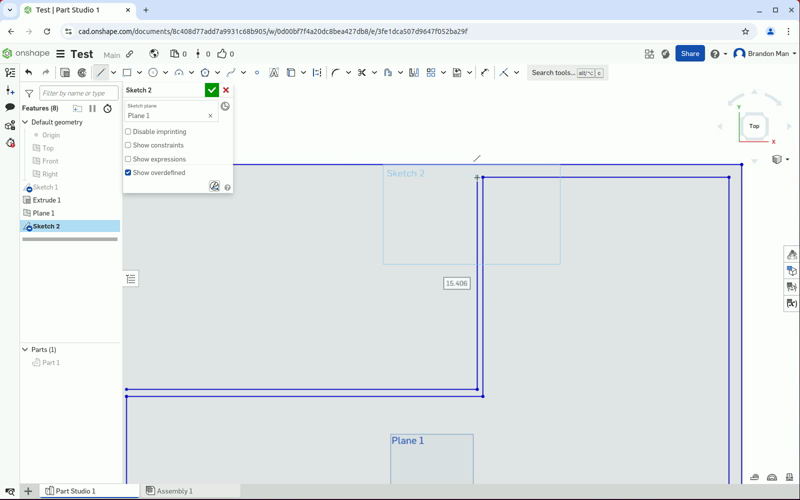
scroll(-6)
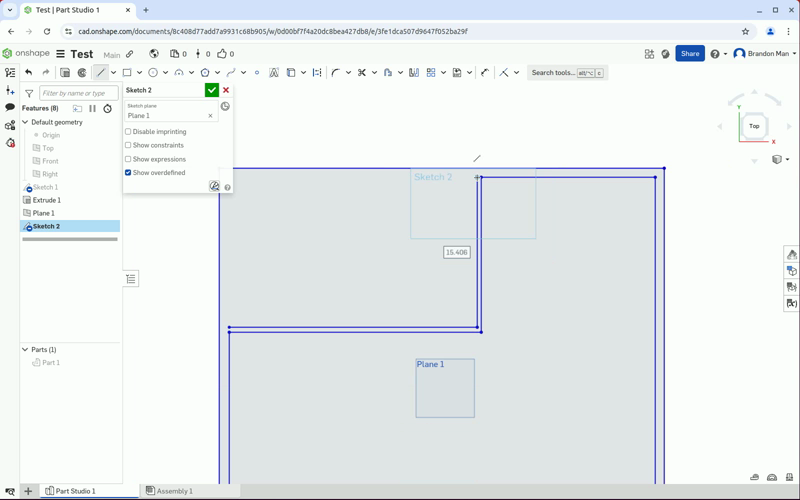
scroll(-6)
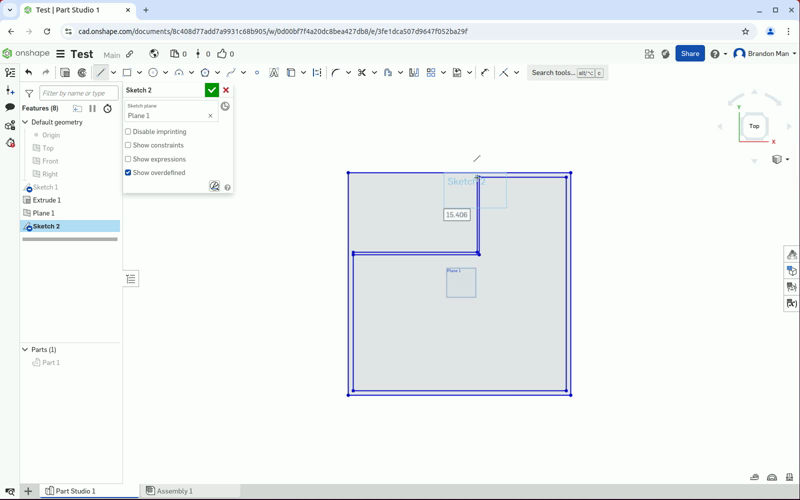
key_up(shift)
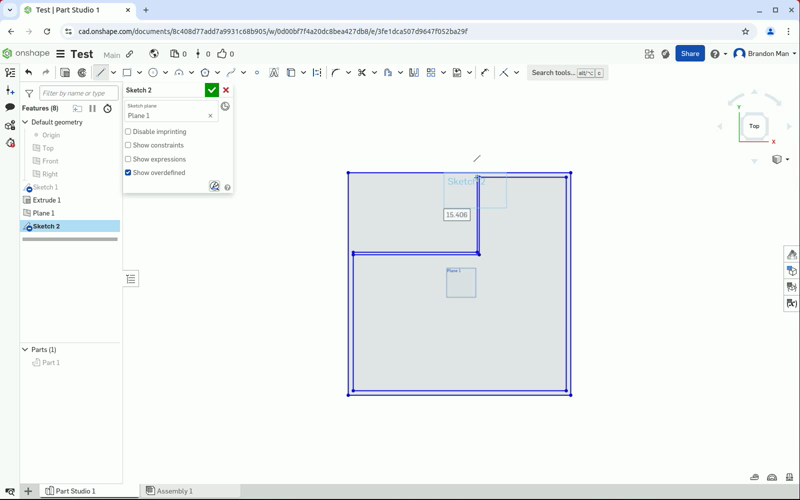
key_down(shift)
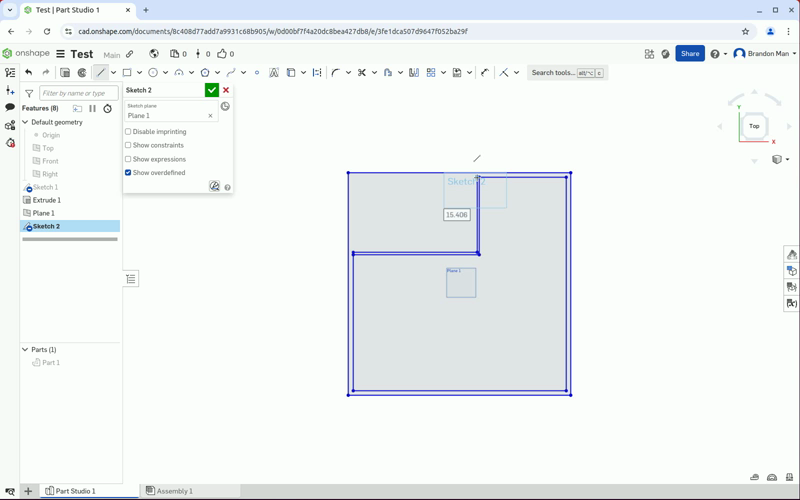
mouse_move(353, 177)
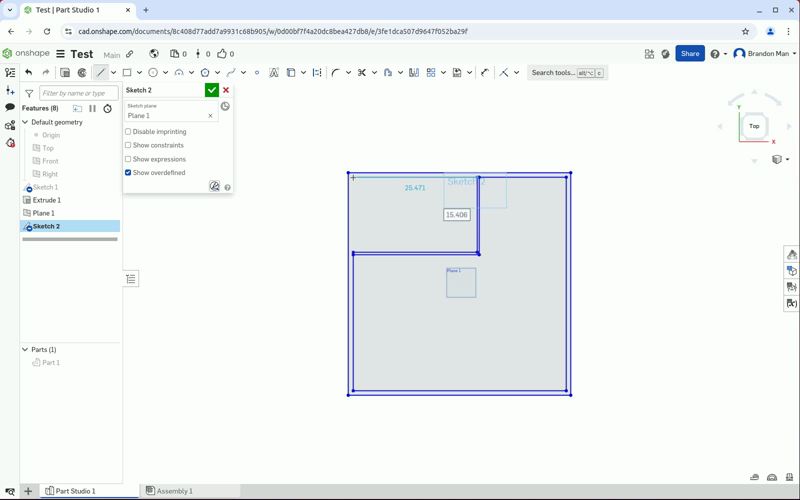
click(353, 177)
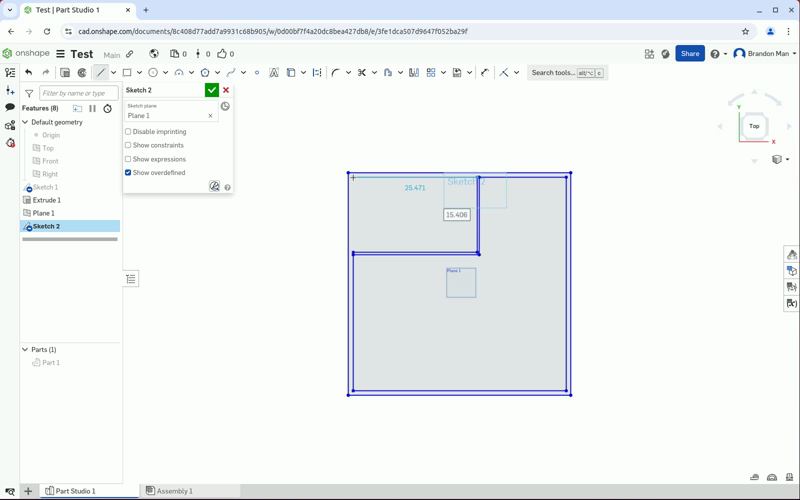
key_up(shift)
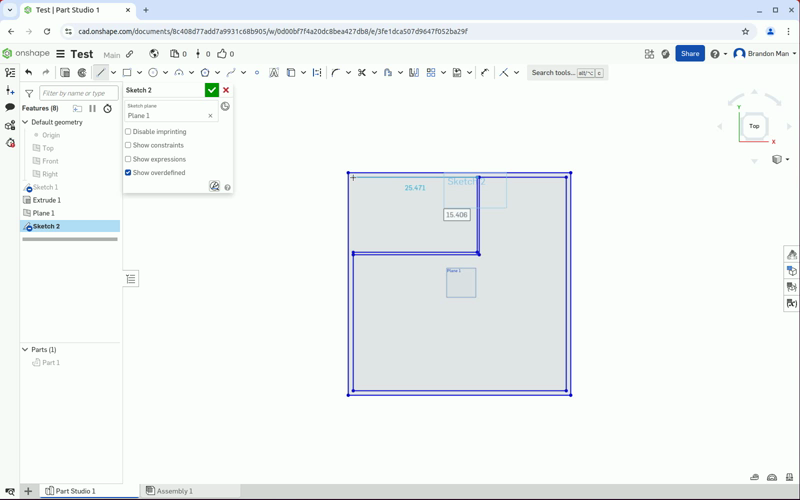
key_down(shift)
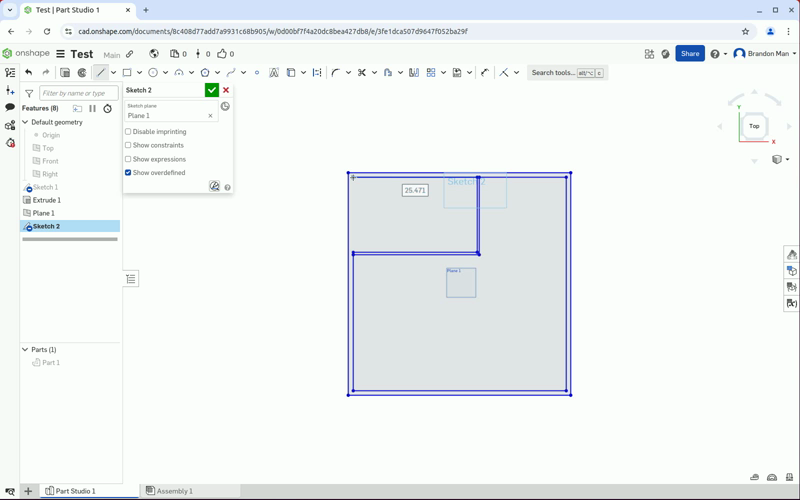
mouse_move(353, 252)
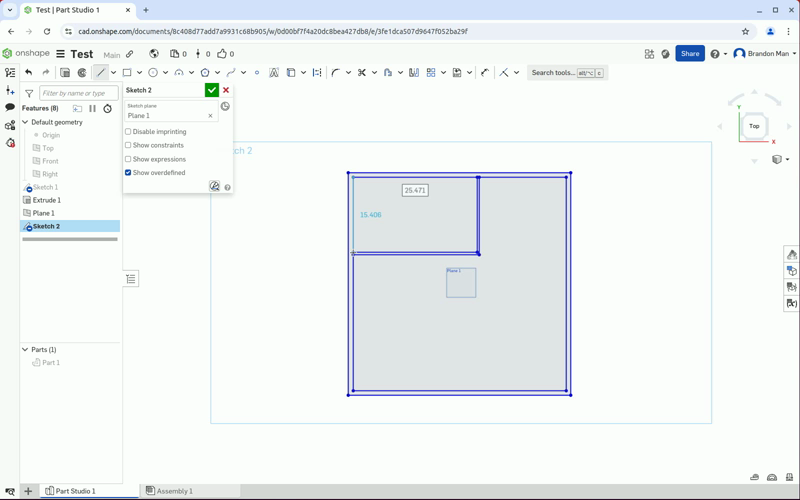
scroll(6)
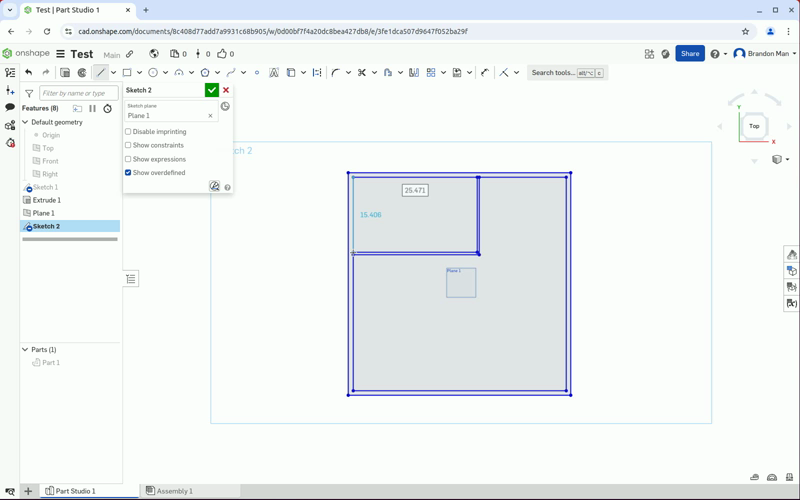
scroll(6)
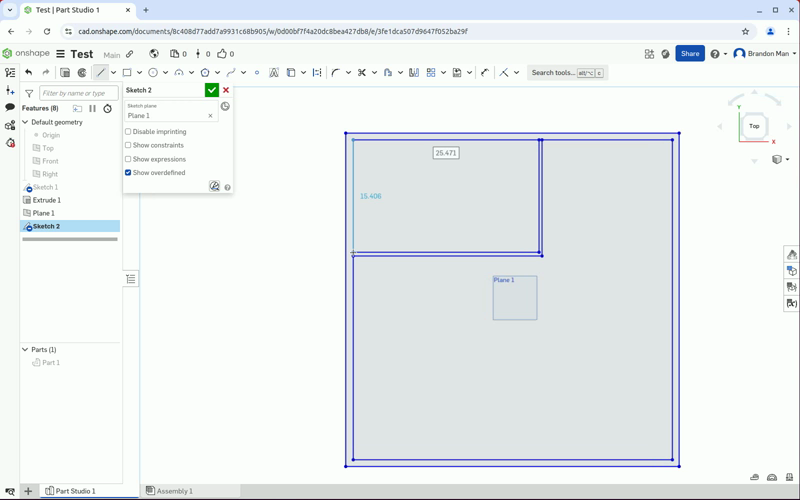
scroll(6)
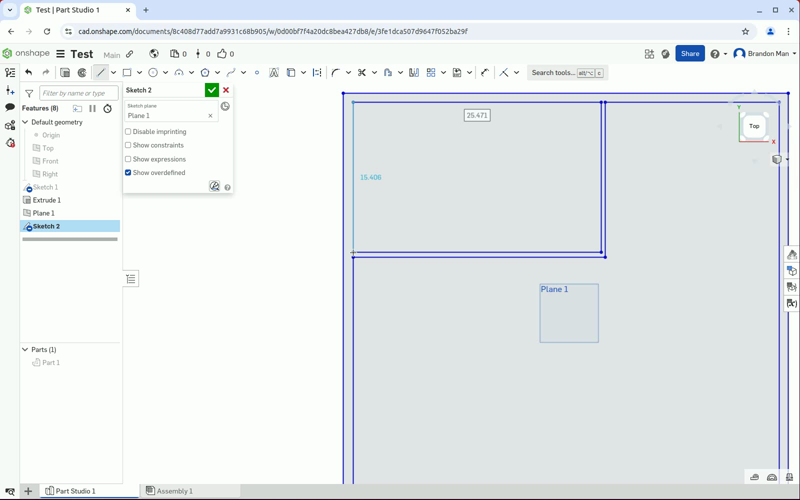
scroll(6)
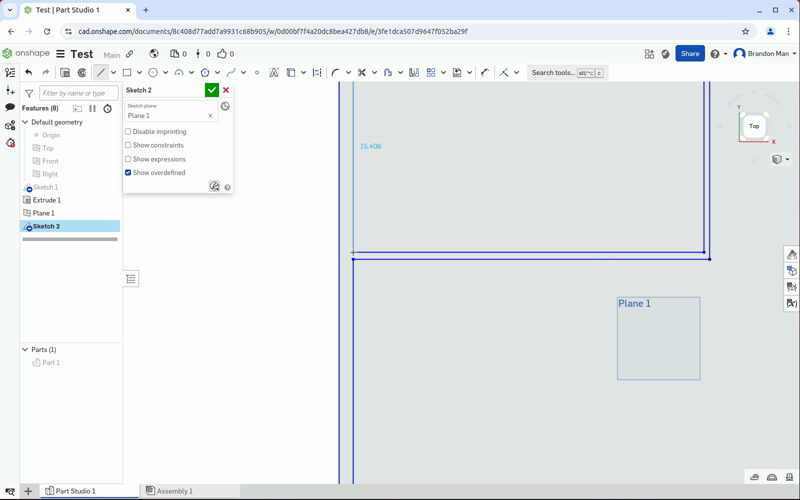
scroll(6)
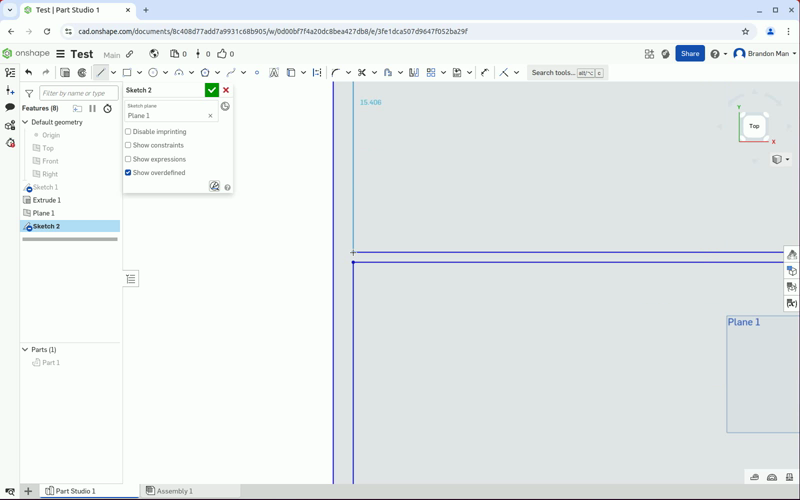
scroll(6)
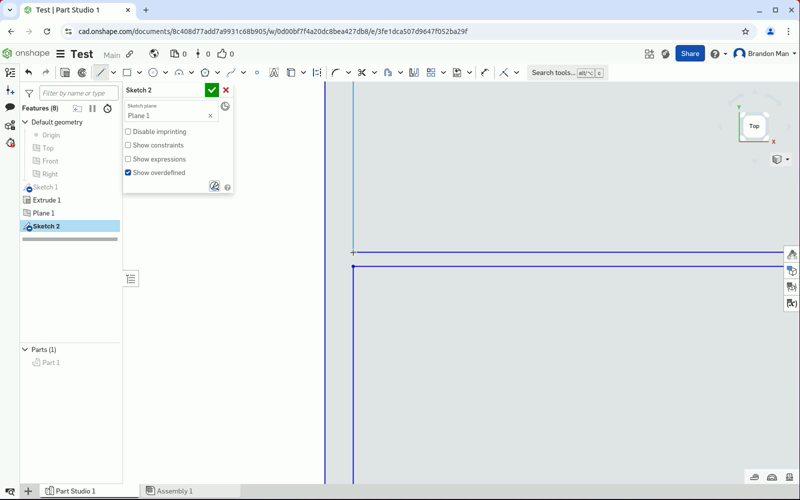
scroll(6)
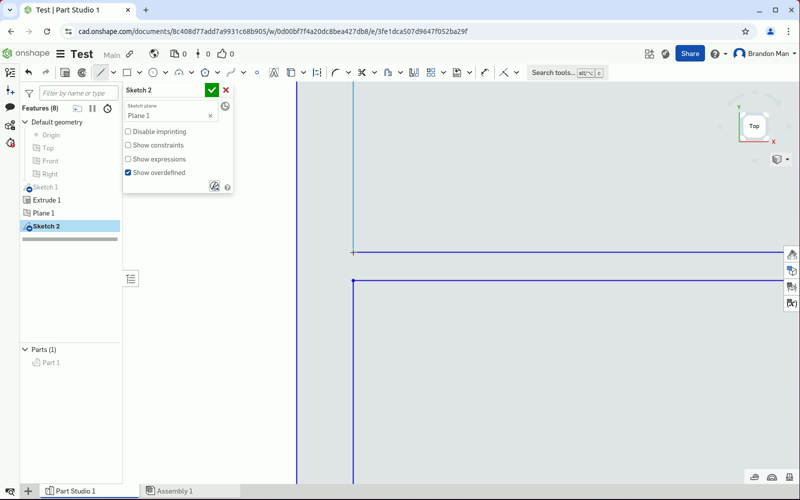
key_up(shift)
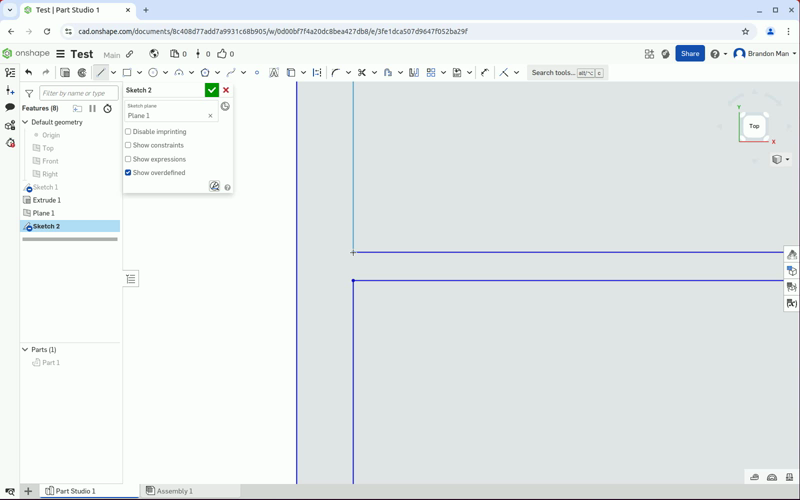
click(353, 252)
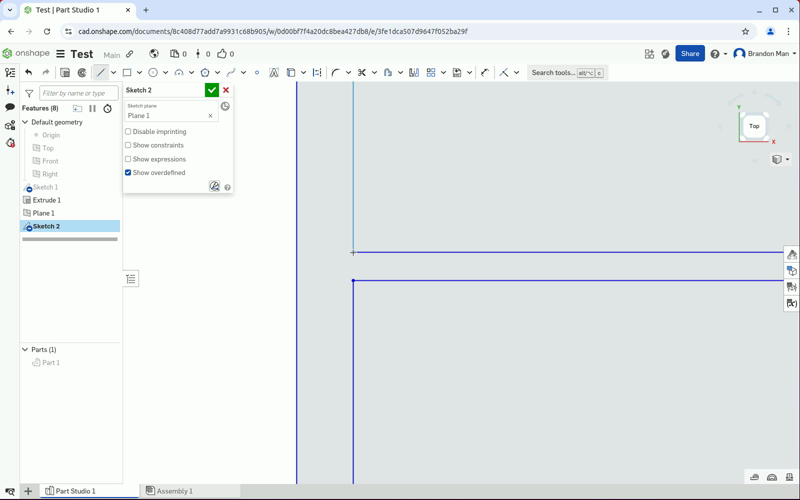
scroll(-6)
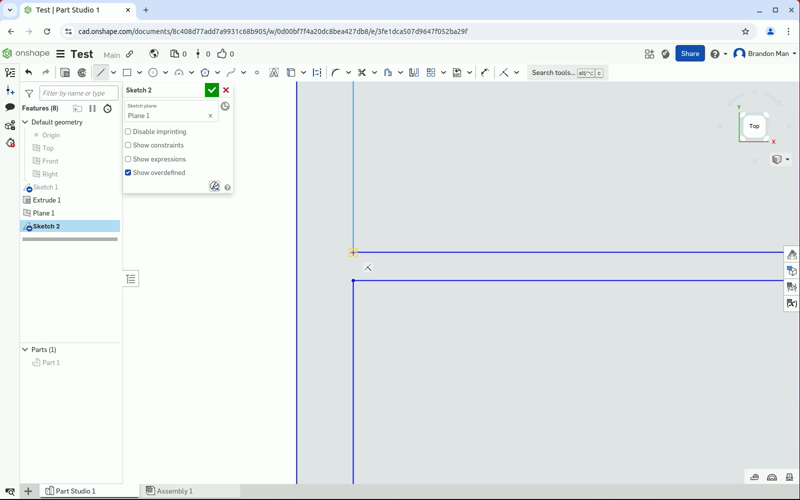
scroll(-6)
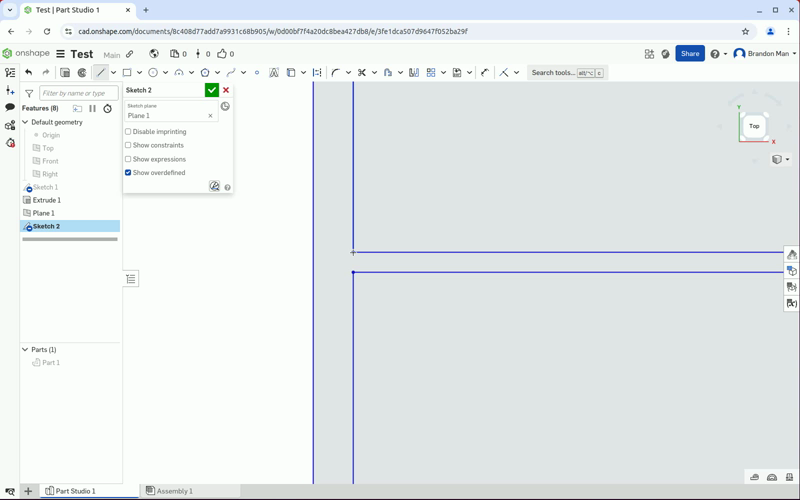
scroll(-6)
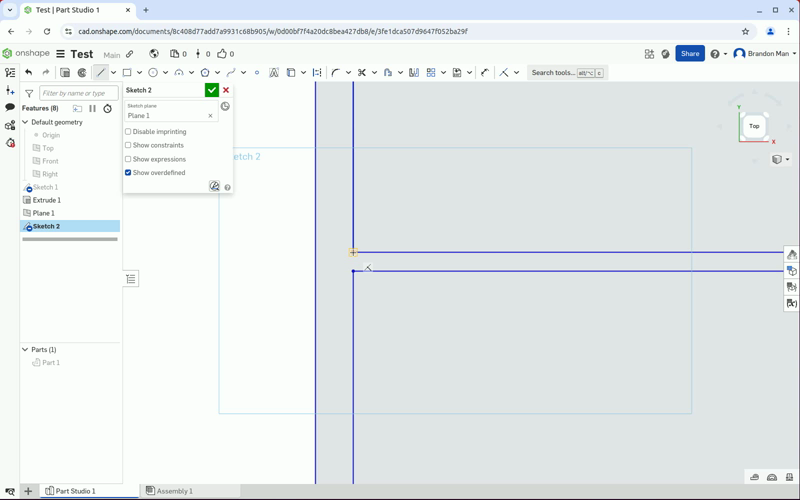
scroll(-6)
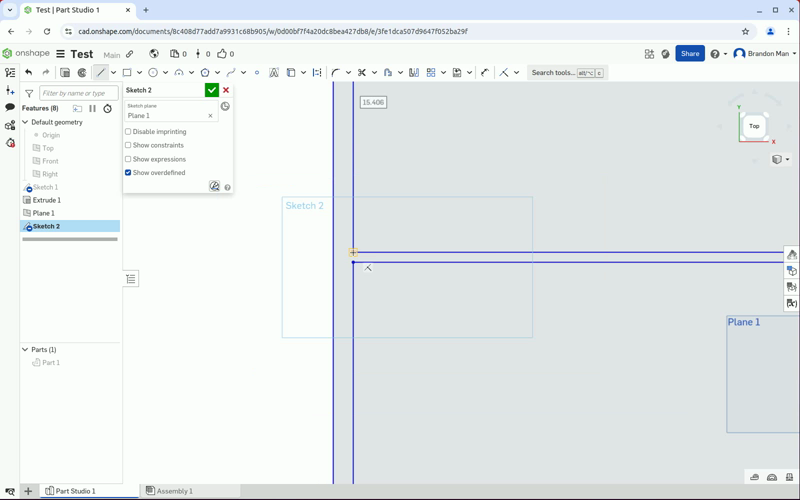
scroll(-6)
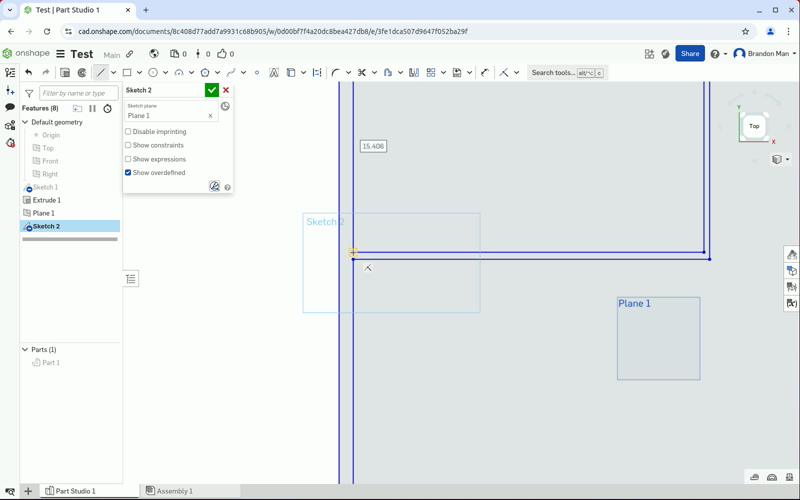
scroll(-6)
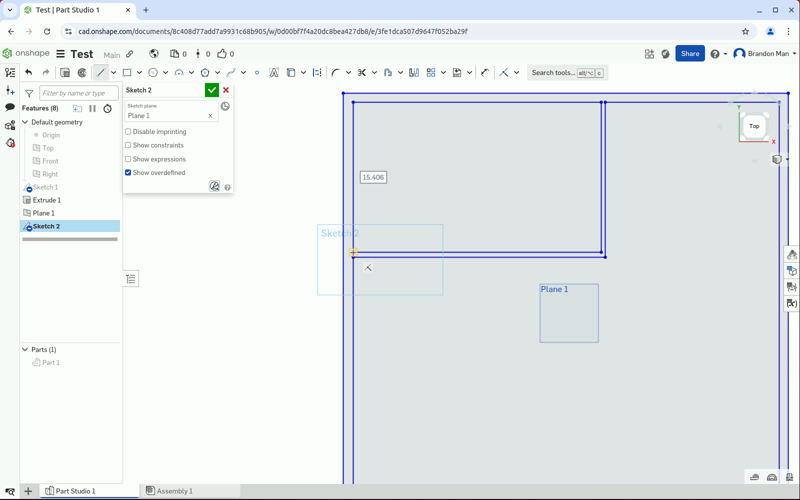
scroll(-6)
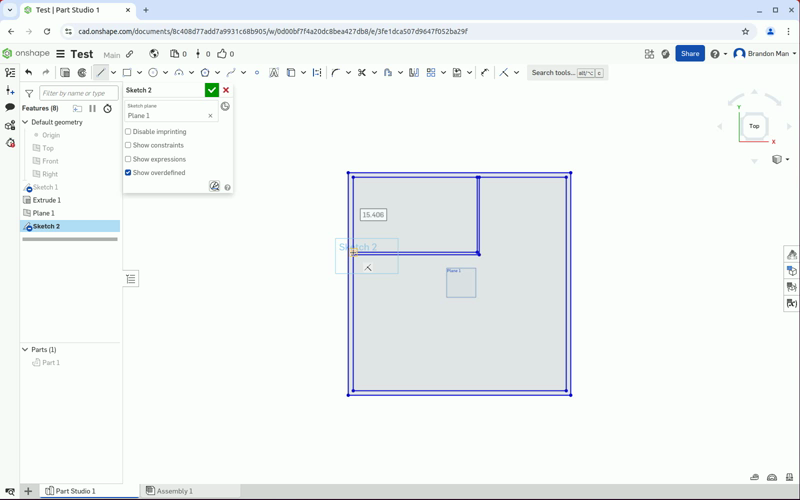
key(esc)
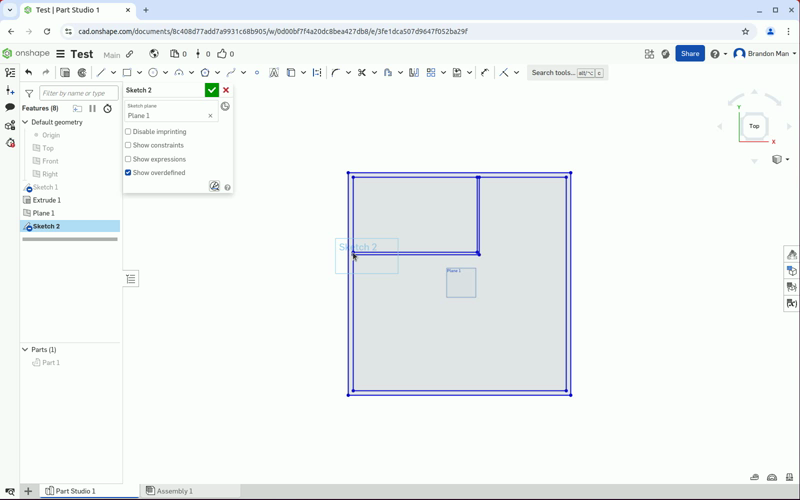
mouse_move(351, 174)
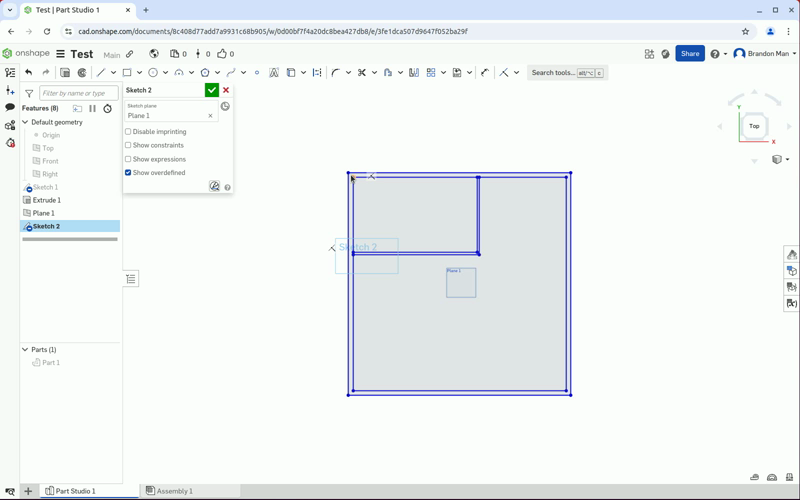
click(351, 174)
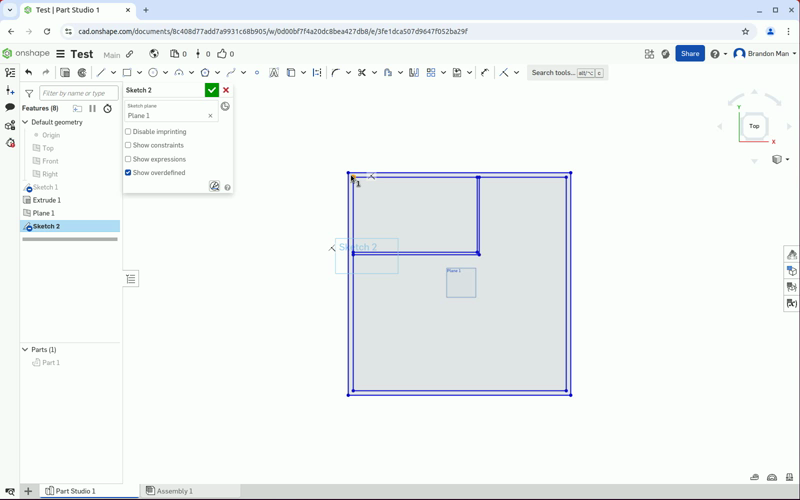
mouse_move(73, 352)
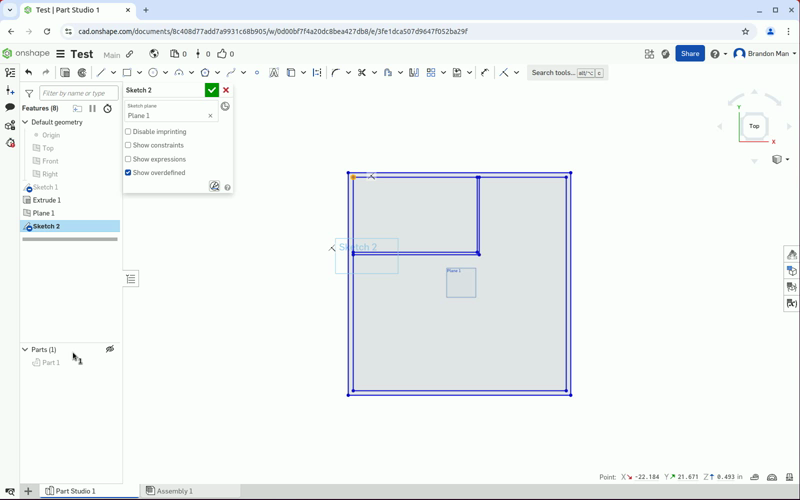
key(shift+y)
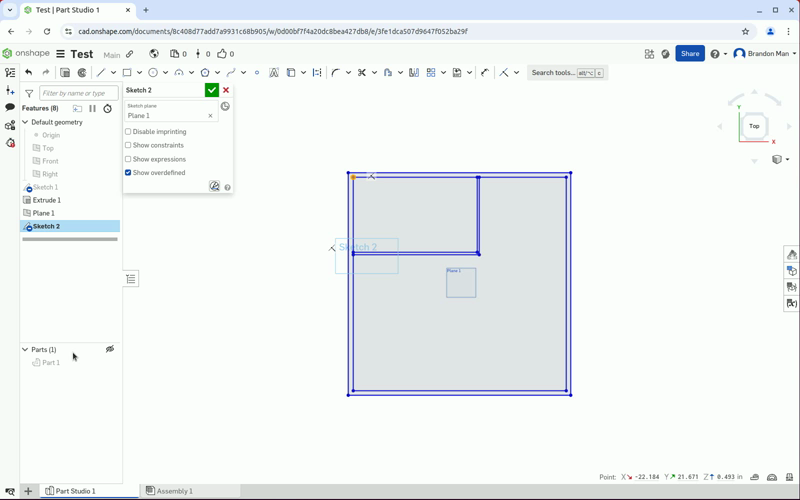
key(shift+e)
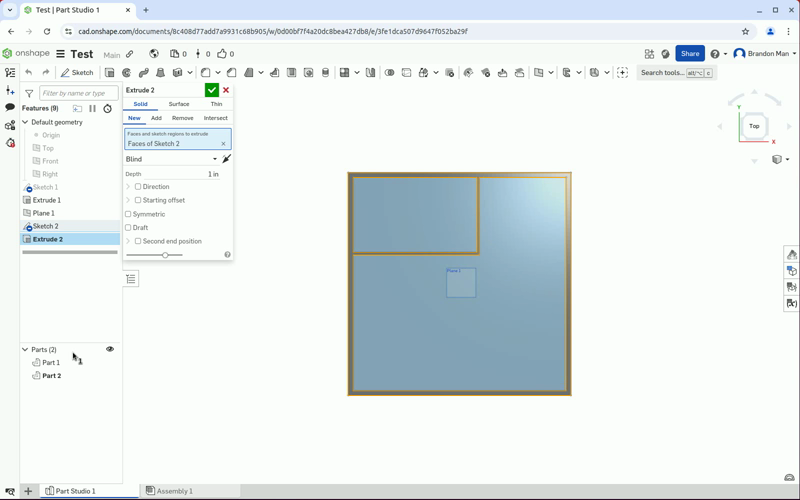
mouse_move(143, 106)
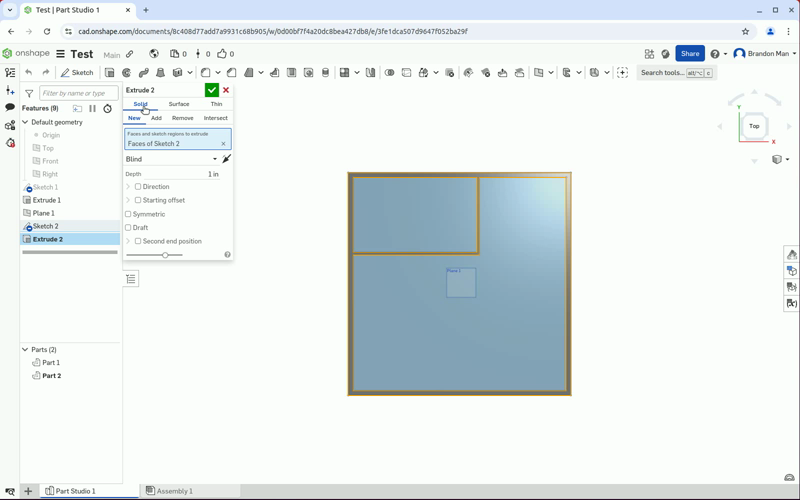
click(143, 106)
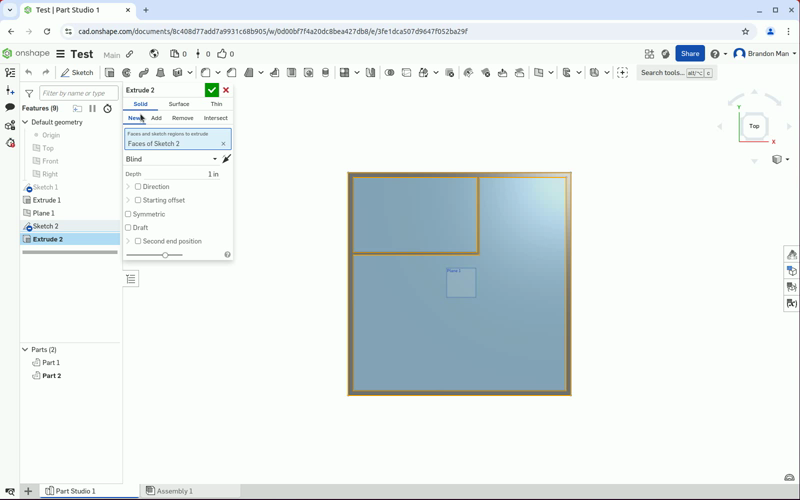
mouse_move(137, 120)
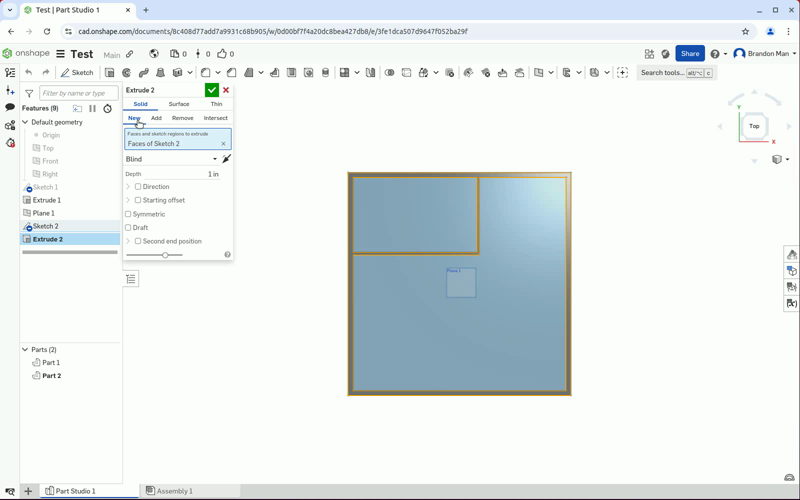
click(137, 120)
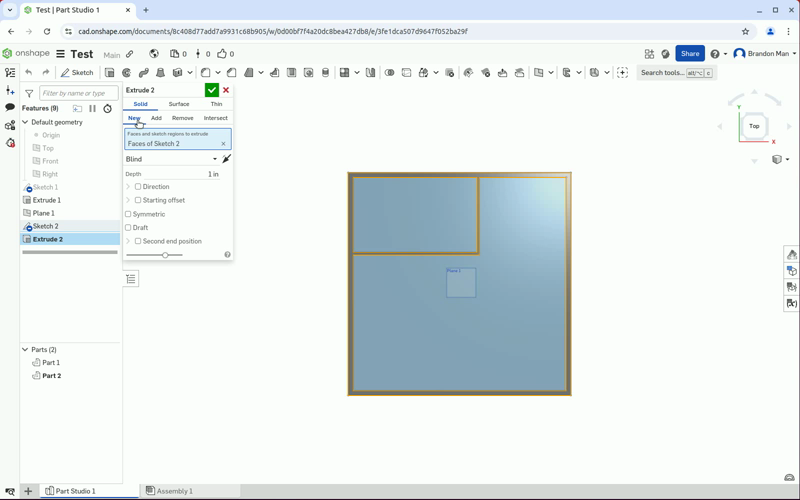
key(tab, 4)
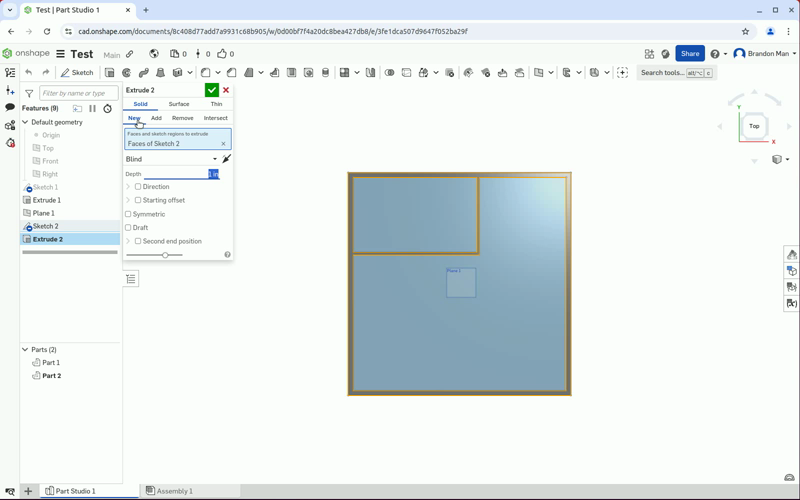
text(14.924)
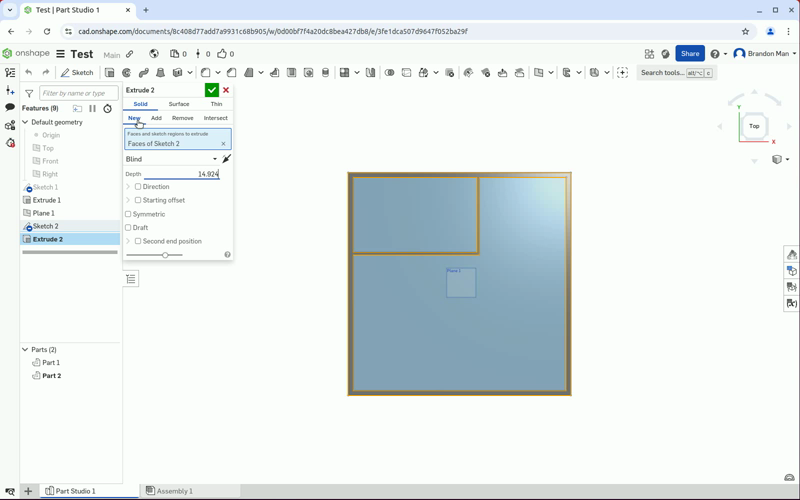
key(enter)
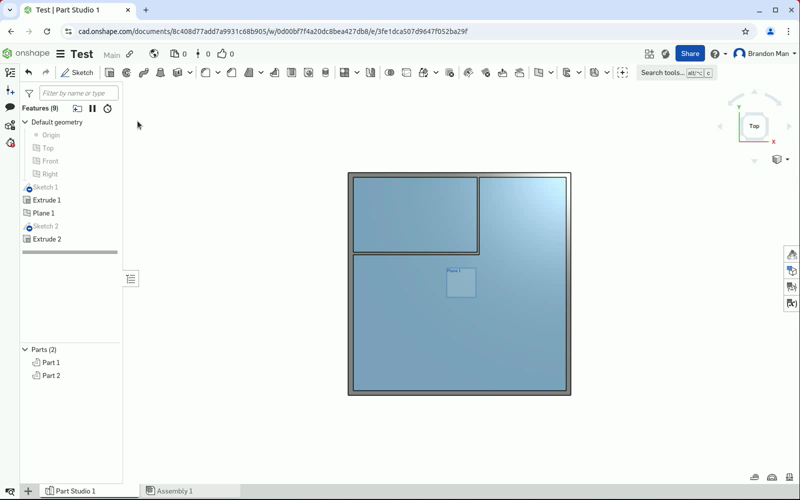
key(shift+h)
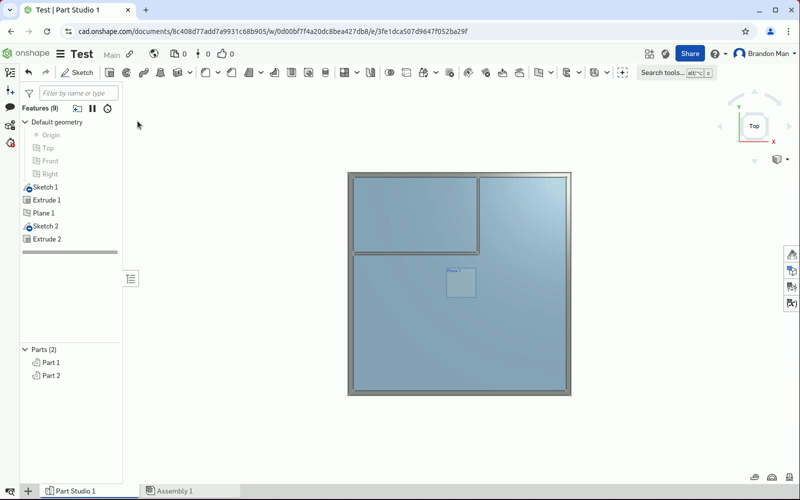
key(shift+h)
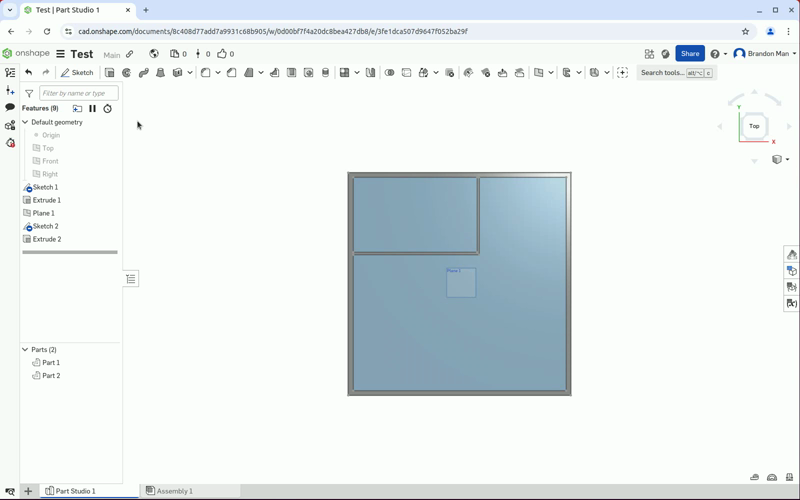
key(shift+7)
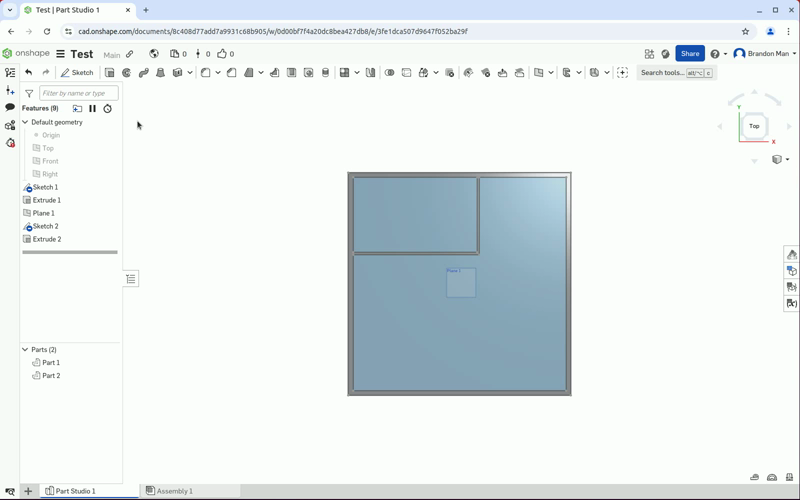
key(up, 3)
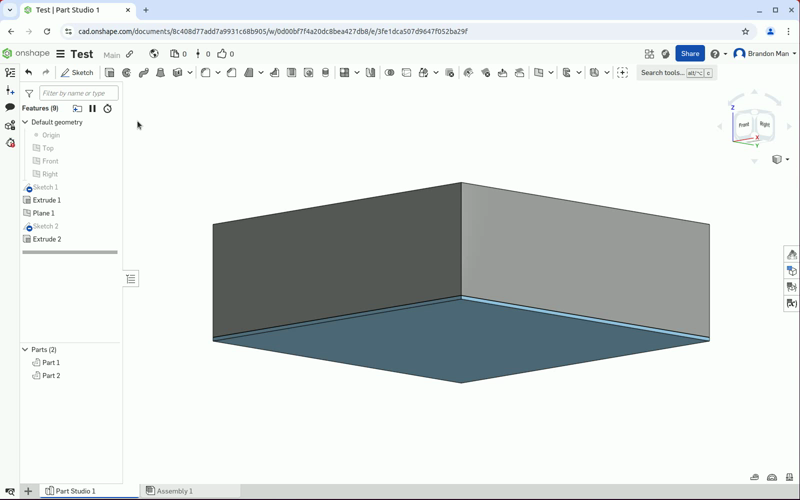
key(left, 3)
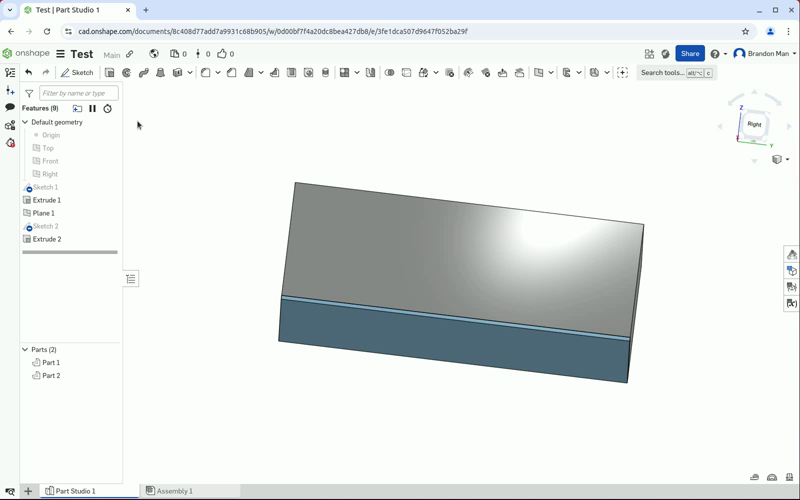
key(right, 3)
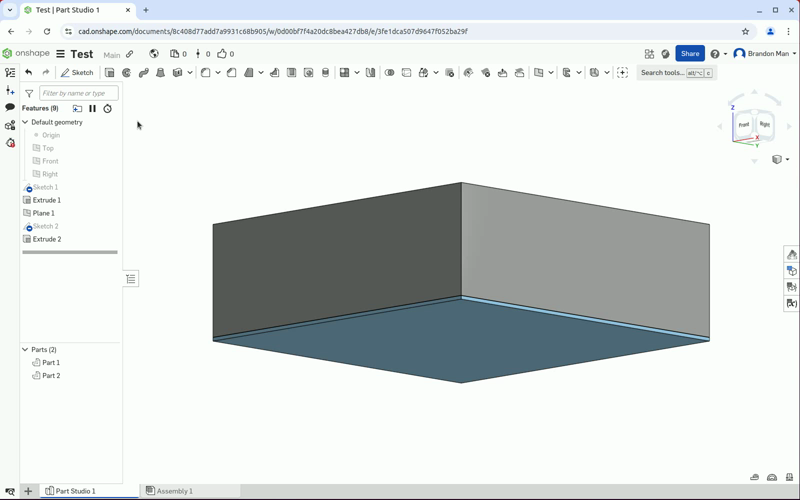
key(down, 3)
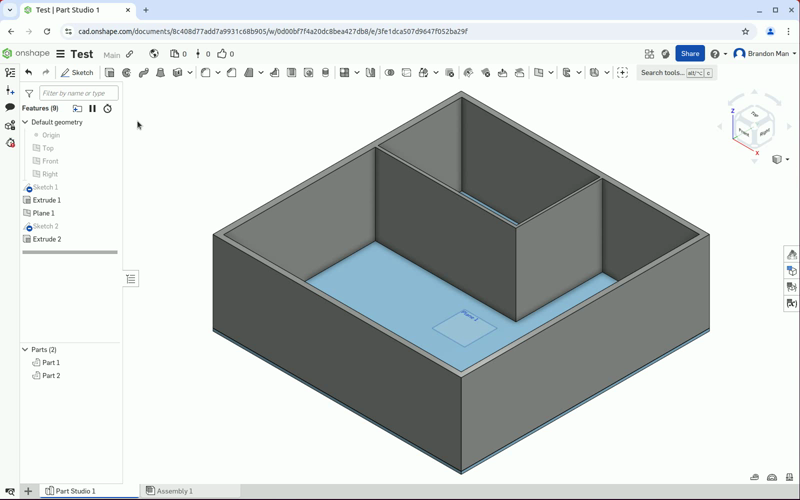
mouse_move(73, 189)
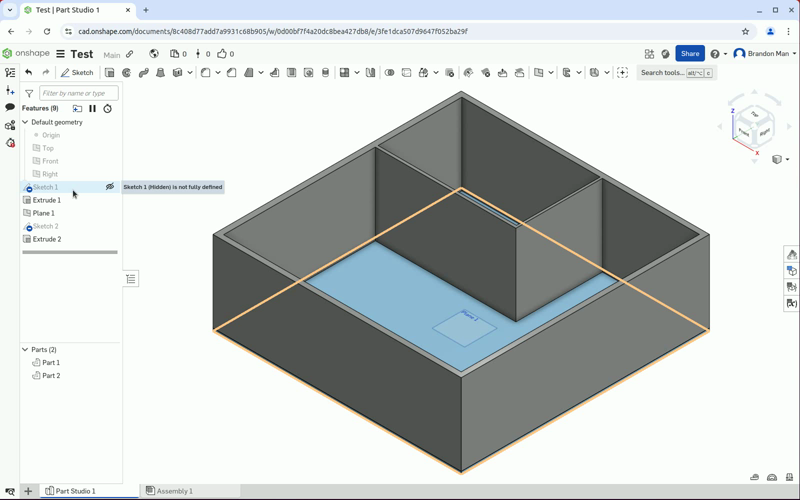
click(73, 189)